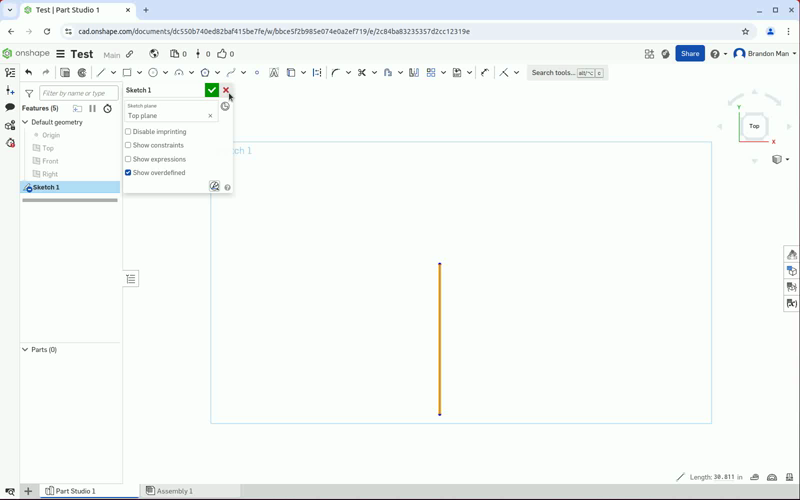
key(shift+h)
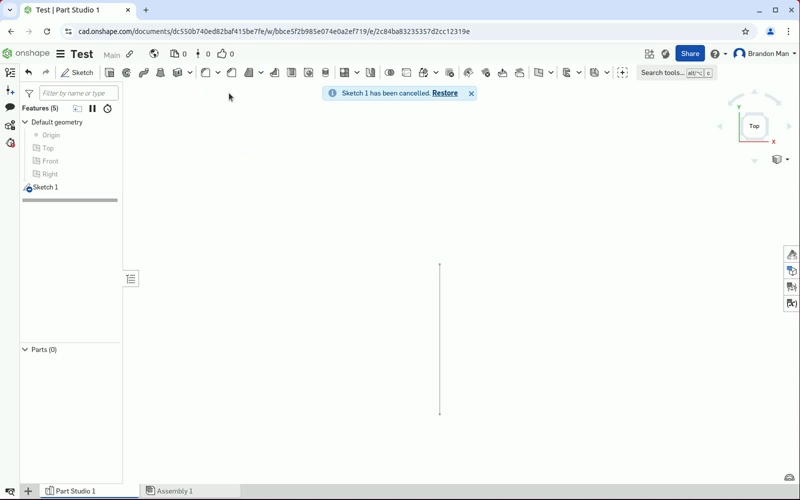
key(shift+s)
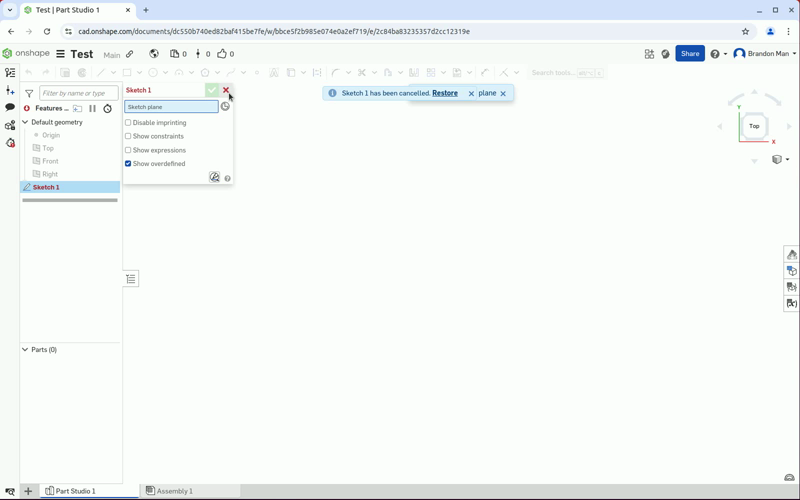
mouse_move(73, 150)
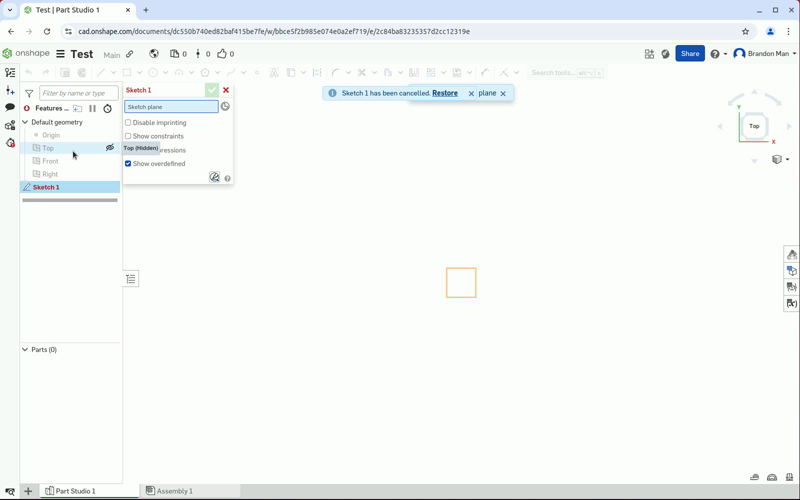
click(73, 150)
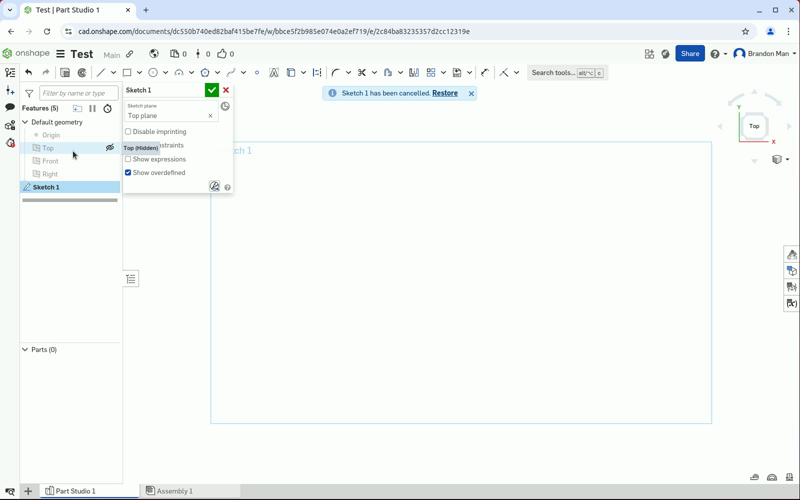
mouse_move(73, 352)
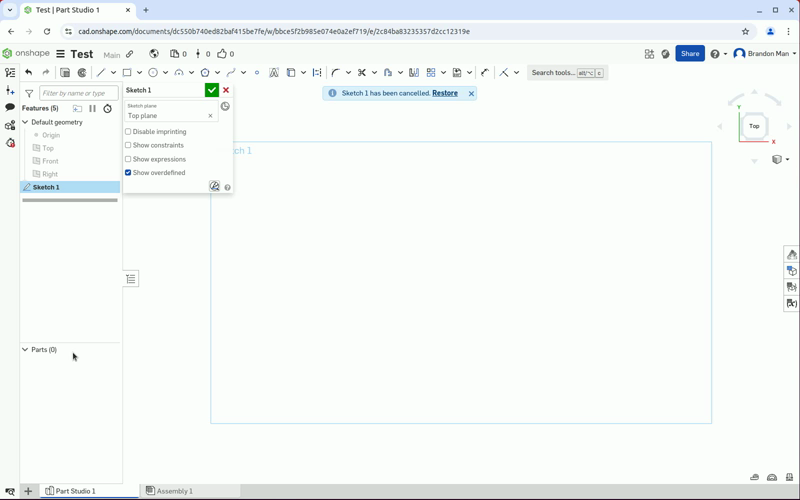
key(y)
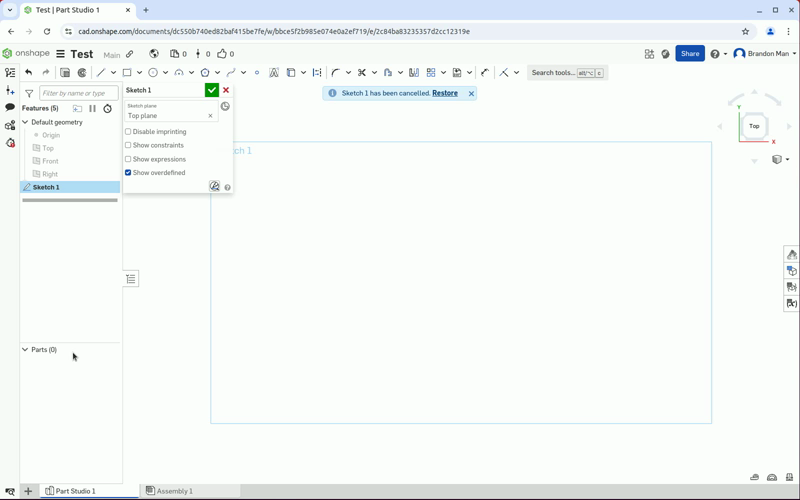
key(l)
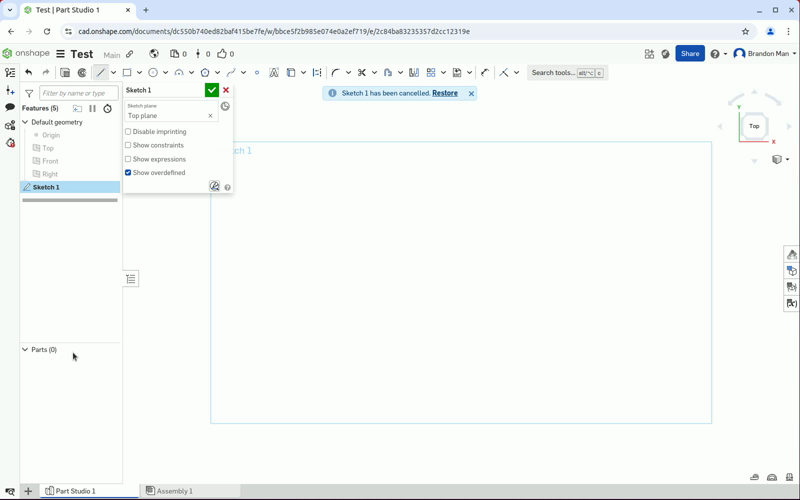
key_down(shift)
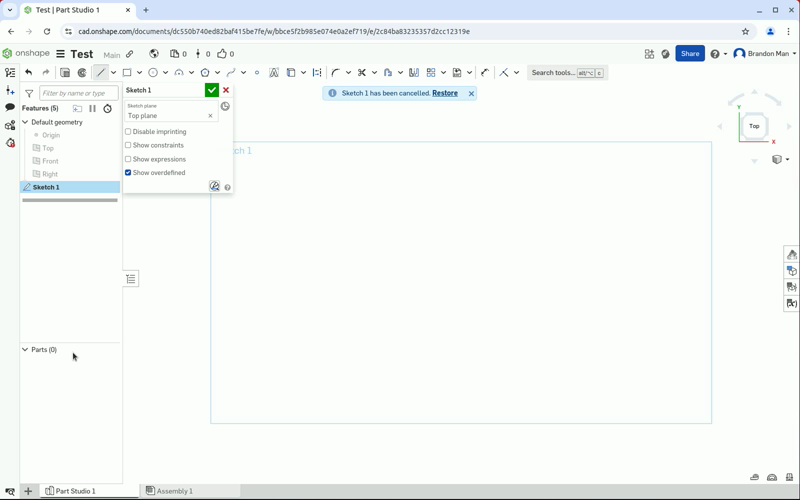
mouse_move(370, 318)
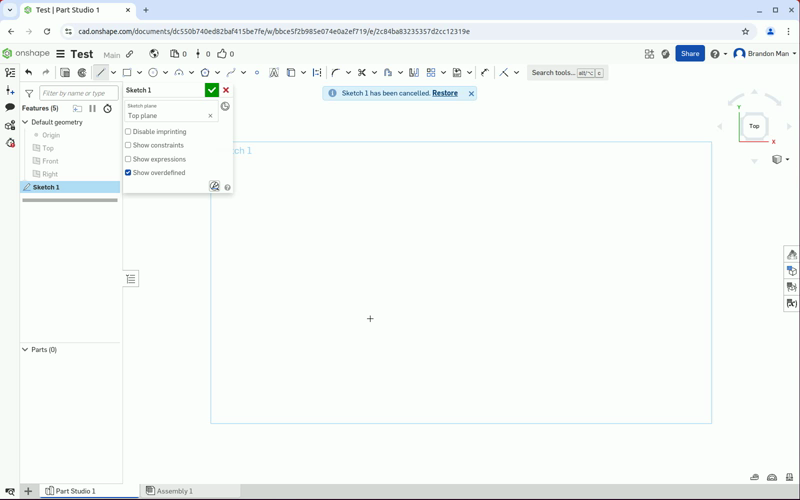
click(370, 318)
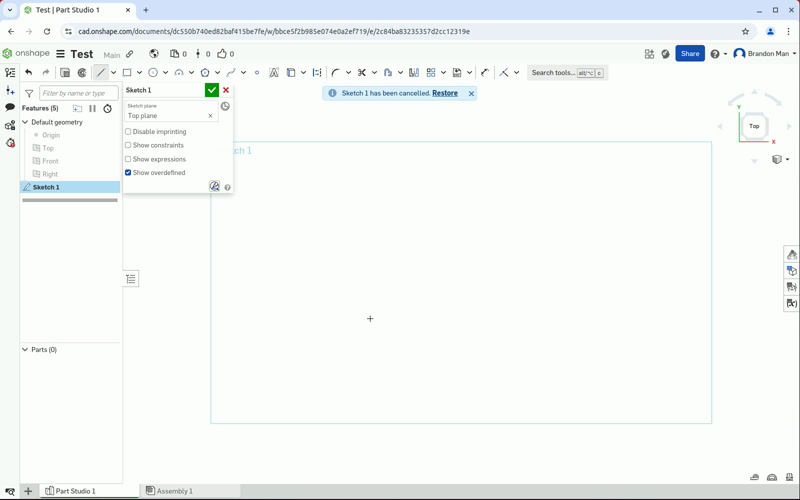
key_up(shift)
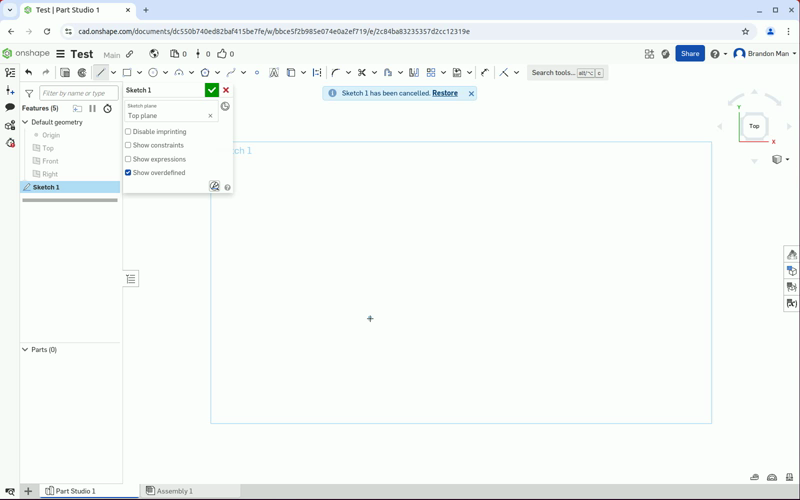
key_down(shift)
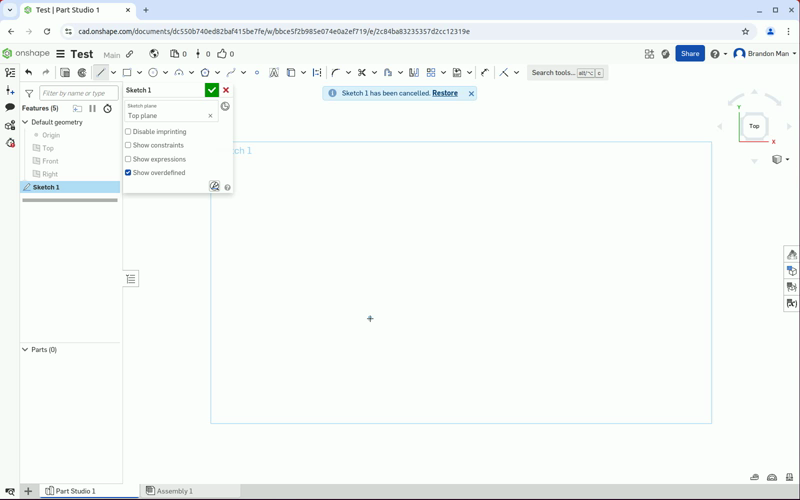
mouse_move(400, 318)
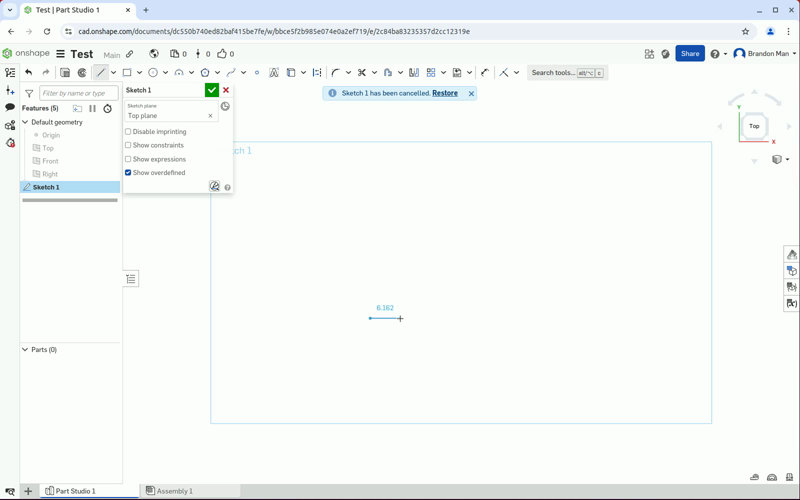
mouse_move(378, 318)
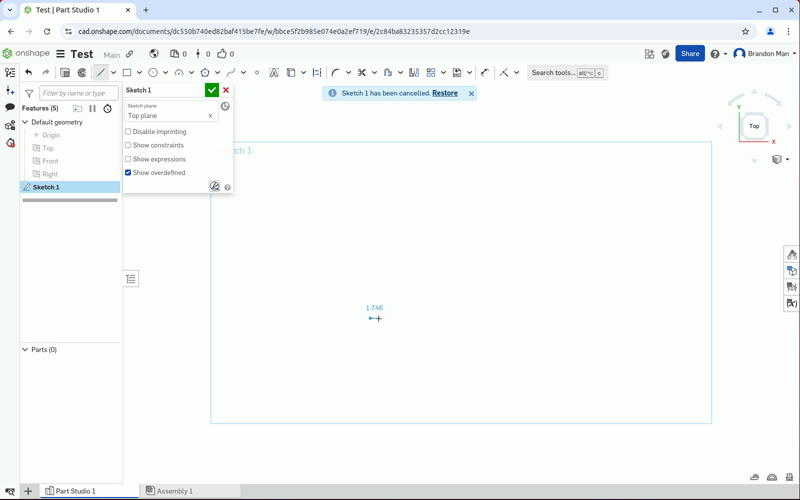
click(378, 318)
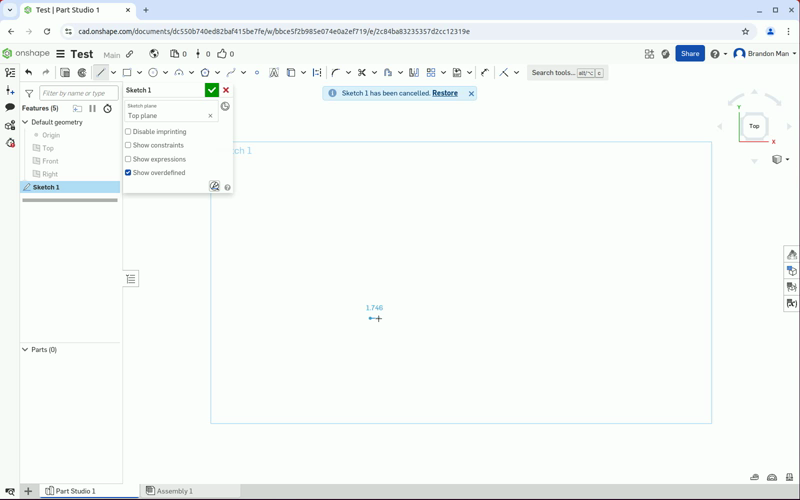
key_up(shift)
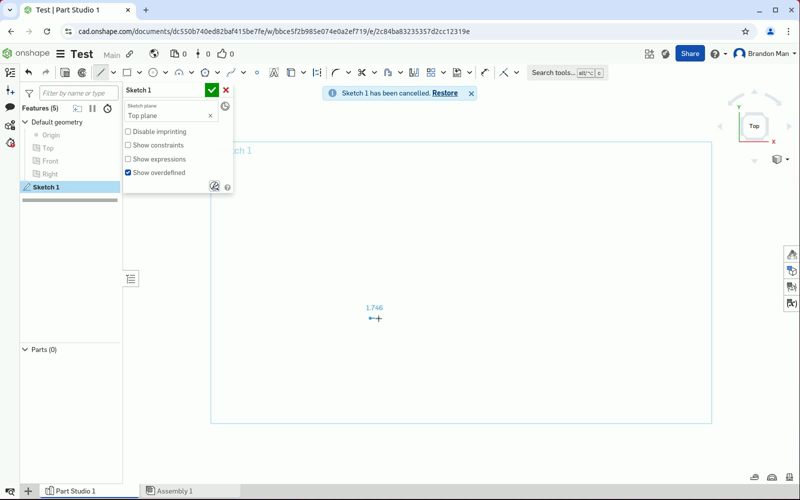
key_down(shift)
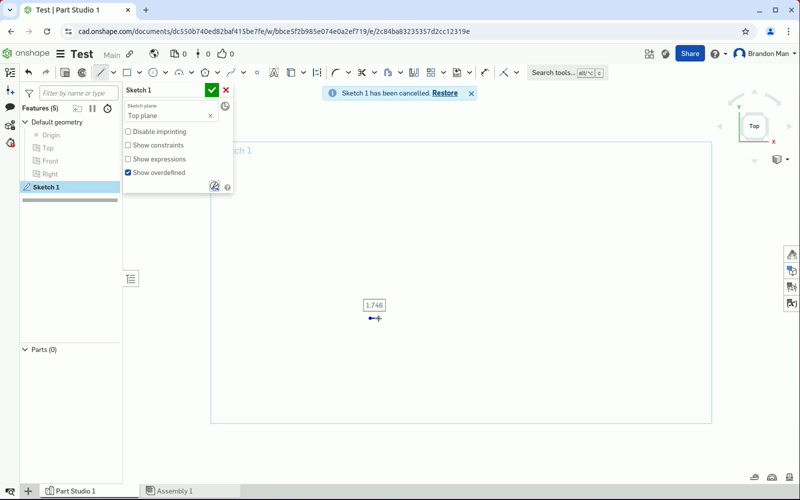
mouse_move(408, 318)
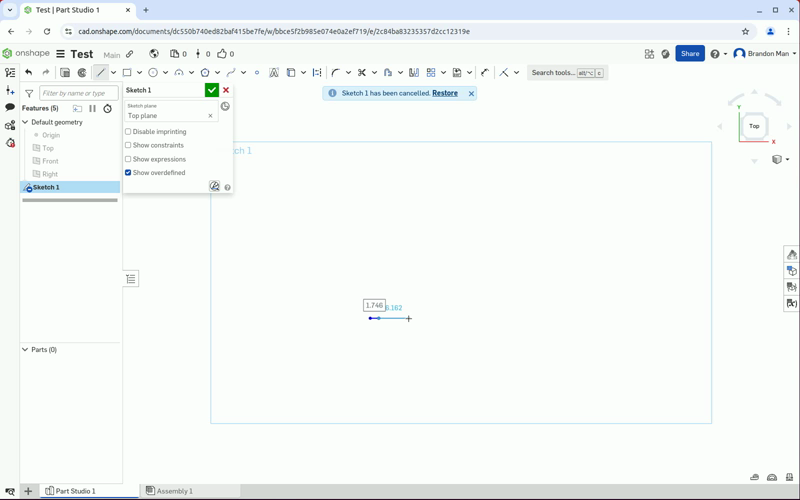
mouse_move(438, 318)
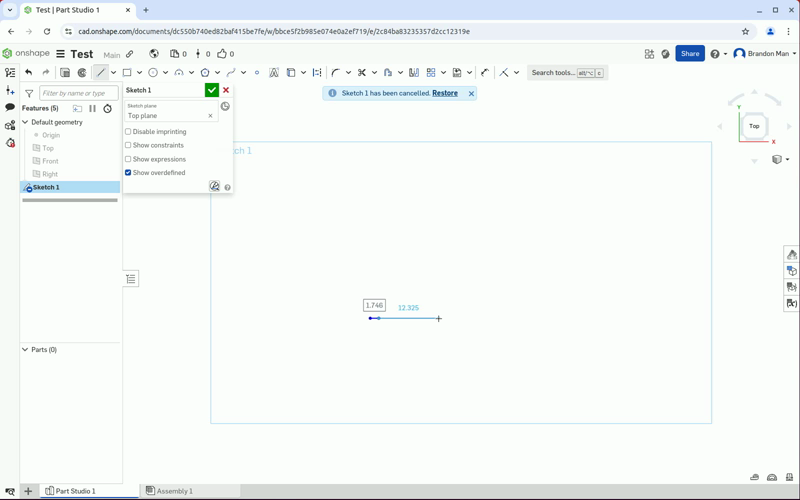
click(438, 318)
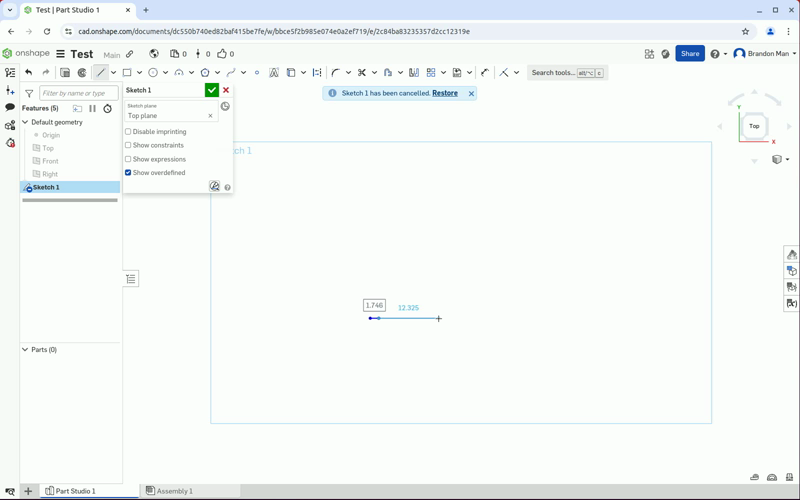
key_up(shift)
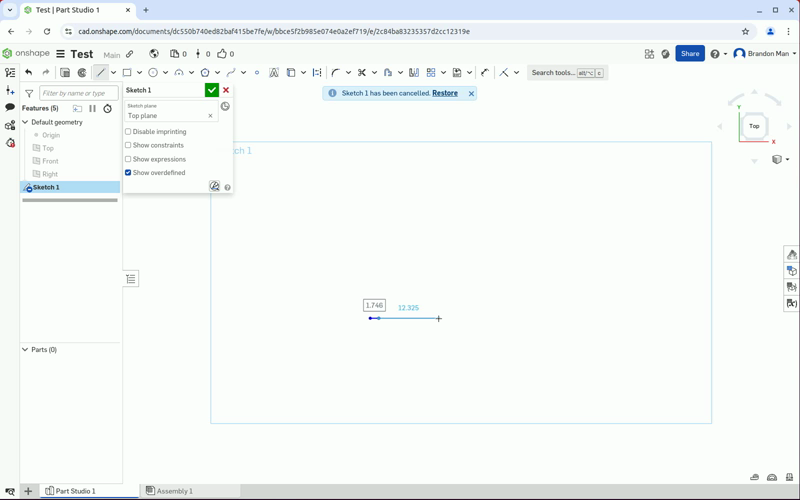
key_down(shift)
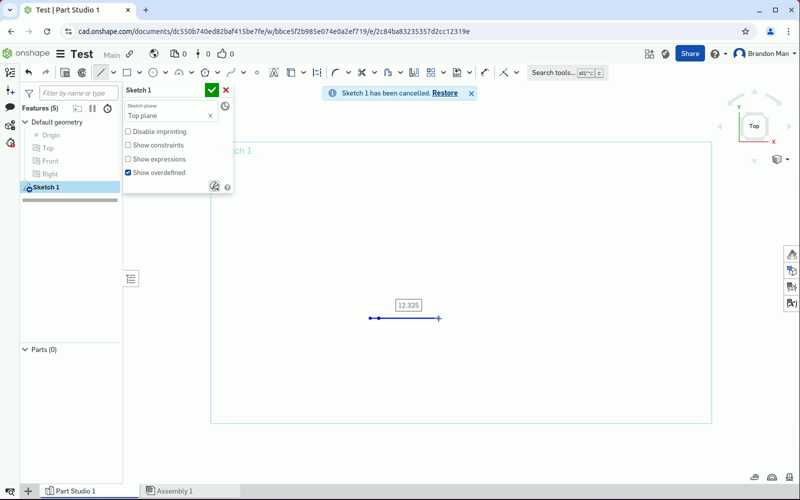
mouse_move(468, 318)
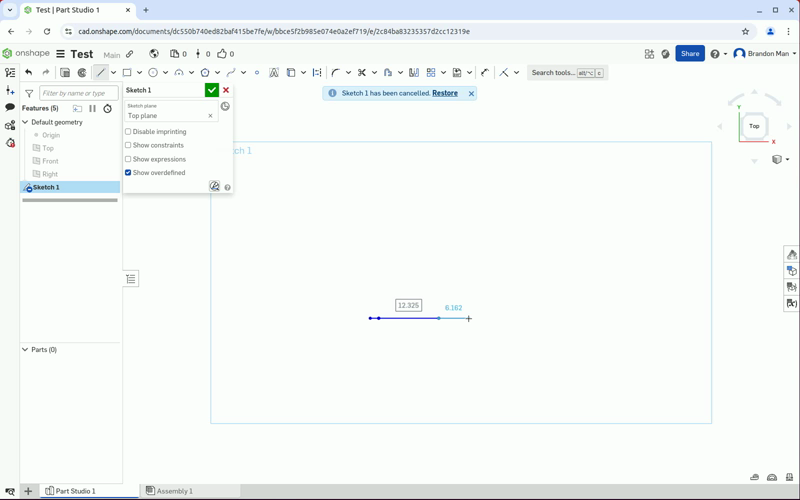
mouse_move(438, 308)
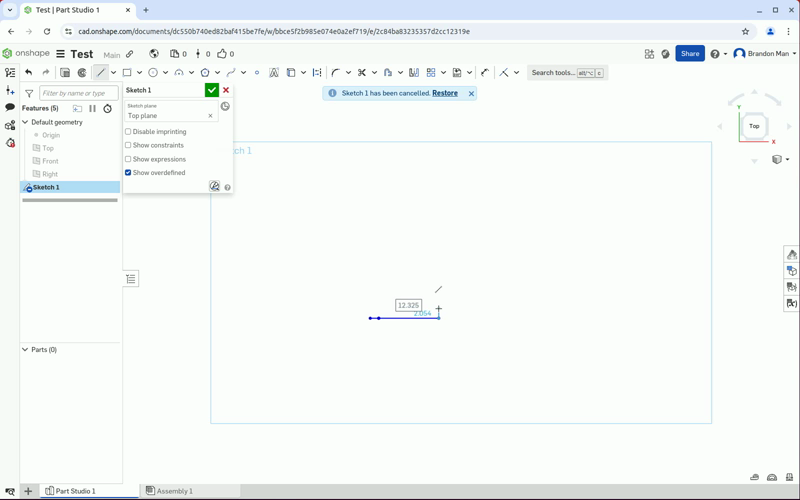
click(438, 308)
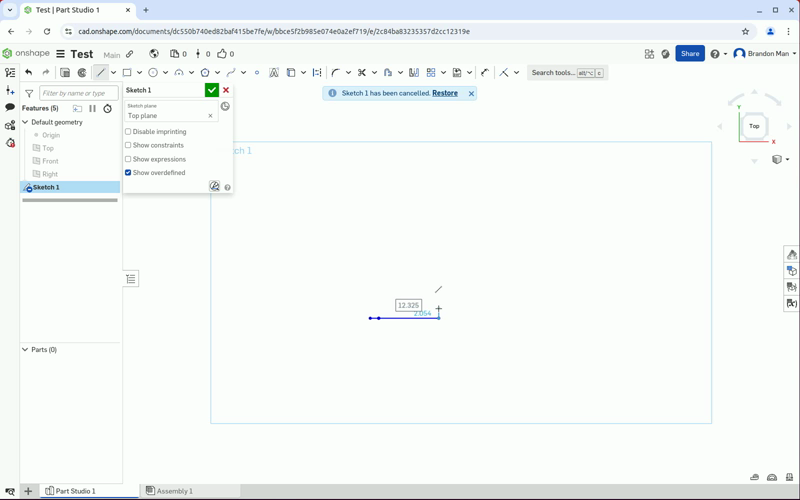
key_up(shift)
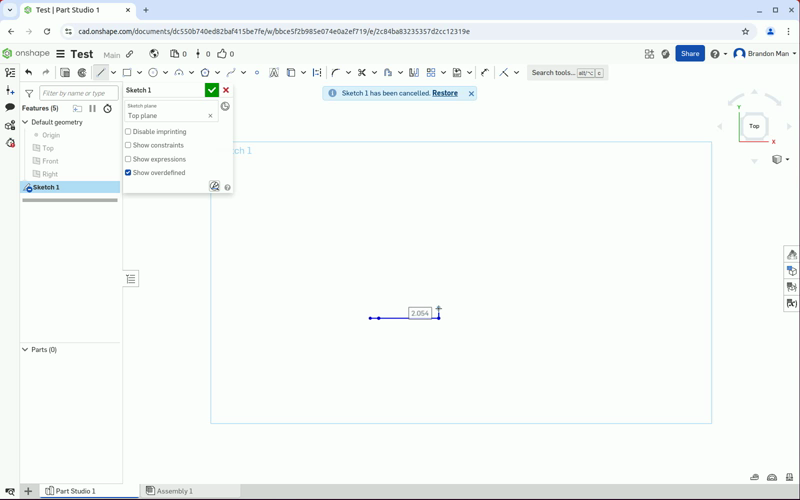
key_down(shift)
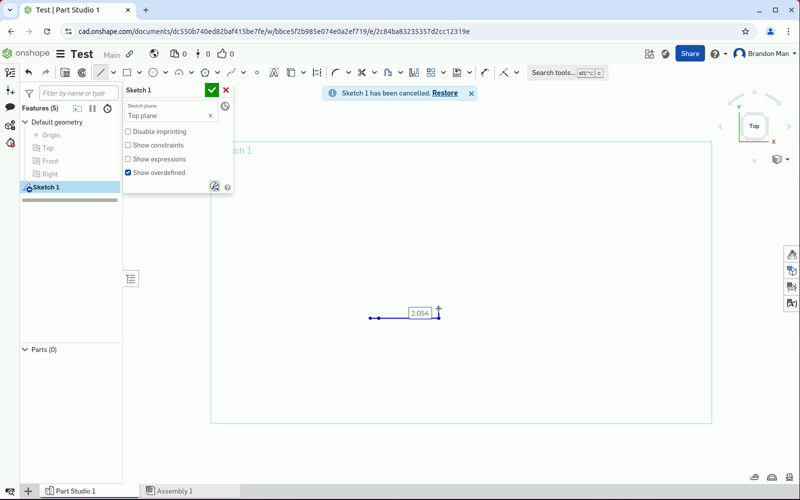
mouse_move(468, 308)
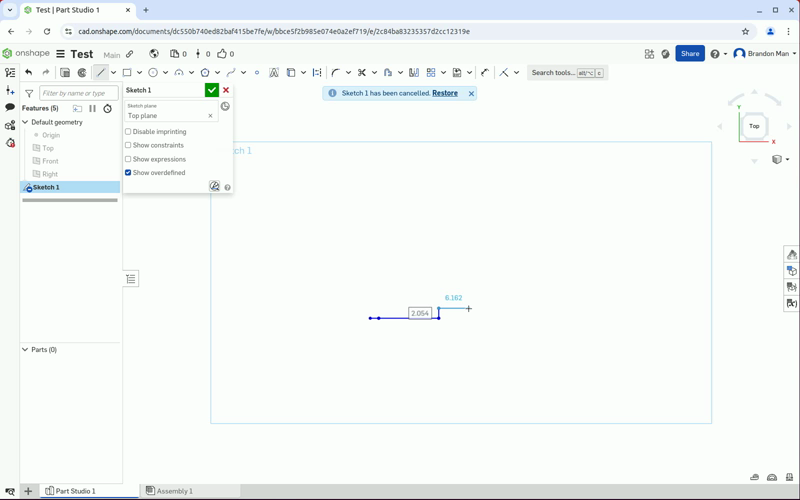
mouse_move(378, 308)
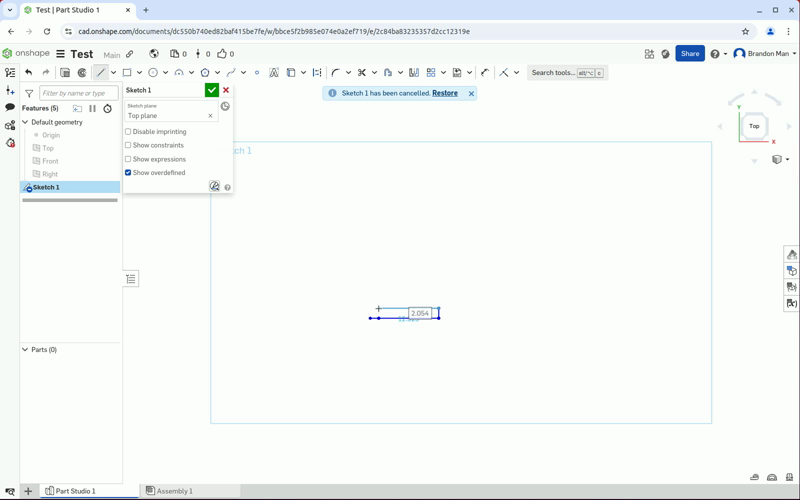
click(378, 308)
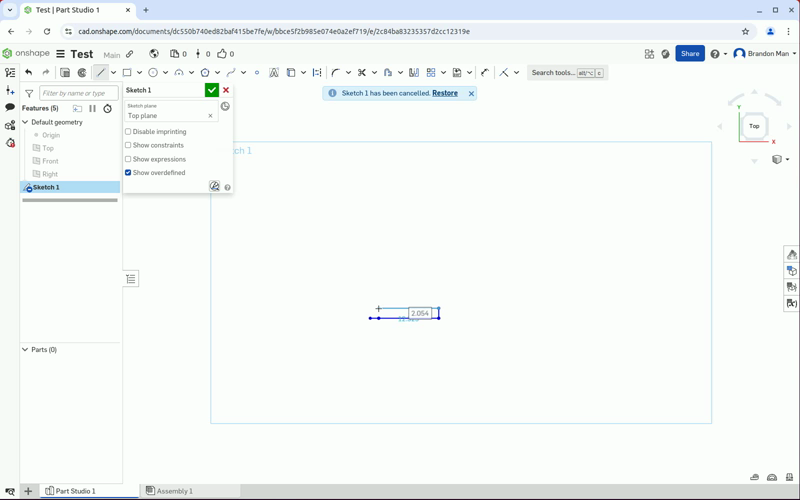
key_up(shift)
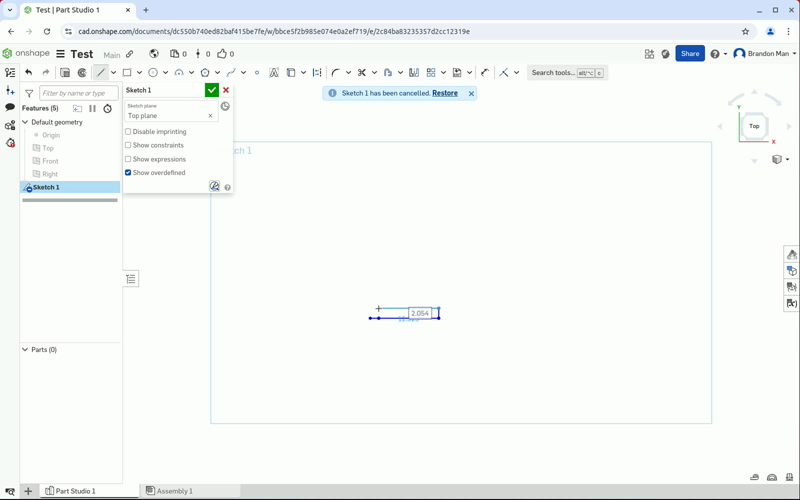
key_down(shift)
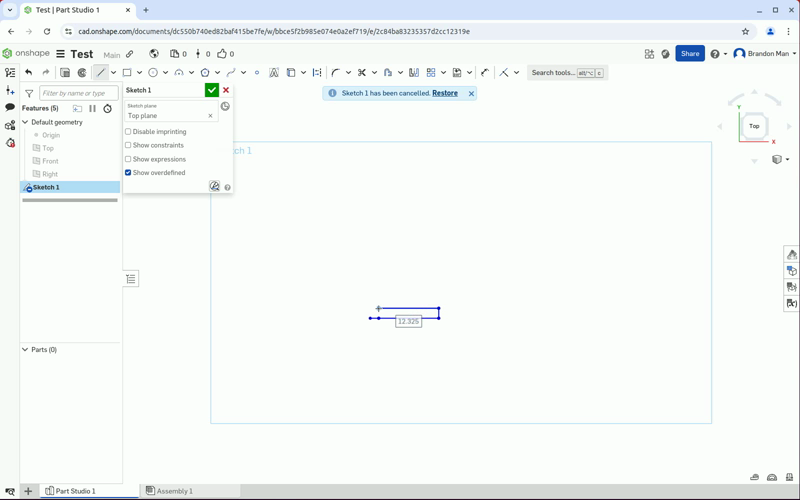
mouse_move(378, 226)
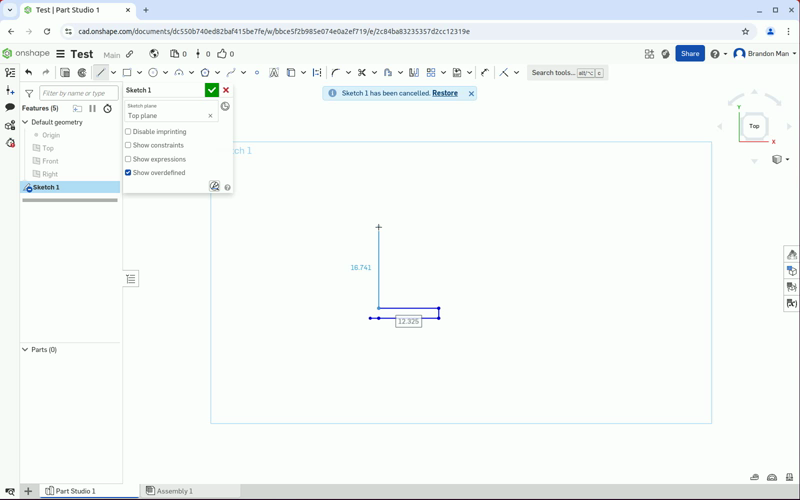
click(378, 226)
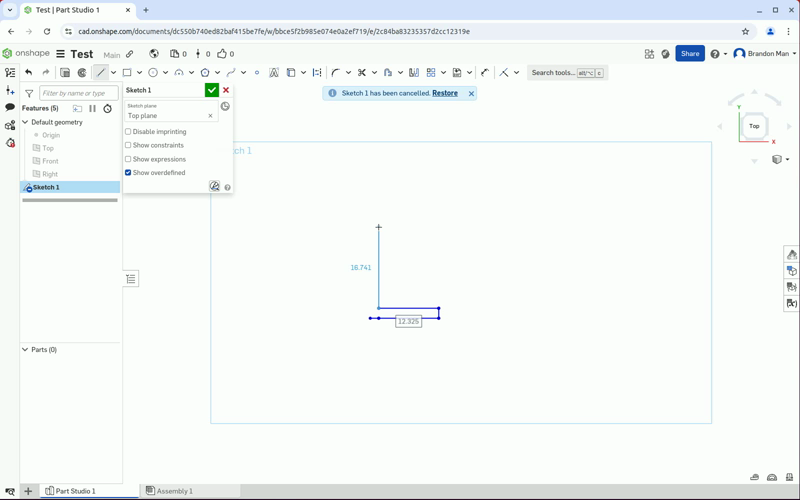
key_up(shift)
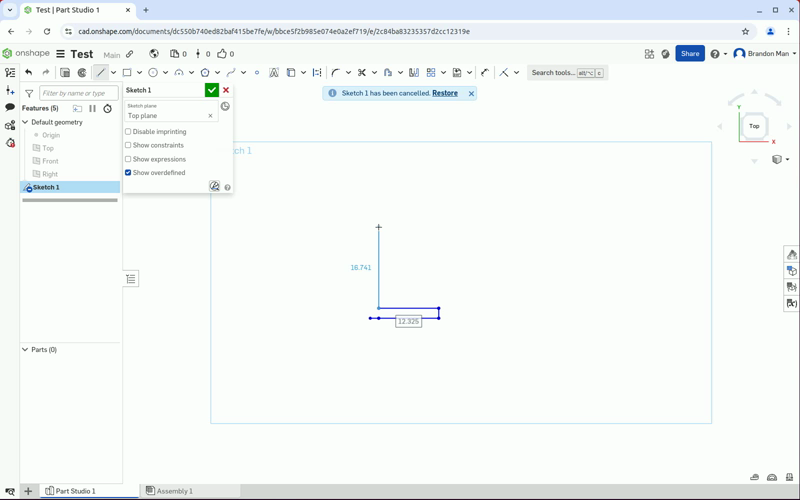
key_down(shift)
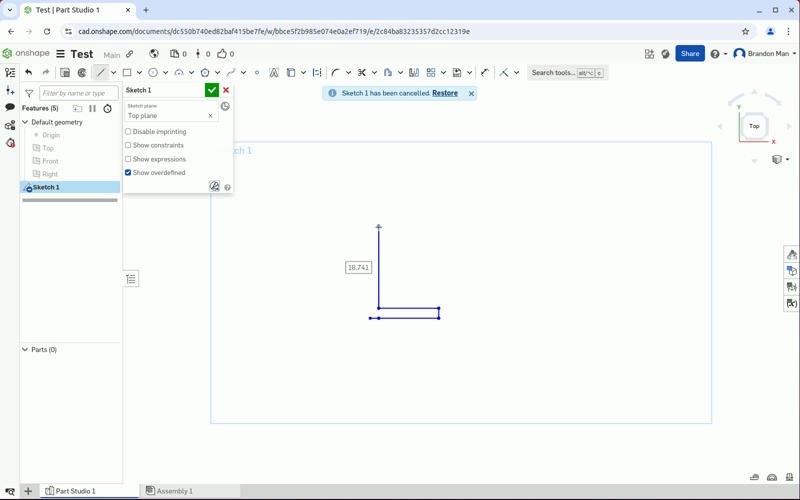
mouse_move(408, 226)
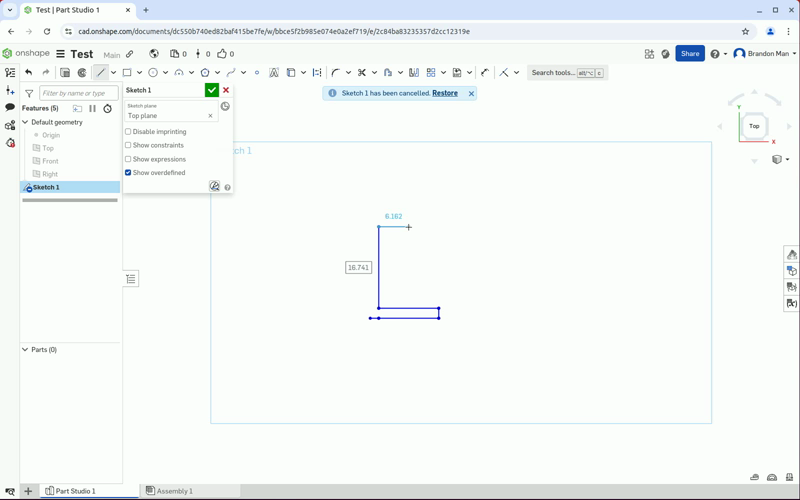
mouse_move(438, 226)
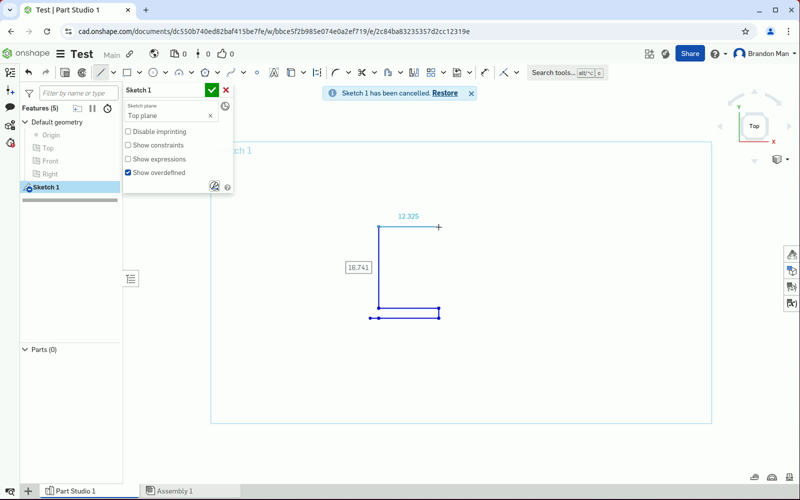
click(438, 226)
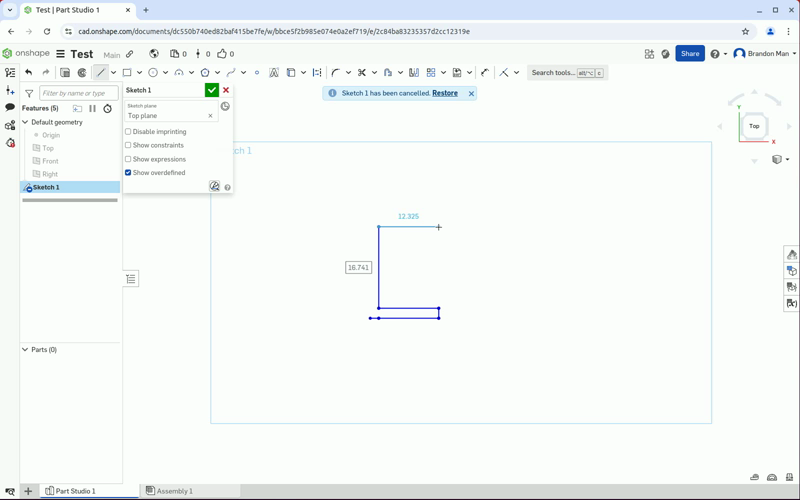
key_up(shift)
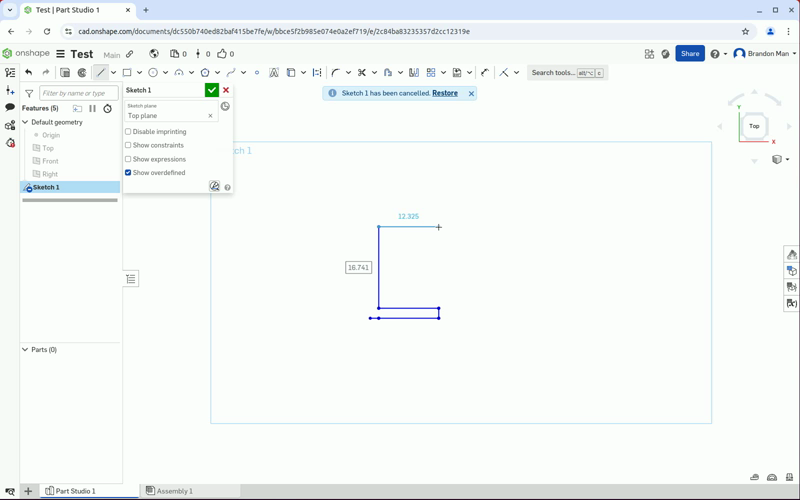
key_down(shift)
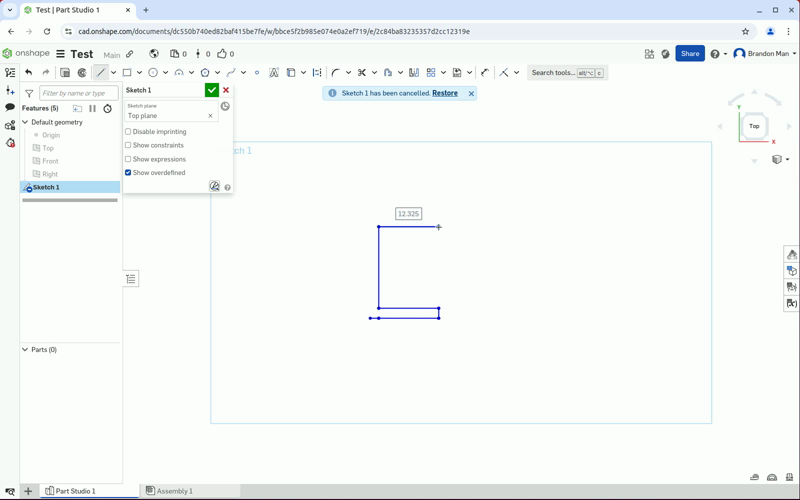
mouse_move(468, 226)
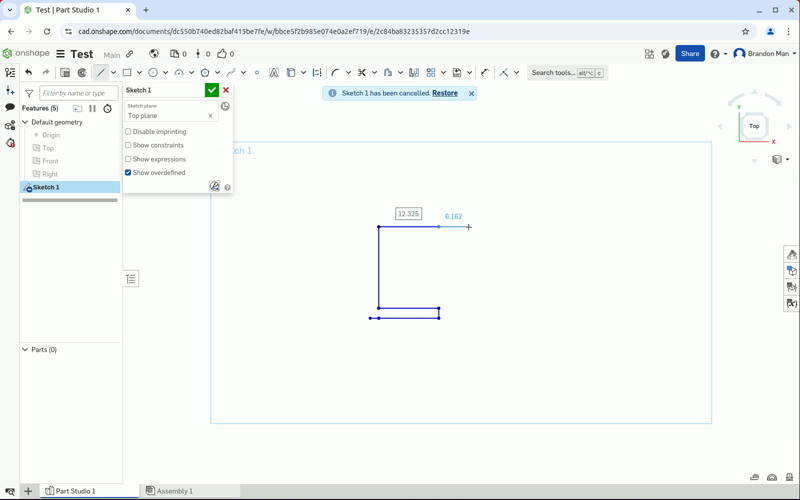
mouse_move(438, 217)
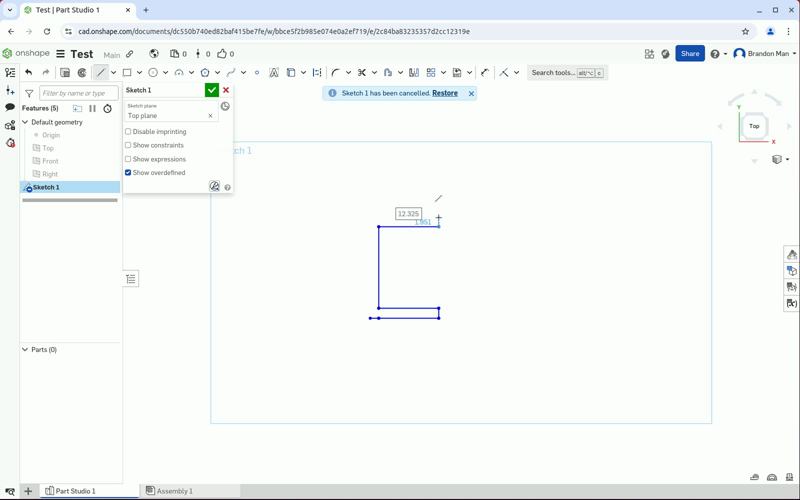
click(438, 217)
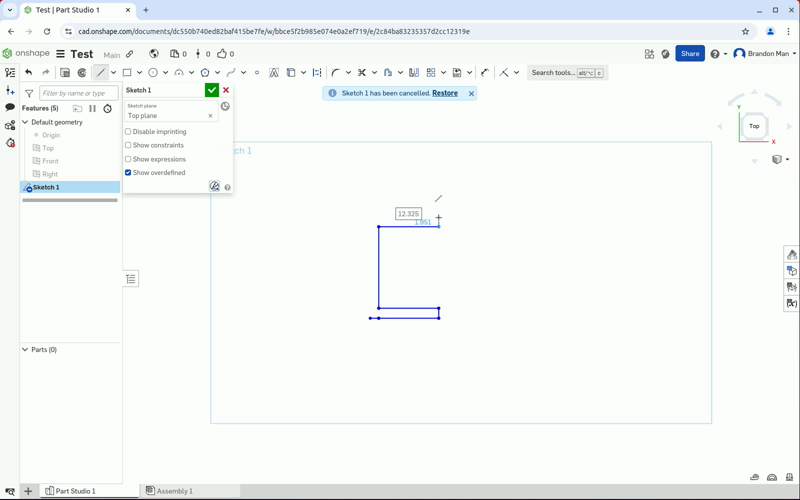
key_up(shift)
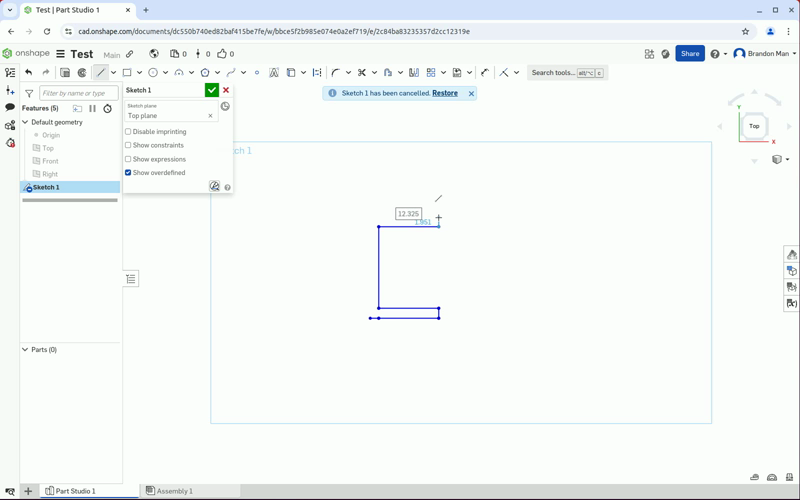
key_down(shift)
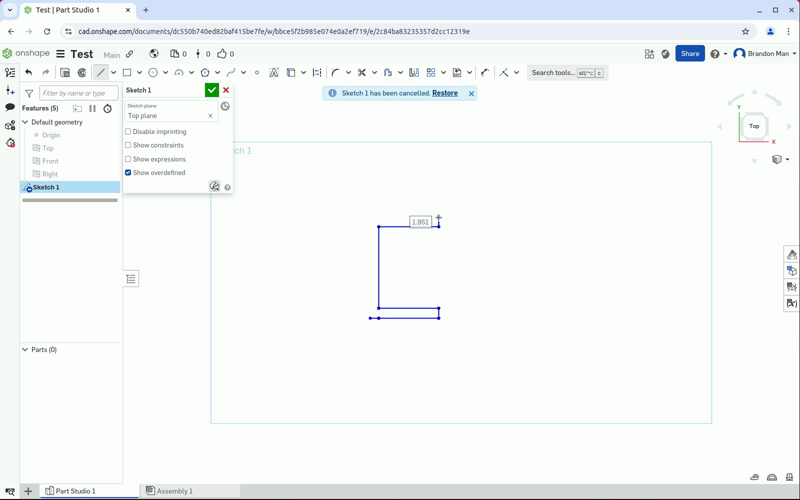
mouse_move(468, 217)
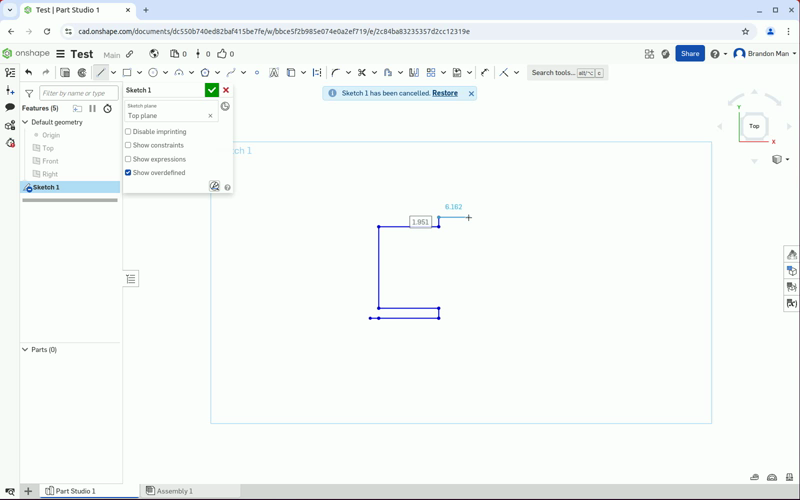
mouse_move(378, 217)
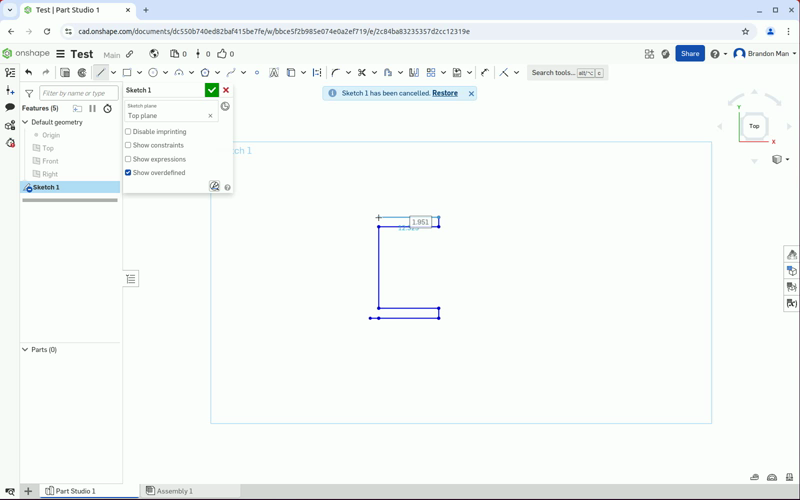
click(378, 217)
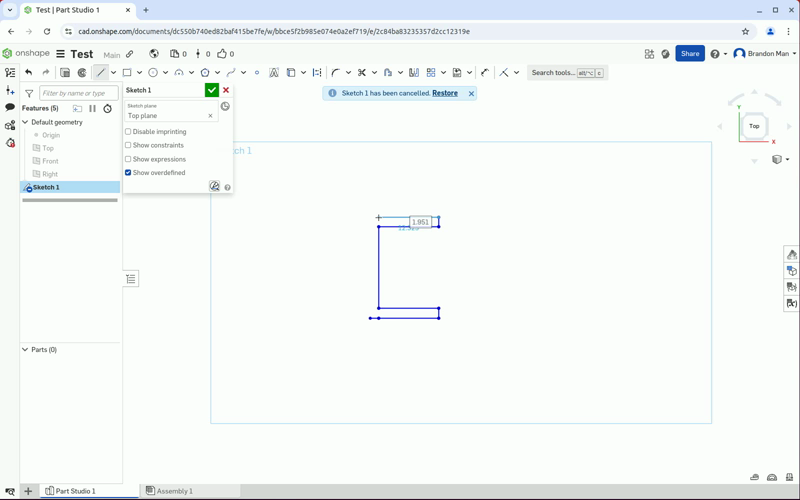
key_up(shift)
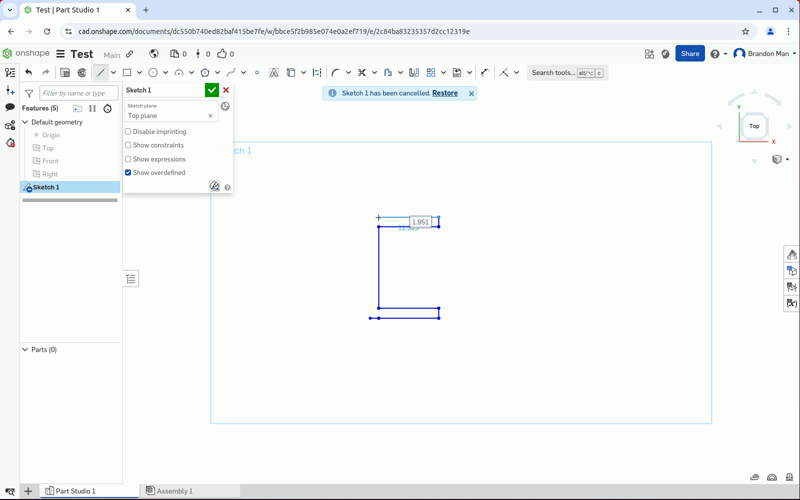
key_down(shift)
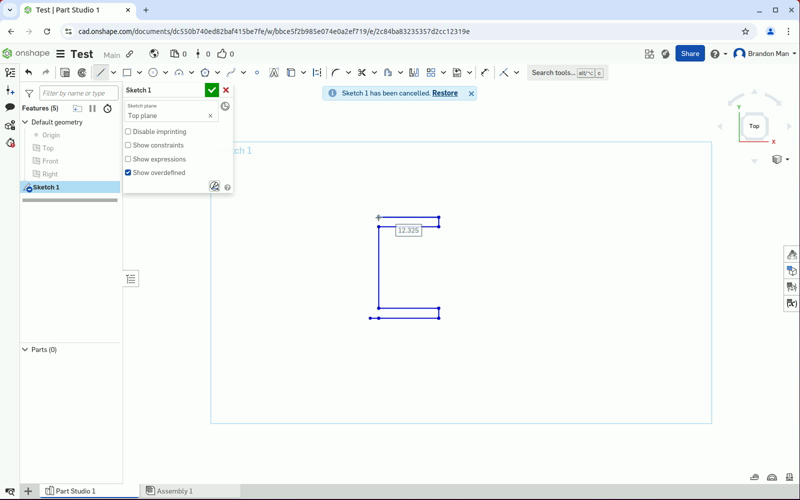
mouse_move(408, 217)
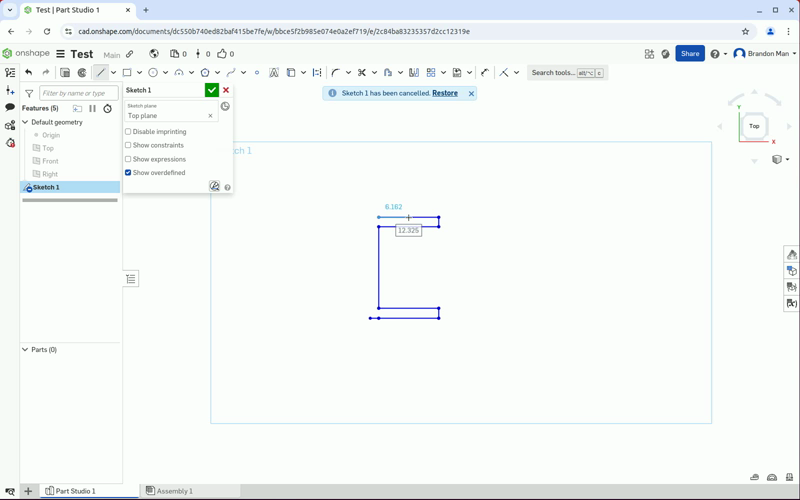
mouse_move(370, 217)
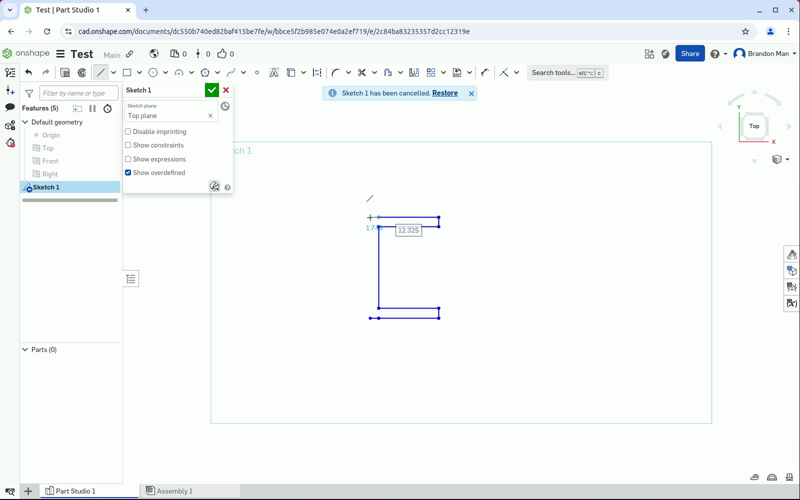
click(370, 217)
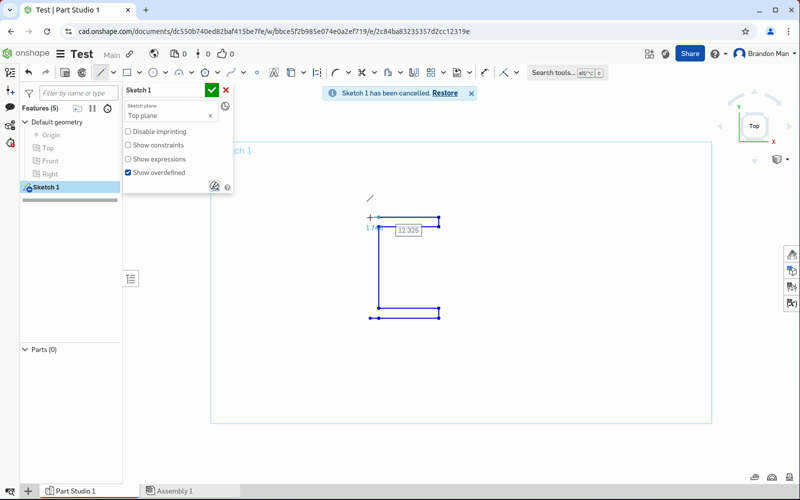
key_up(shift)
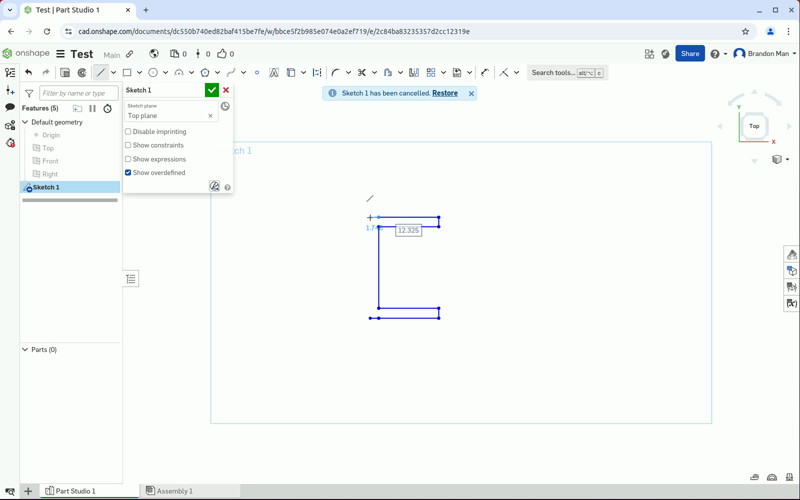
key_down(shift)
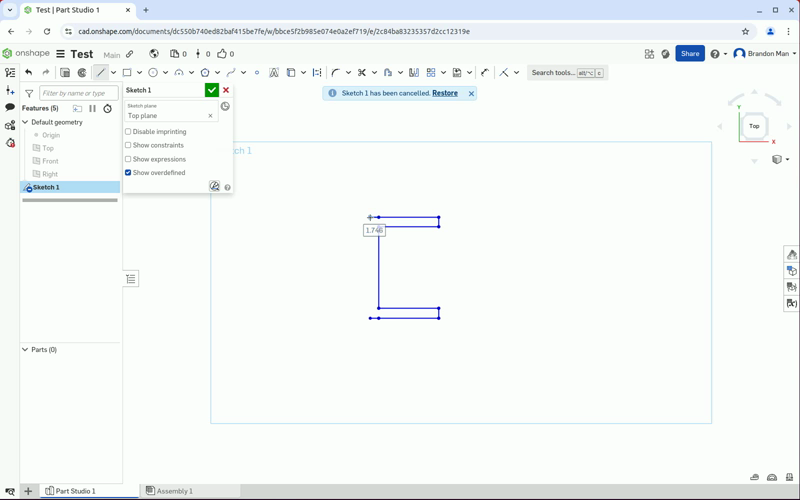
mouse_move(370, 318)
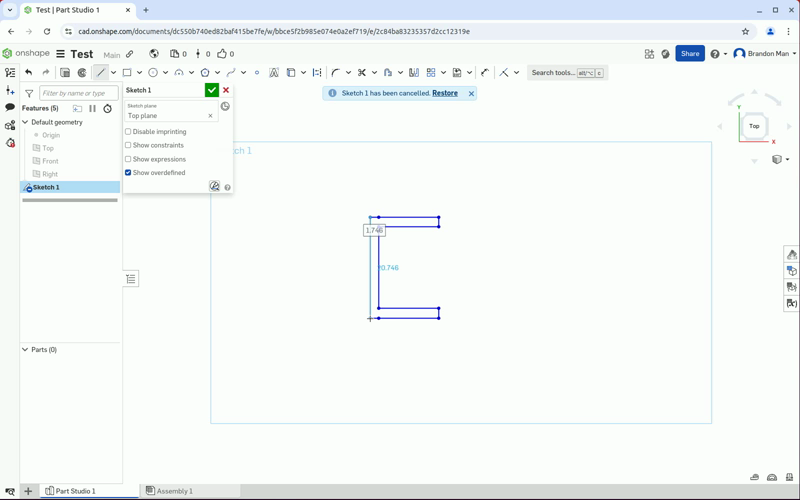
key_up(shift)
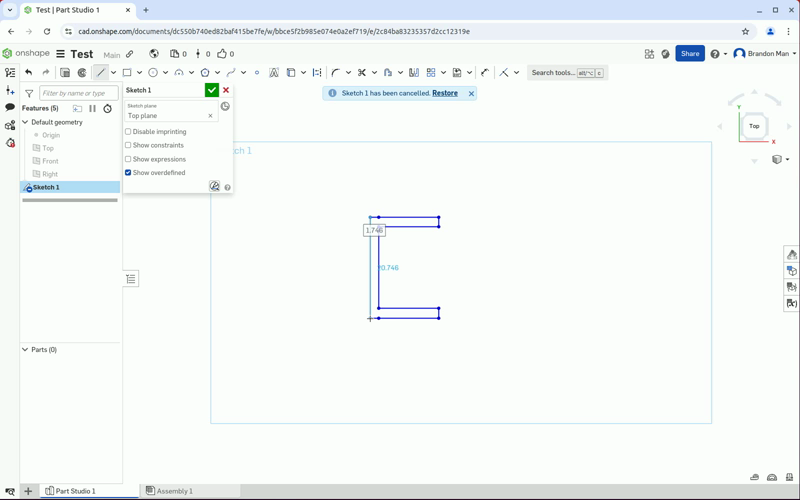
click(370, 318)
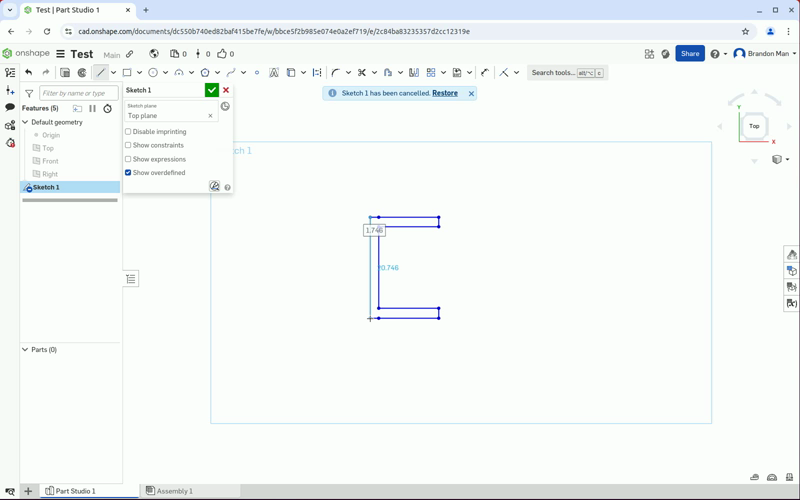
key(esc)
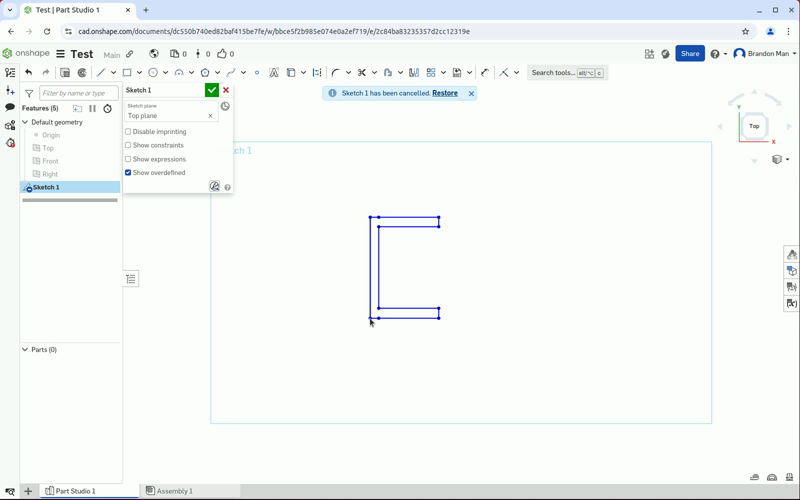
mouse_move(408, 222)
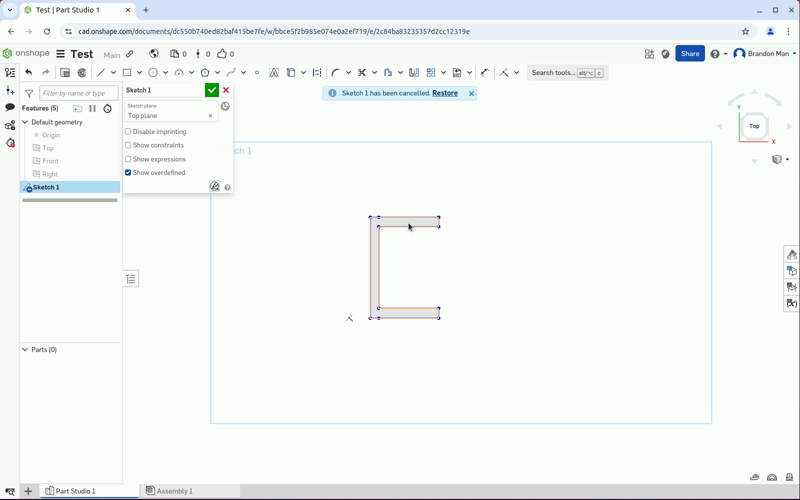
click(408, 222)
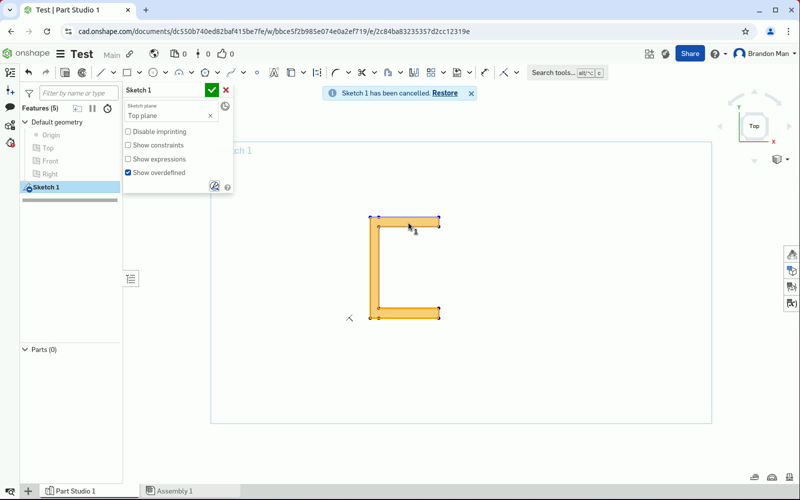
mouse_move(73, 352)
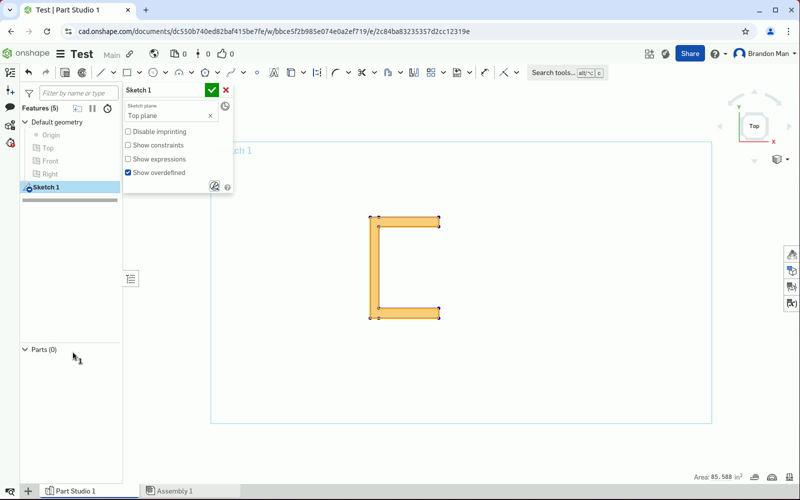
key(shift+y)
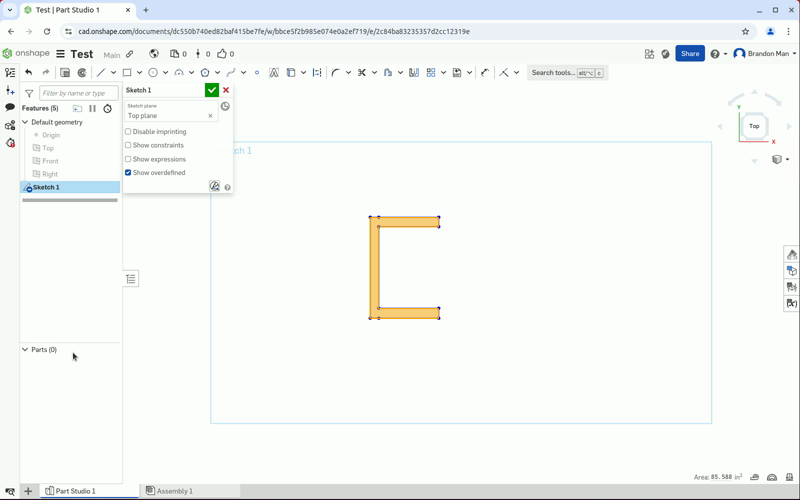
key(shift+e)
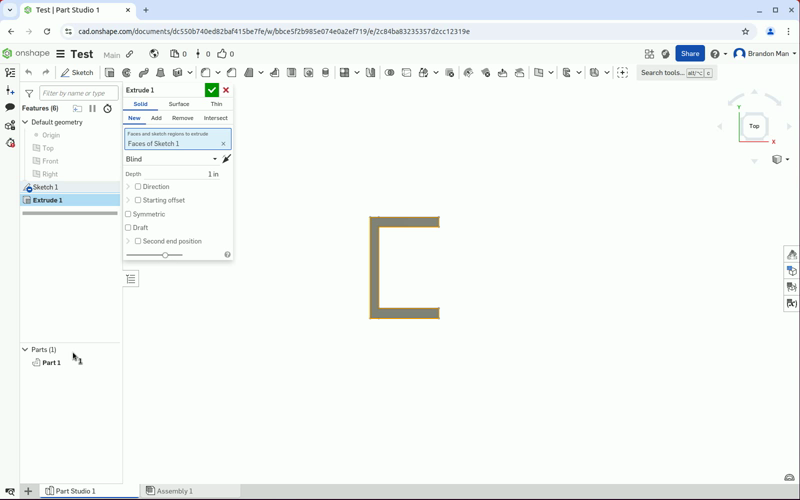
mouse_move(143, 106)
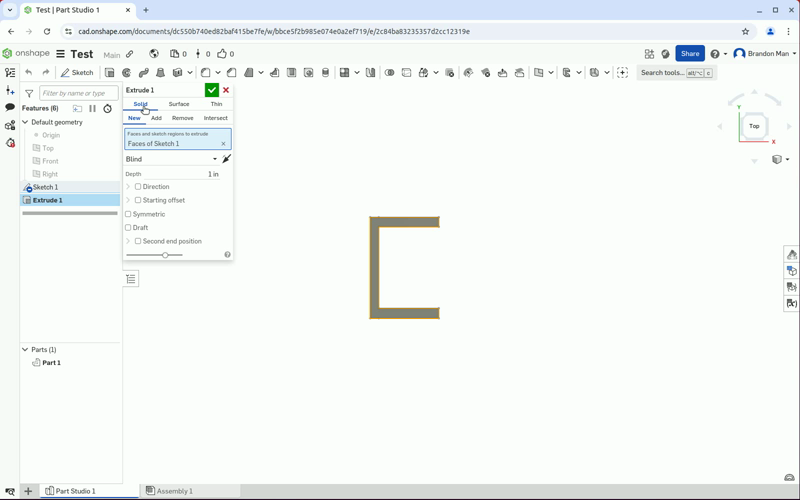
click(143, 106)
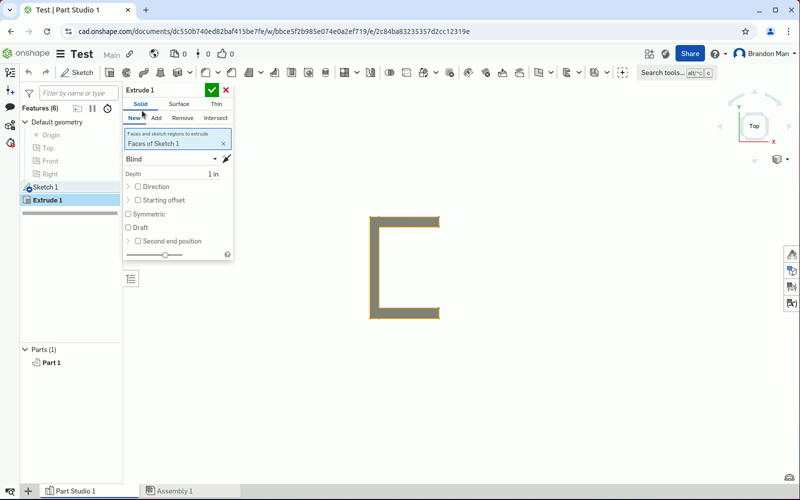
mouse_move(137, 120)
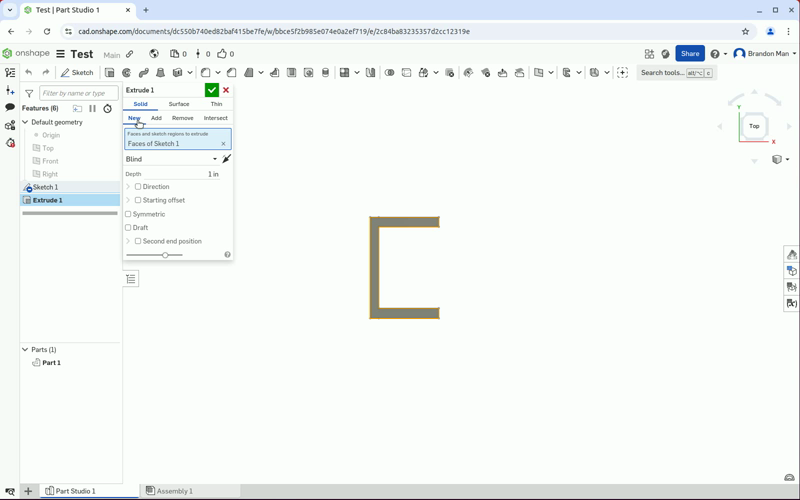
click(137, 120)
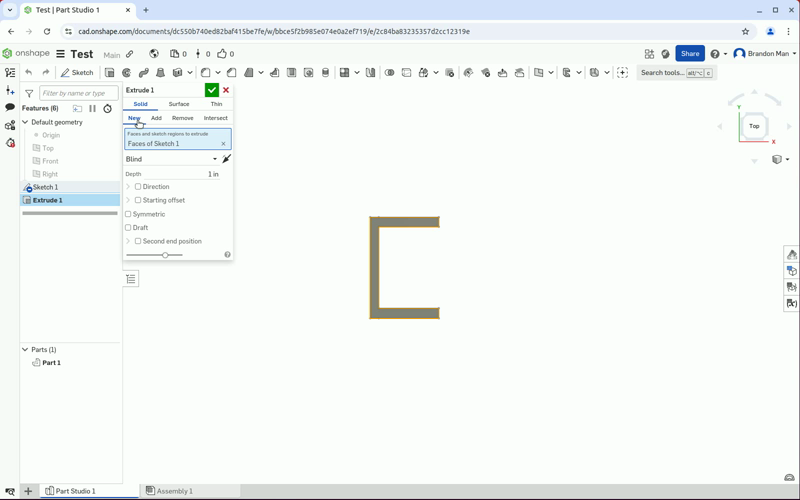
key(tab, 4)
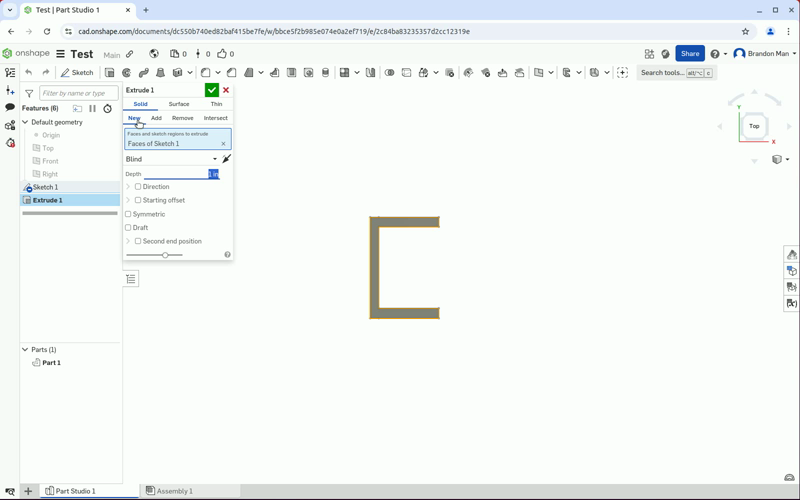
text(23.108)
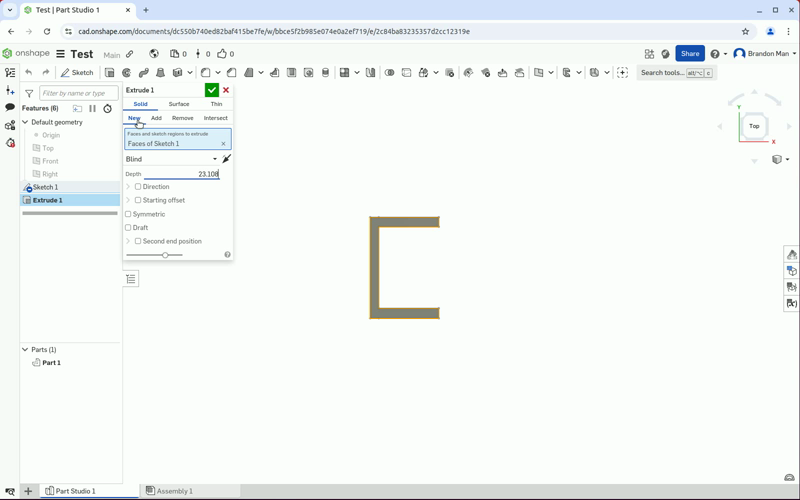
key(enter)
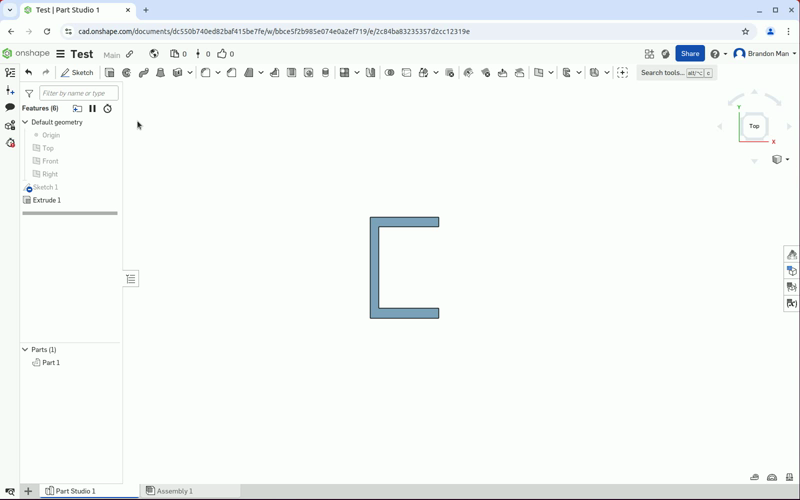
key(shift+h)
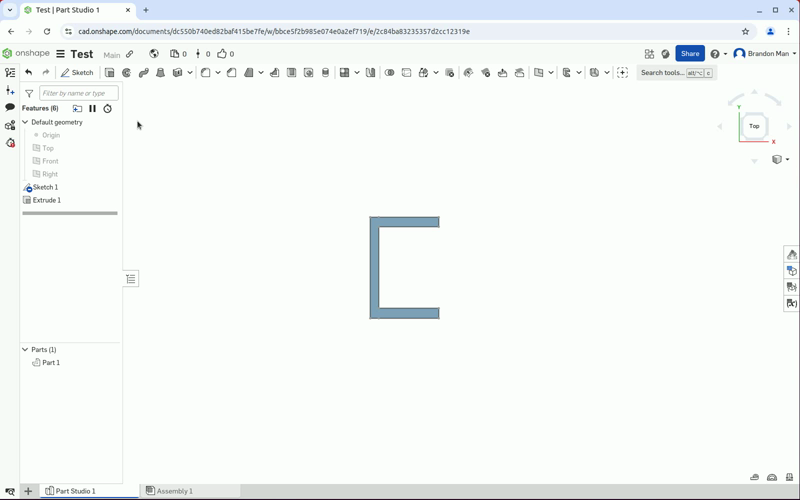
key(shift+h)
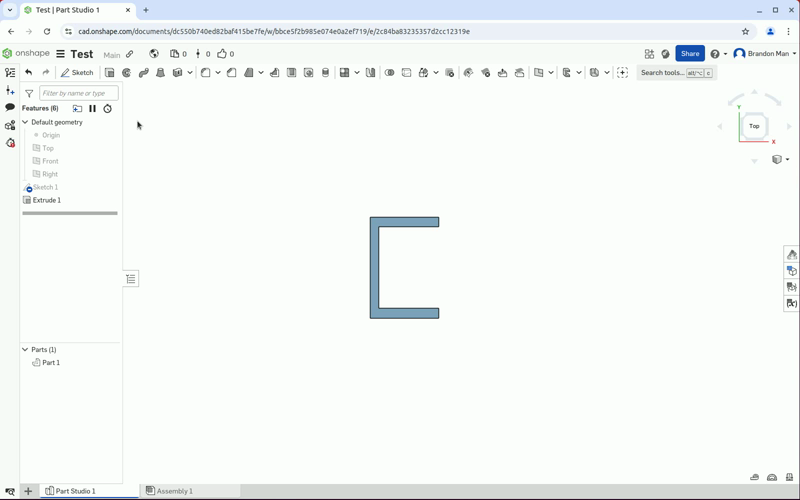
mouse_move(73, 189)
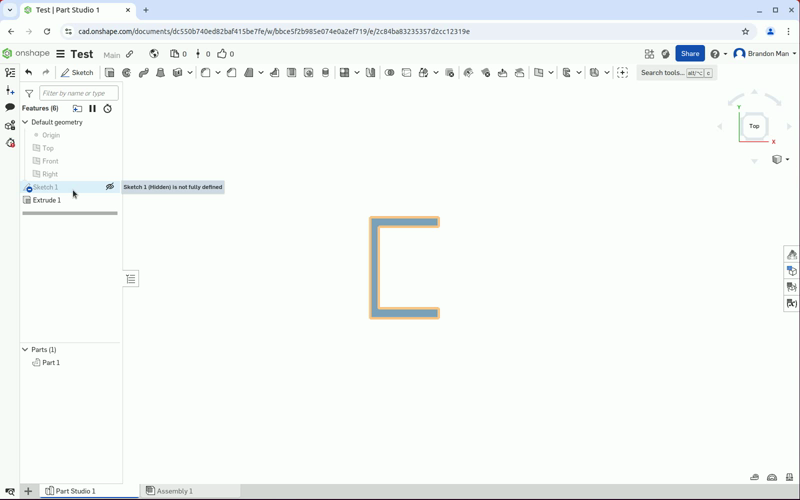
click(73, 189)
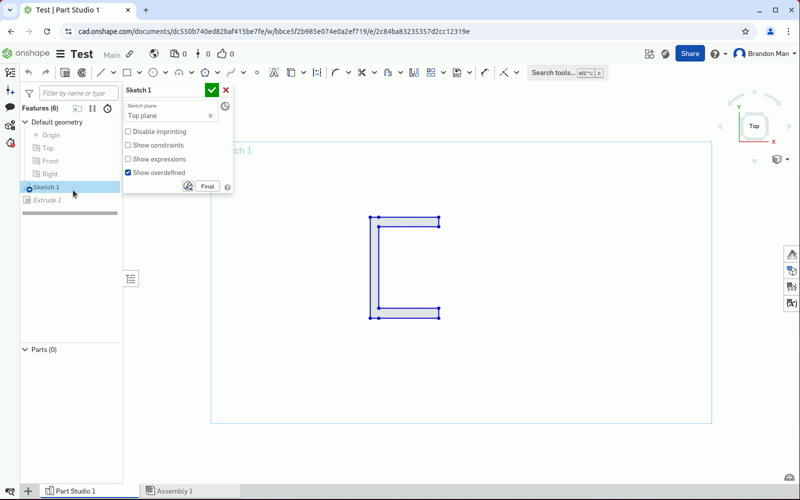
mouse_move(229, 92)
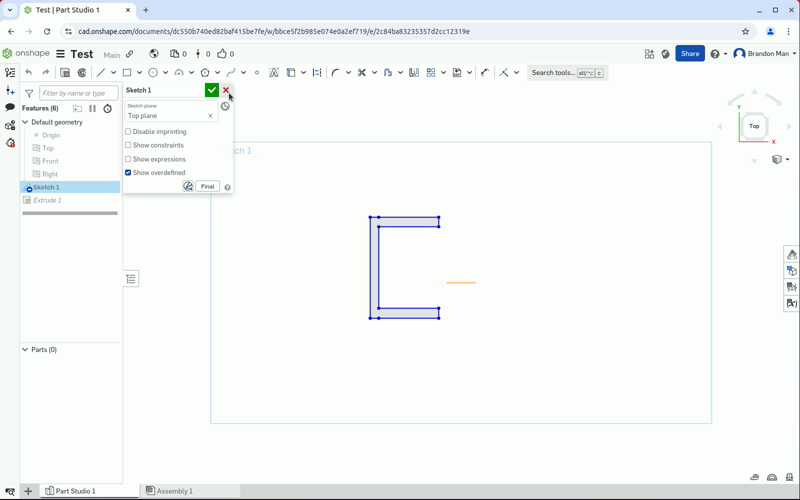
click(229, 92)
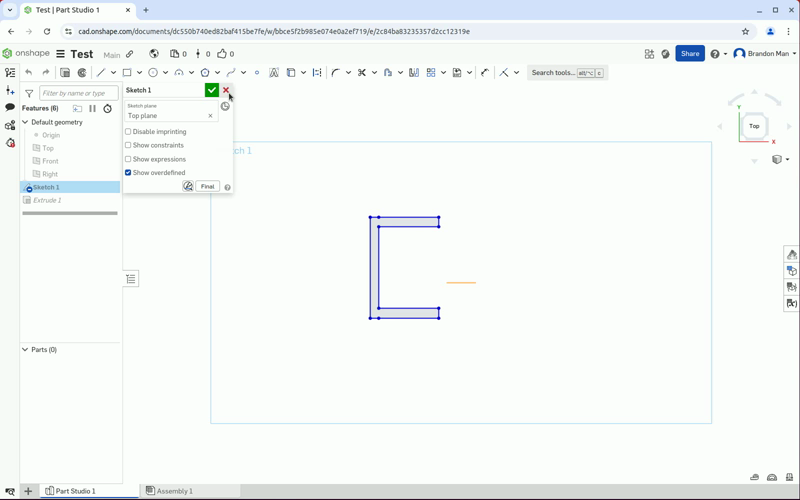
key(shift+s)
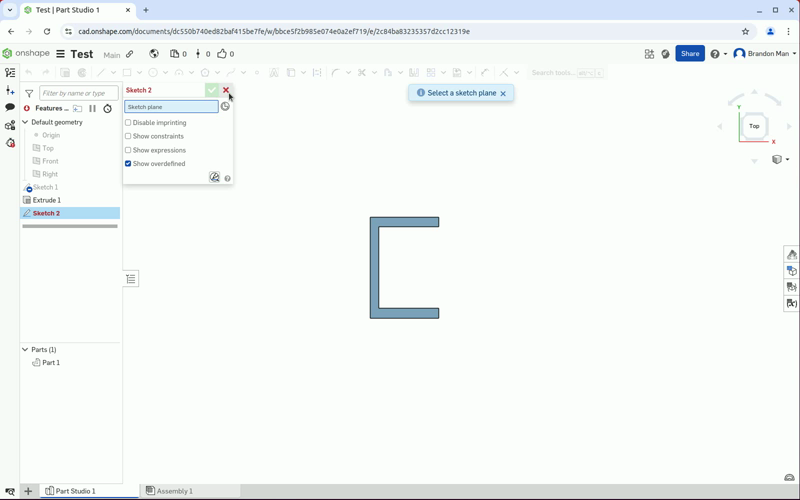
mouse_move(73, 150)
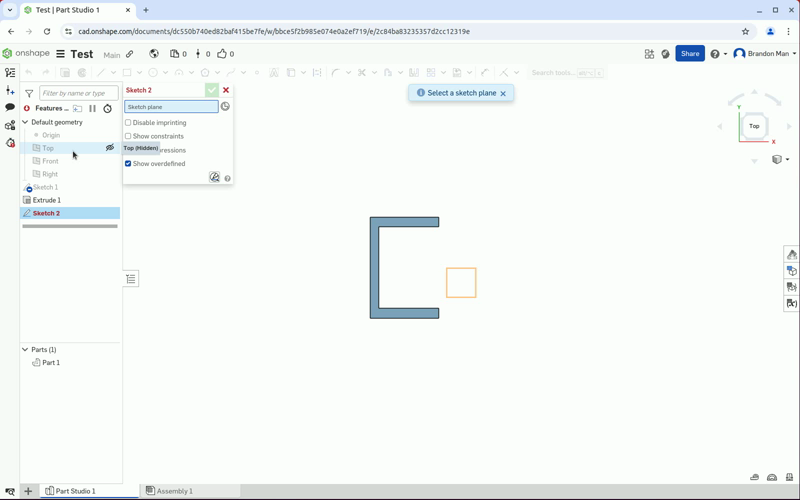
click(73, 150)
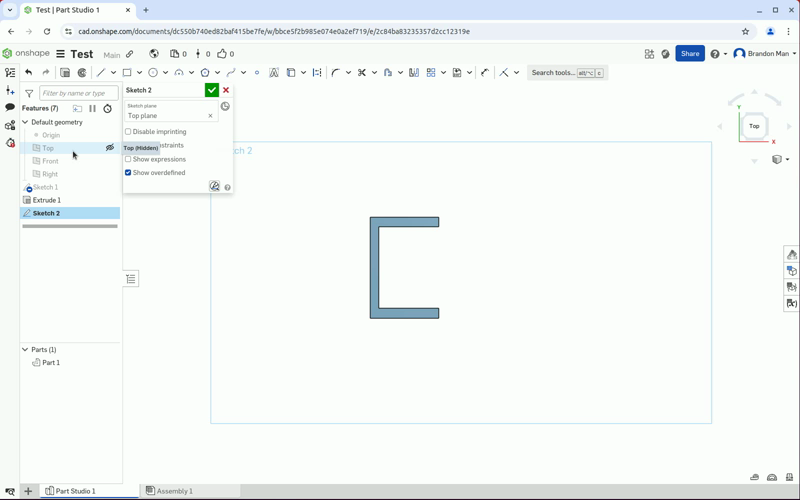
mouse_move(73, 352)
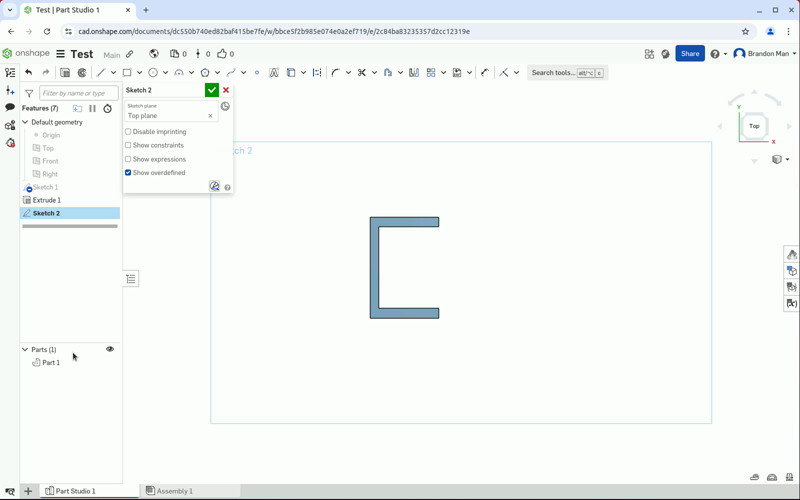
key(y)
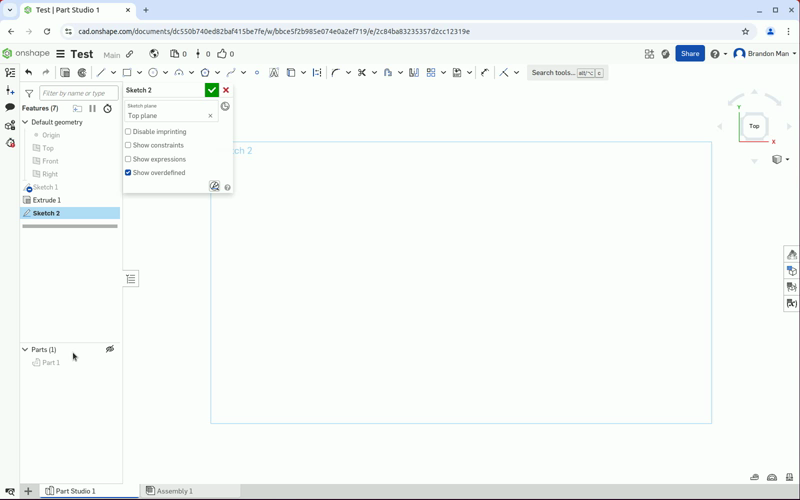
key(l)
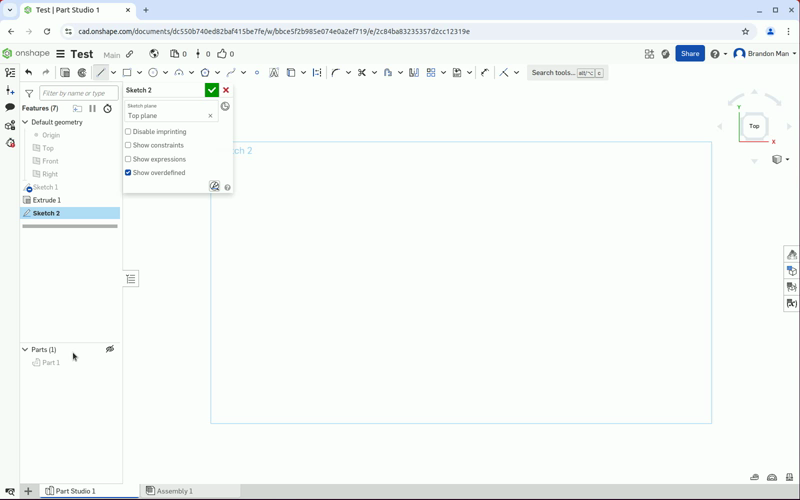
key_down(shift)
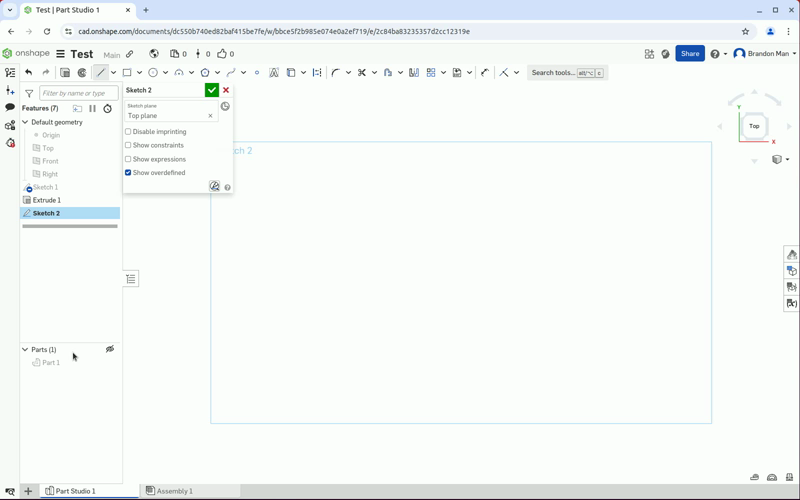
mouse_move(483, 318)
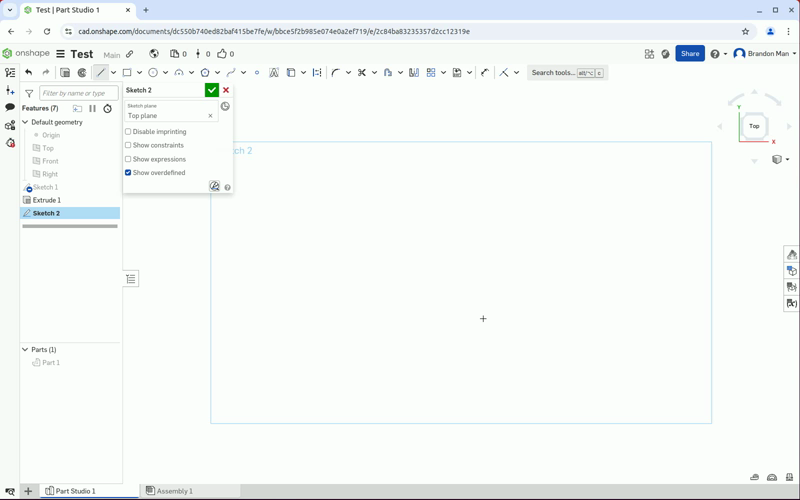
click(483, 318)
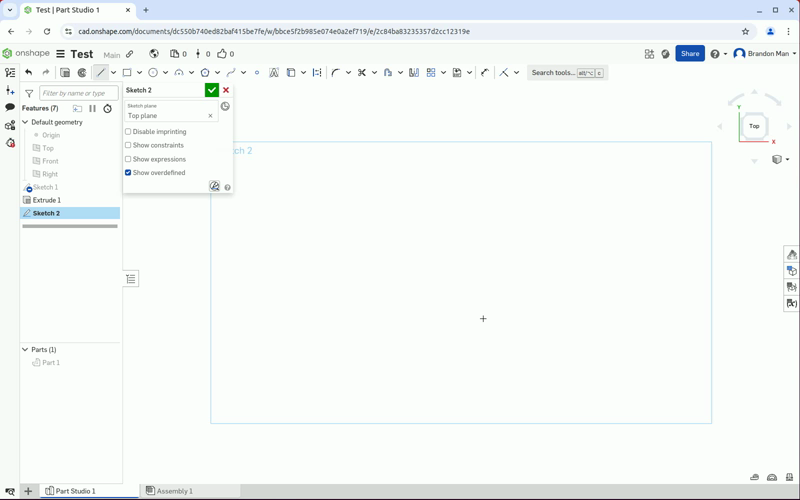
key_up(shift)
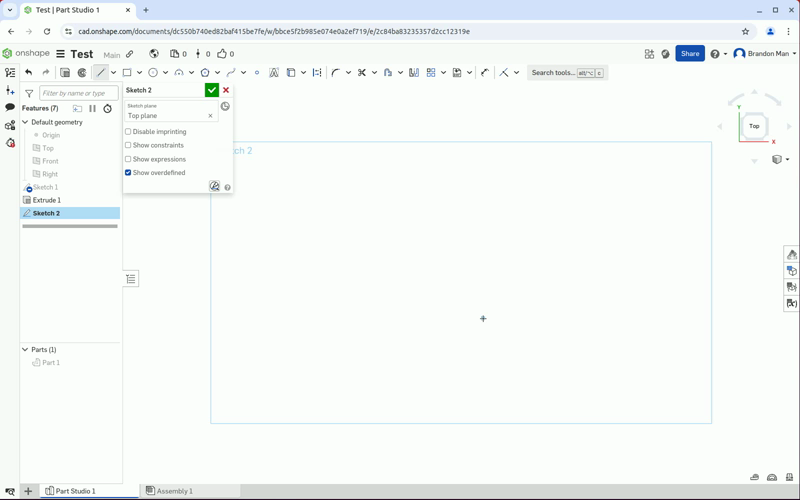
key_down(shift)
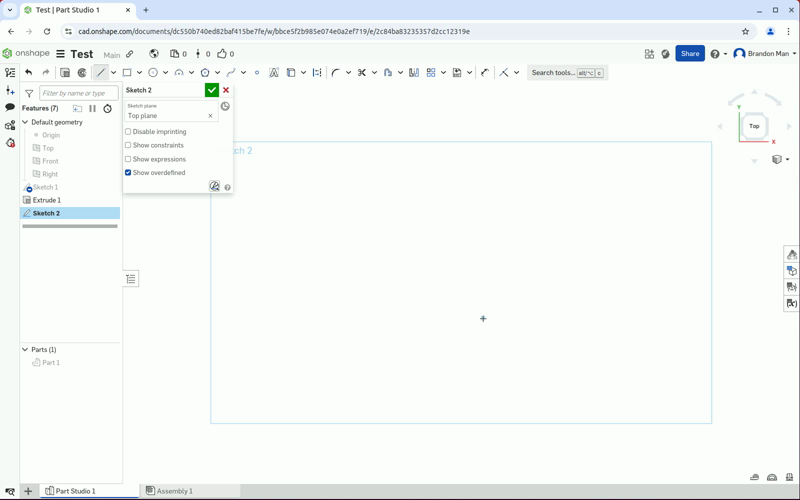
mouse_move(513, 318)
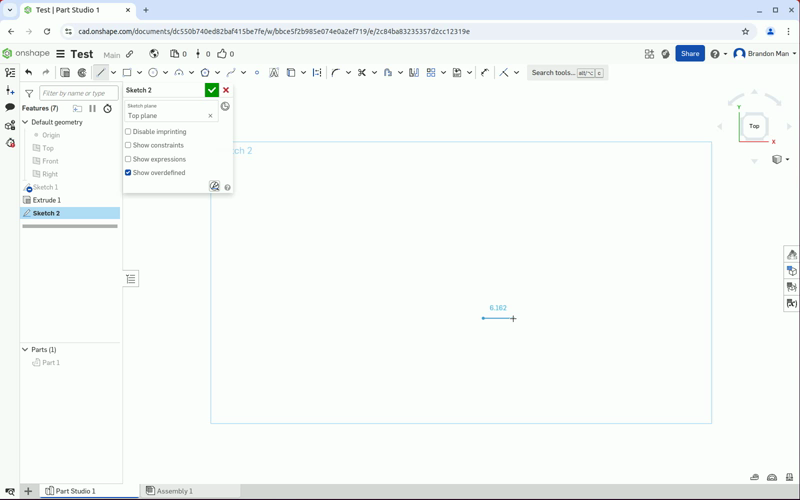
mouse_move(541, 318)
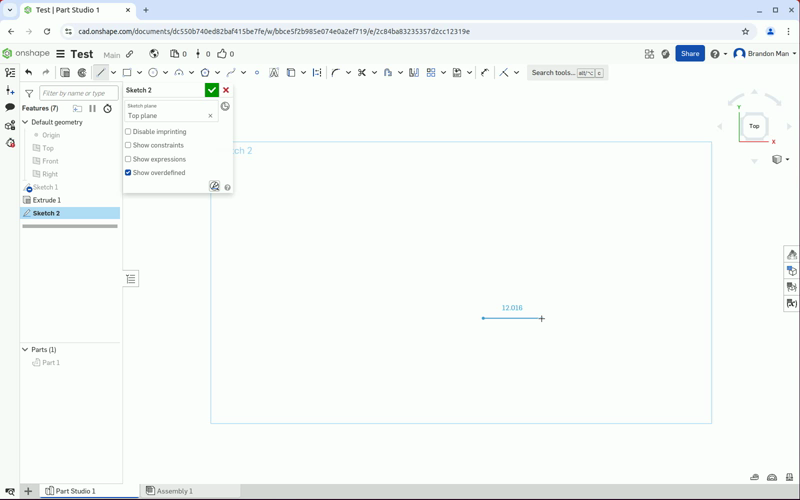
click(541, 318)
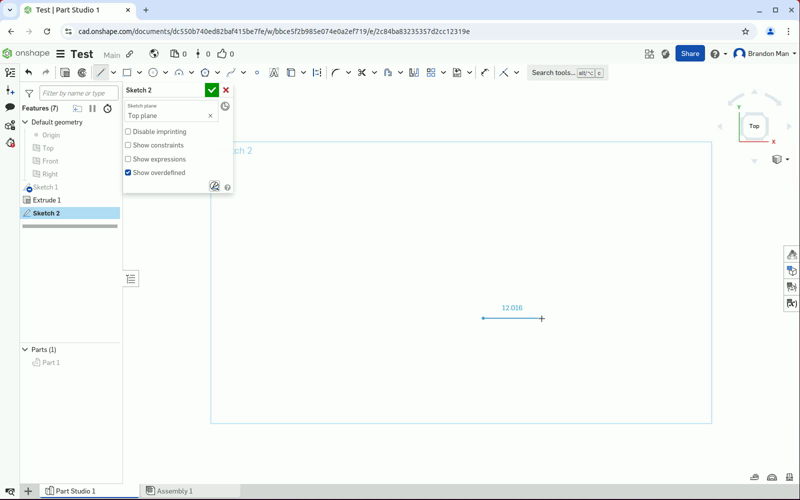
key_up(shift)
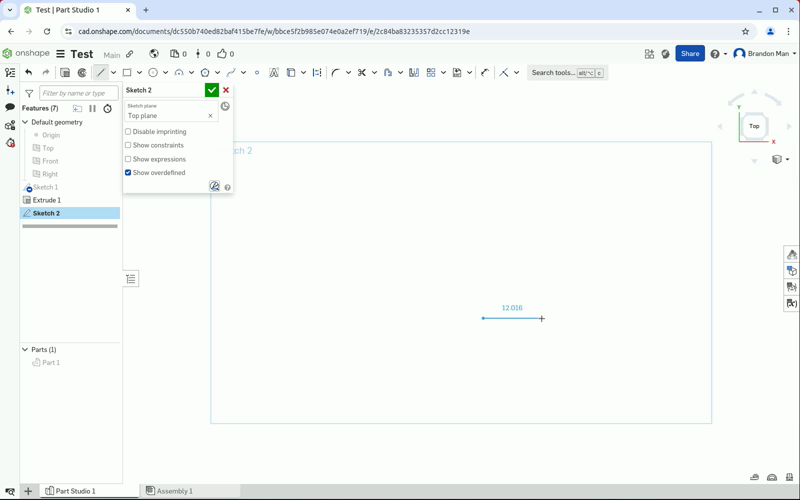
key_down(shift)
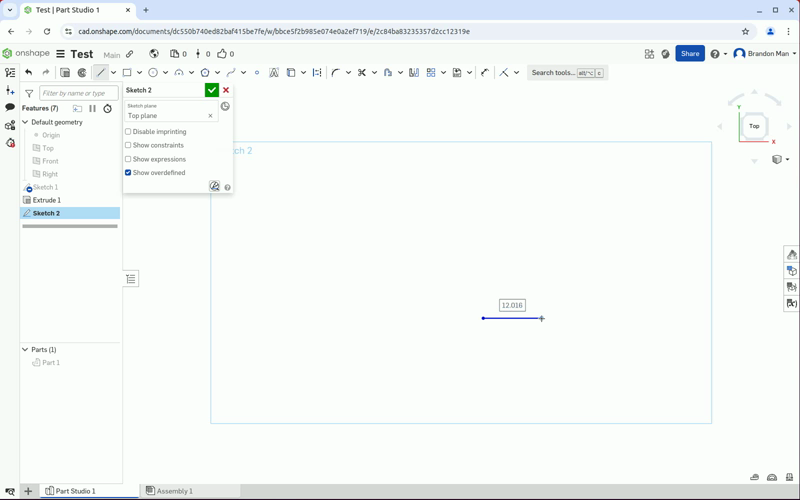
mouse_move(571, 318)
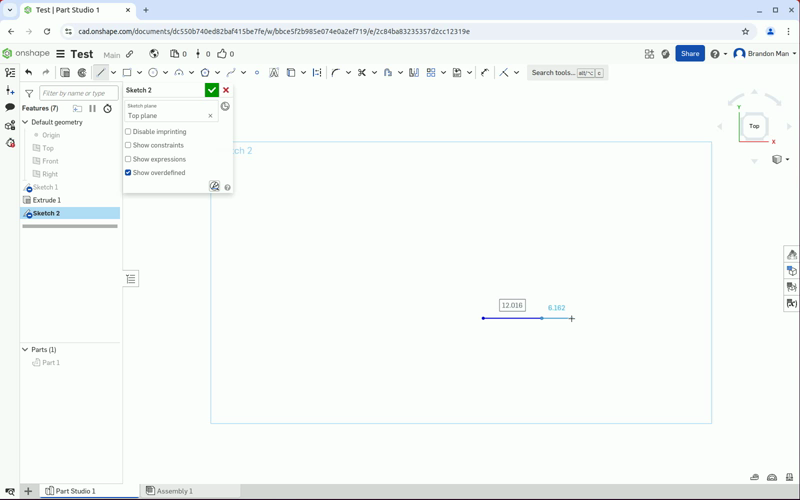
mouse_move(551, 318)
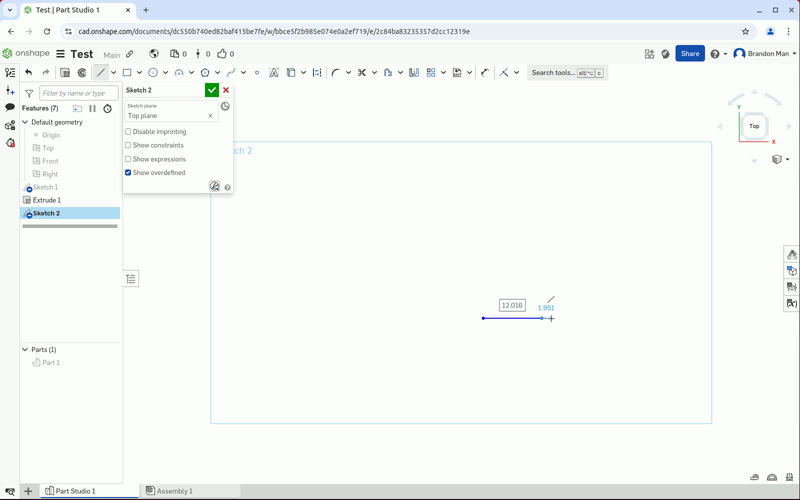
click(551, 318)
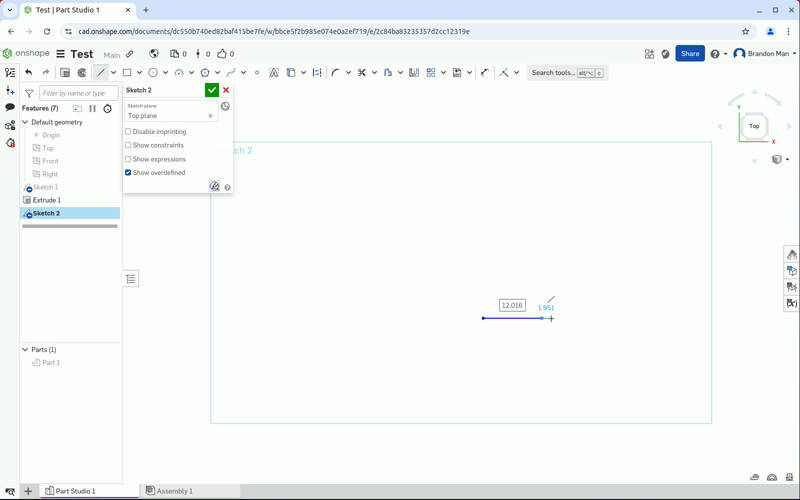
key_up(shift)
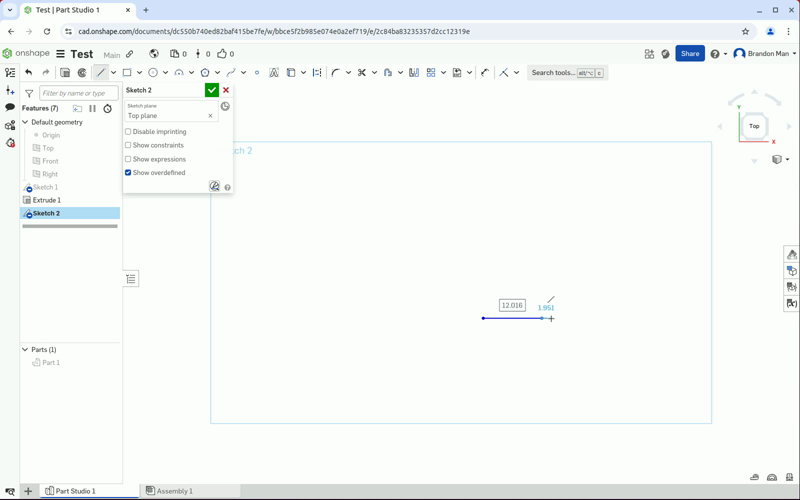
key_down(shift)
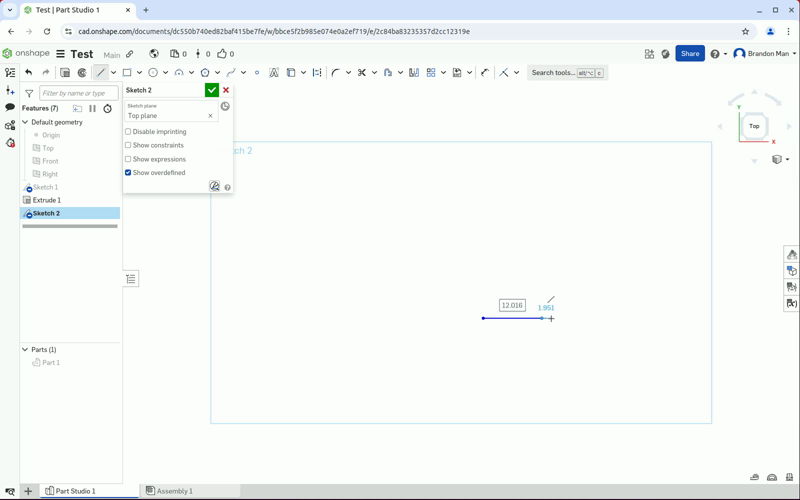
mouse_move(551, 217)
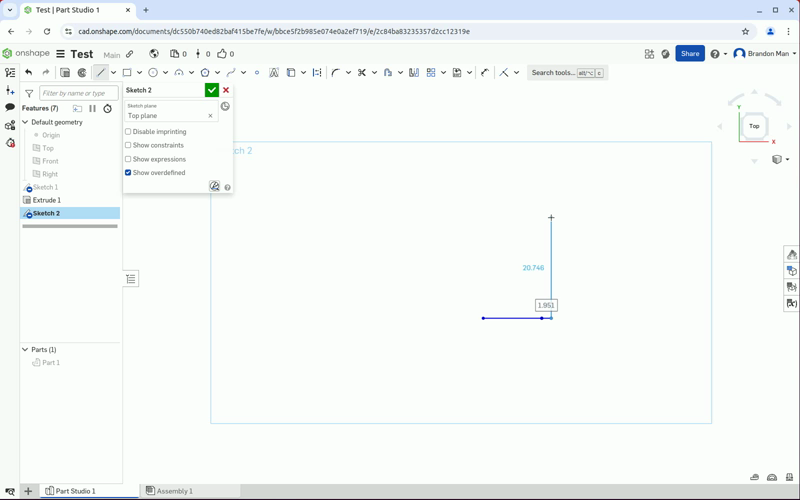
click(551, 217)
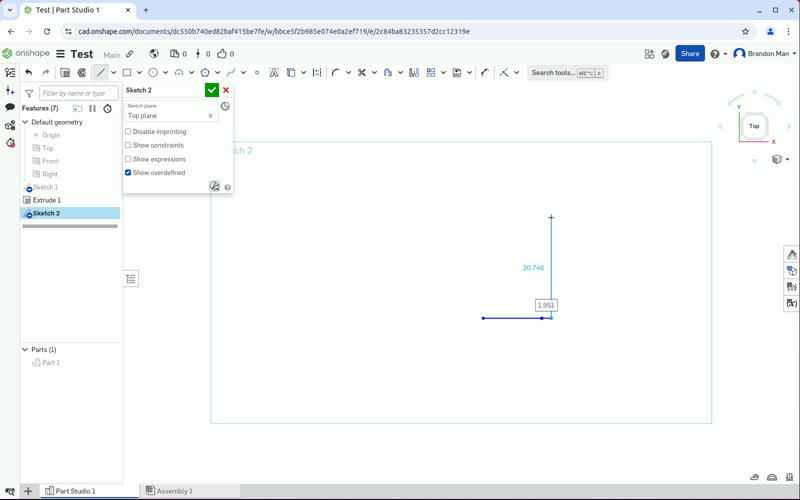
key_up(shift)
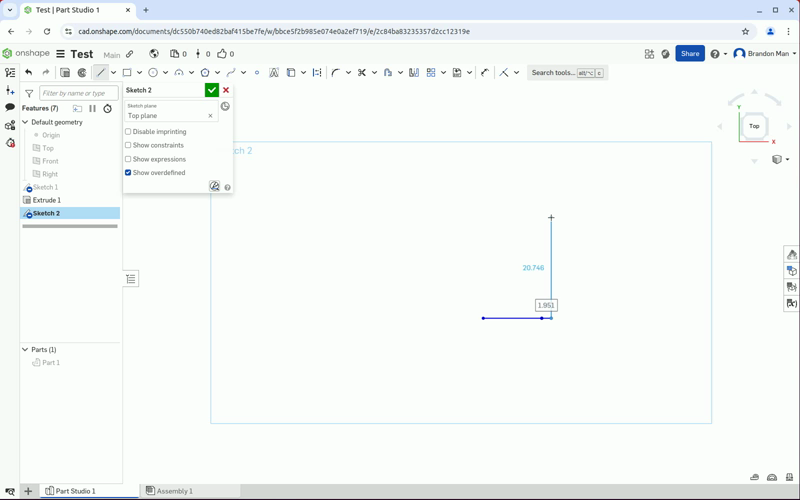
key_down(shift)
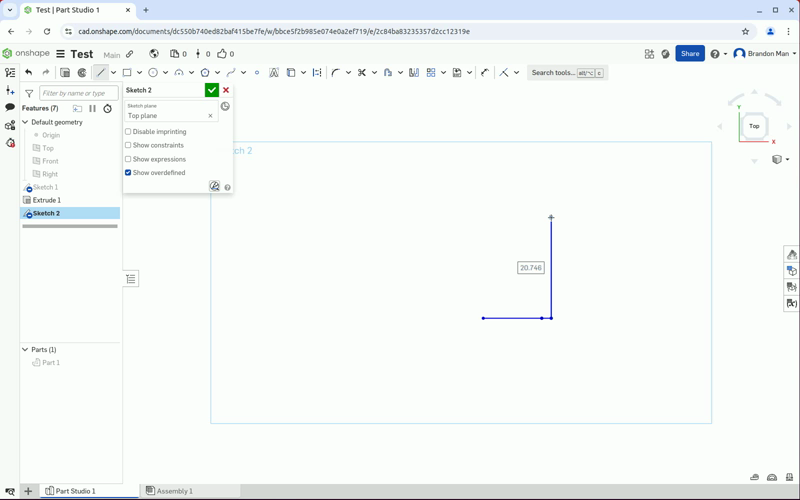
mouse_move(581, 217)
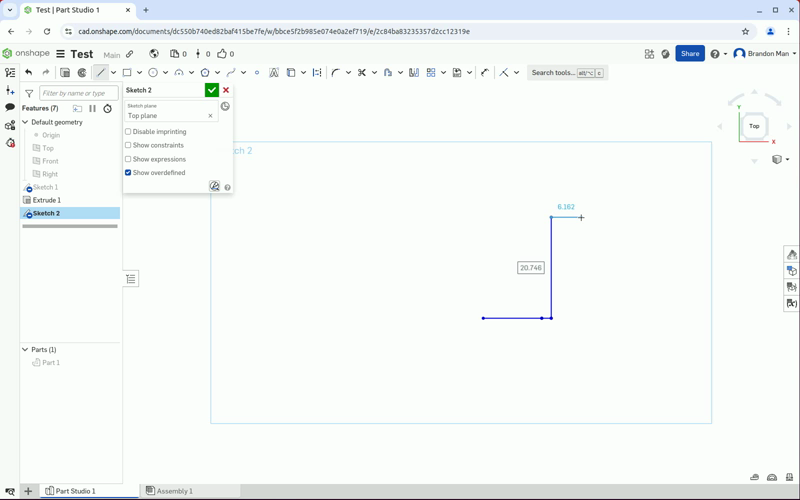
mouse_move(541, 217)
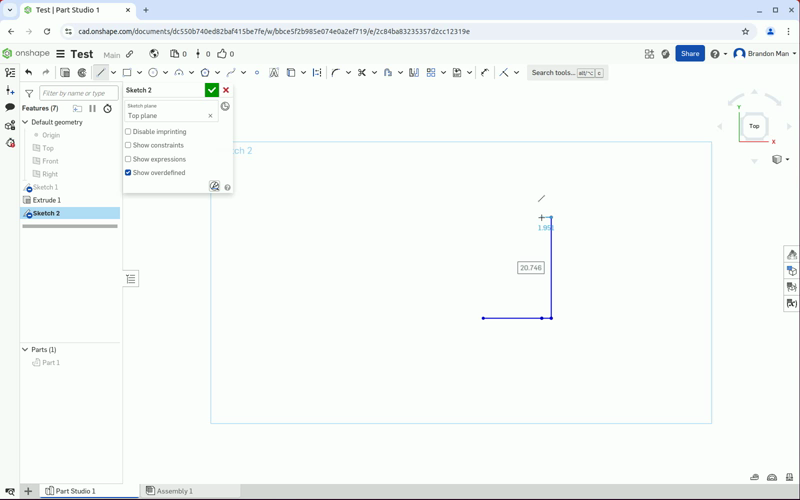
click(541, 217)
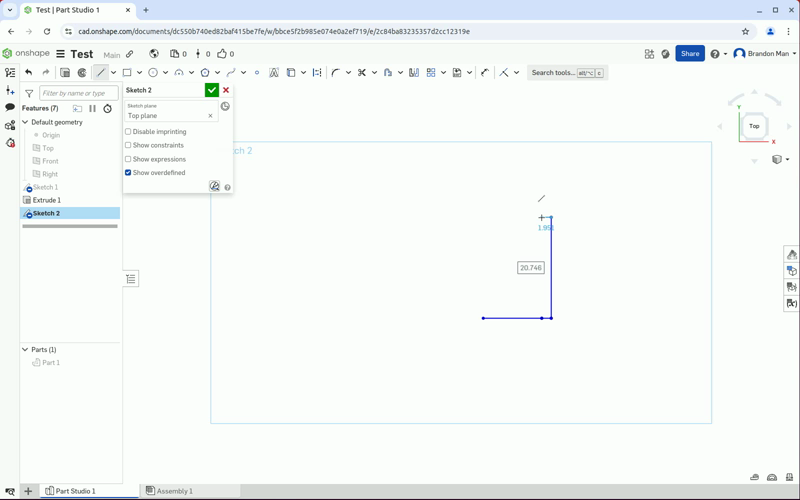
key_up(shift)
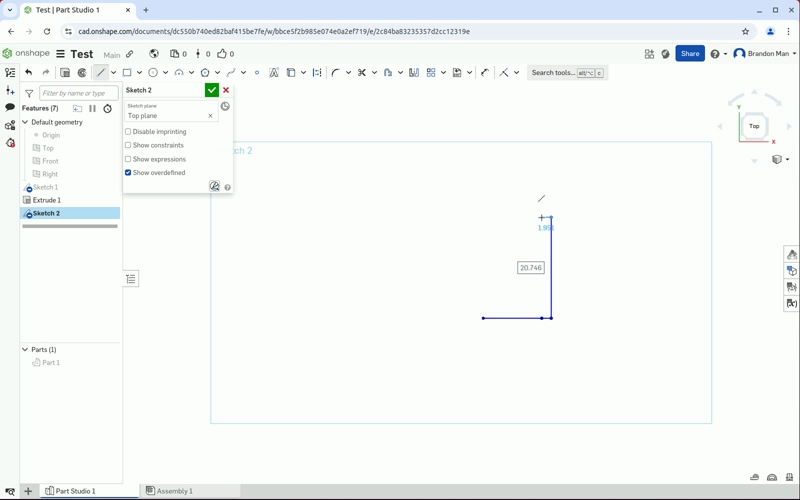
key_down(shift)
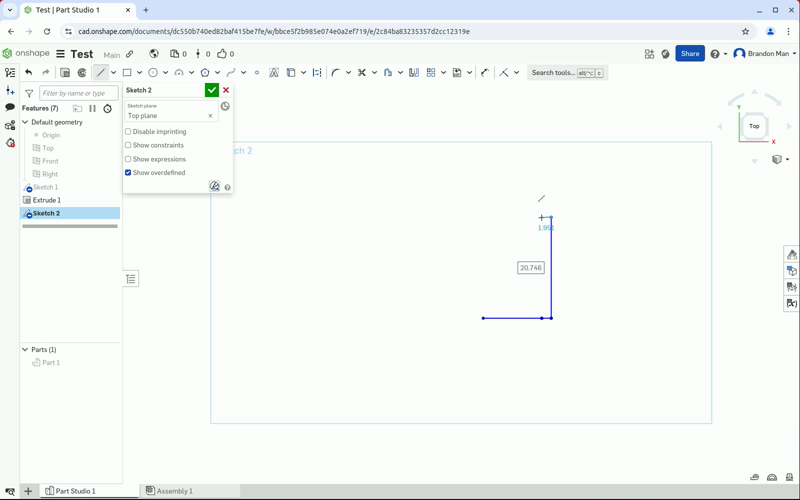
mouse_move(571, 217)
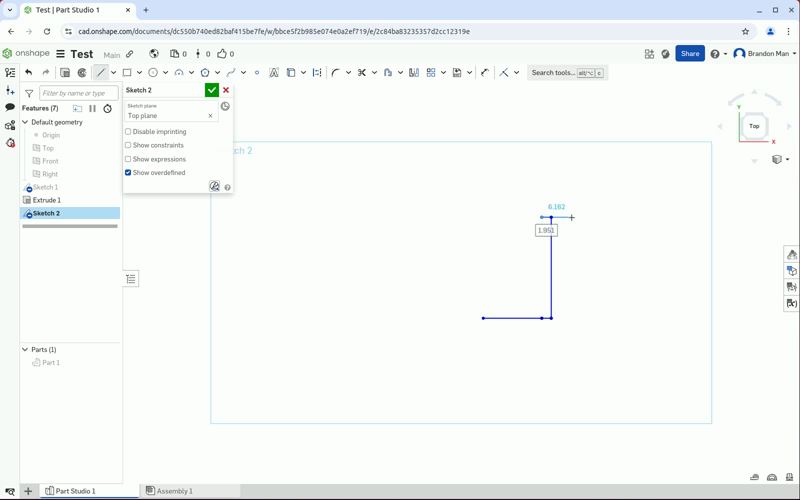
mouse_move(483, 217)
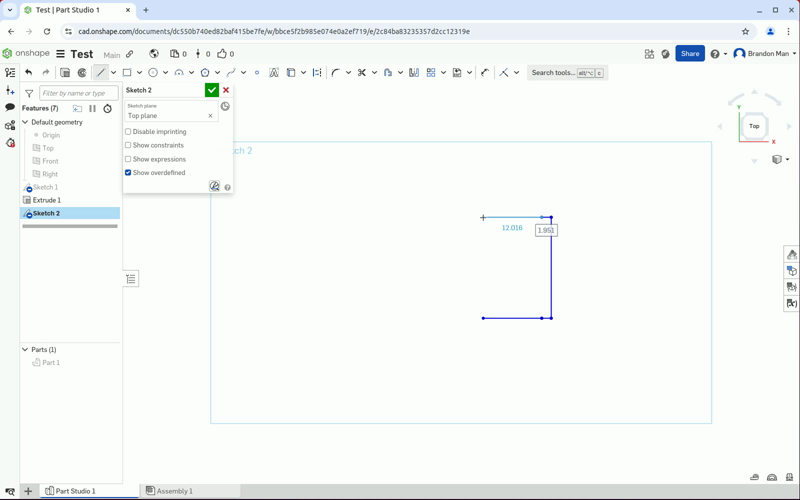
click(483, 217)
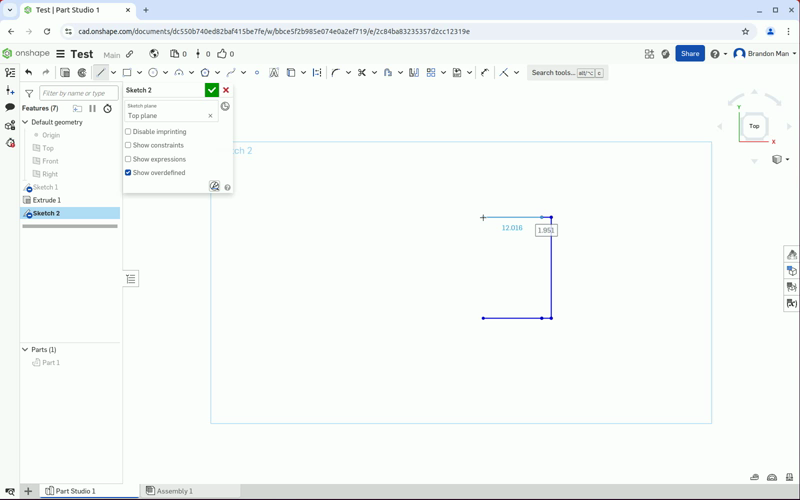
key_up(shift)
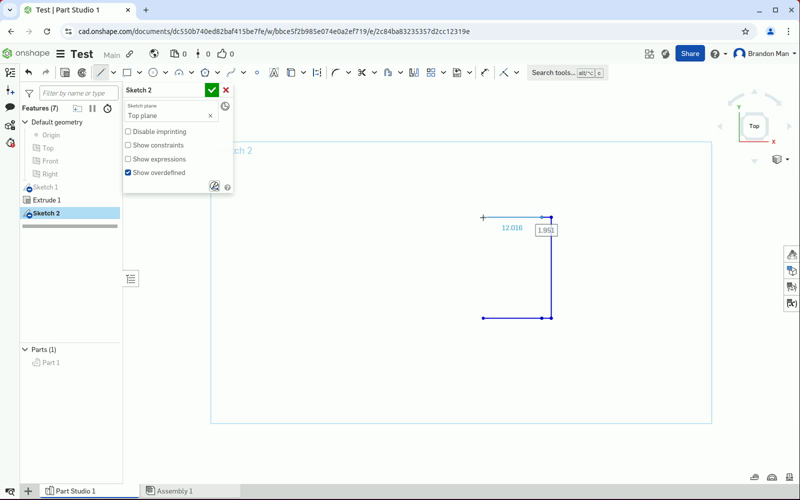
key_down(shift)
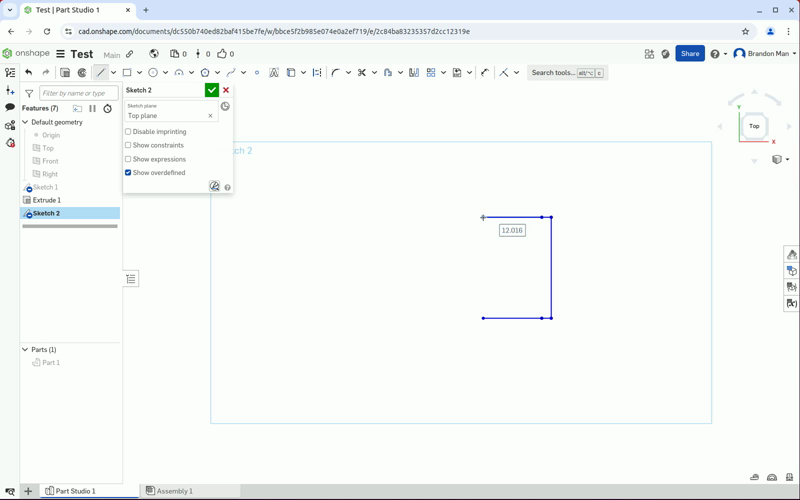
mouse_move(513, 217)
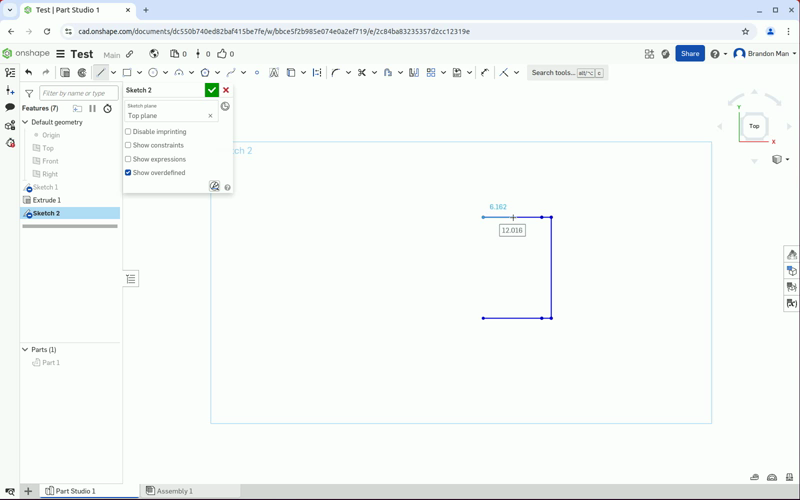
mouse_move(483, 226)
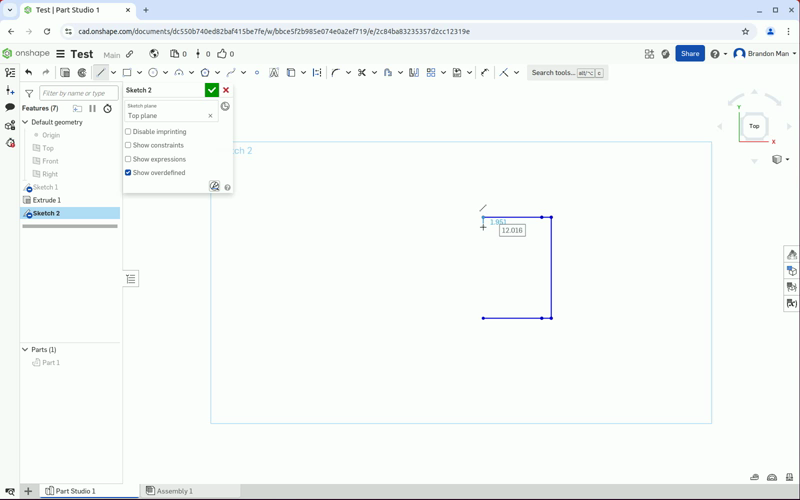
click(483, 226)
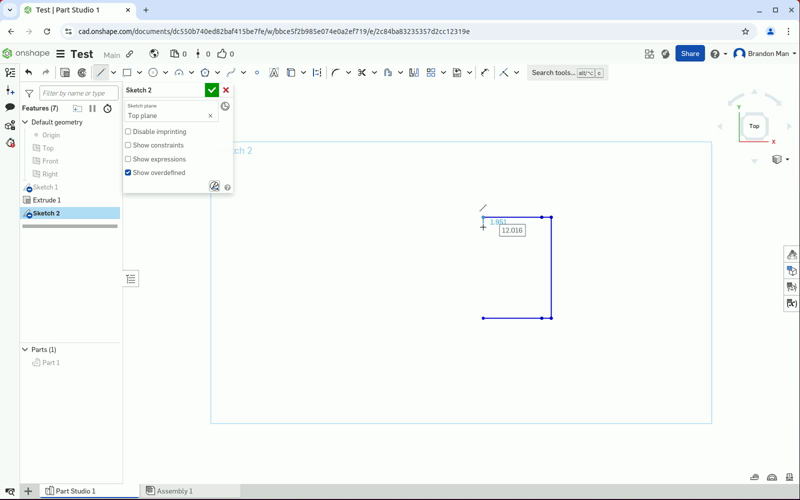
key_up(shift)
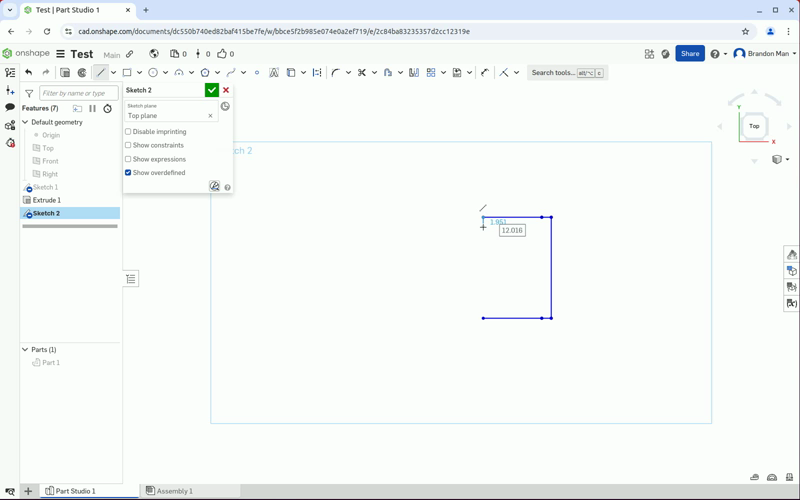
key_down(shift)
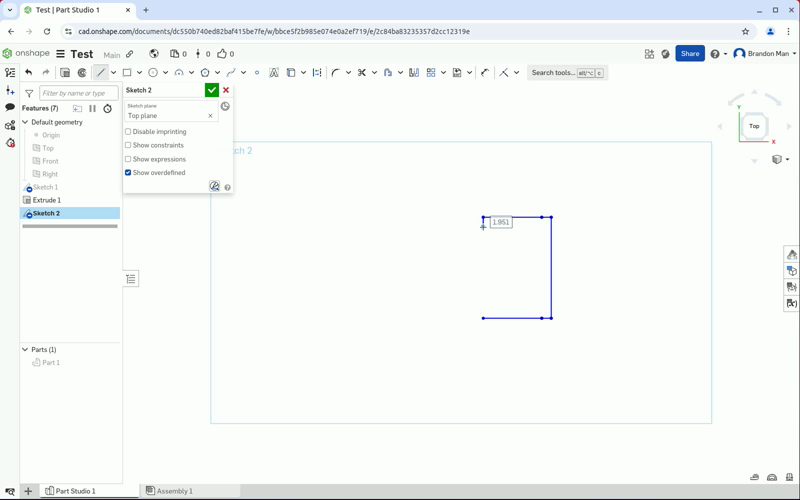
mouse_move(513, 226)
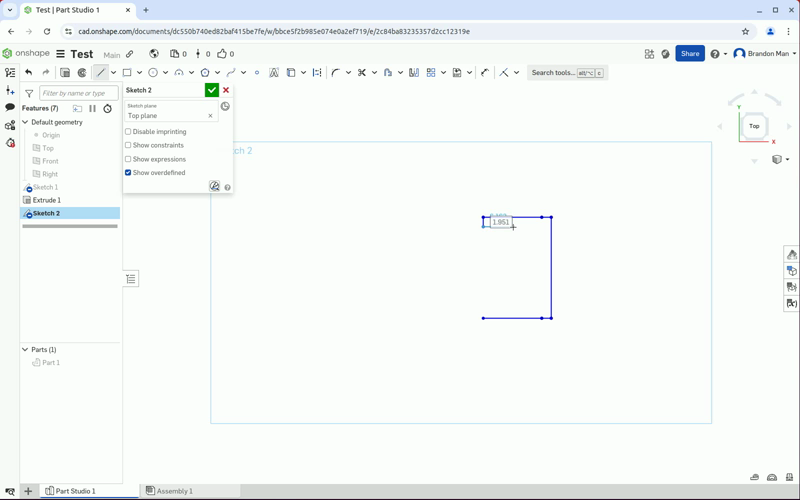
mouse_move(541, 226)
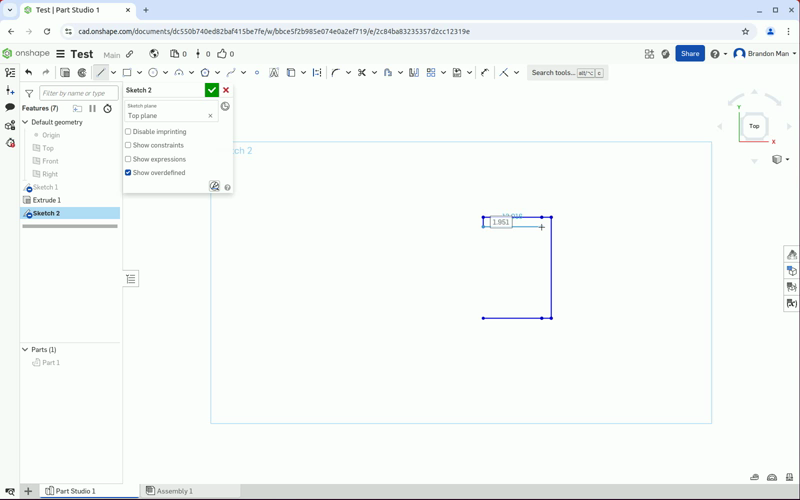
click(541, 226)
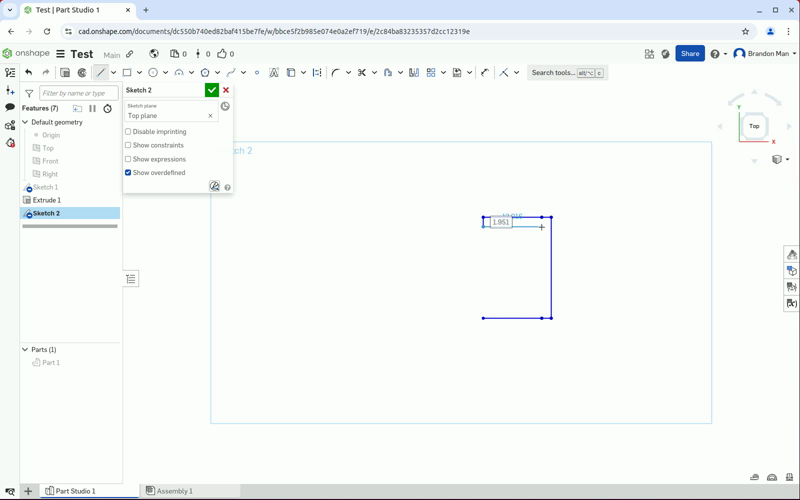
key_up(shift)
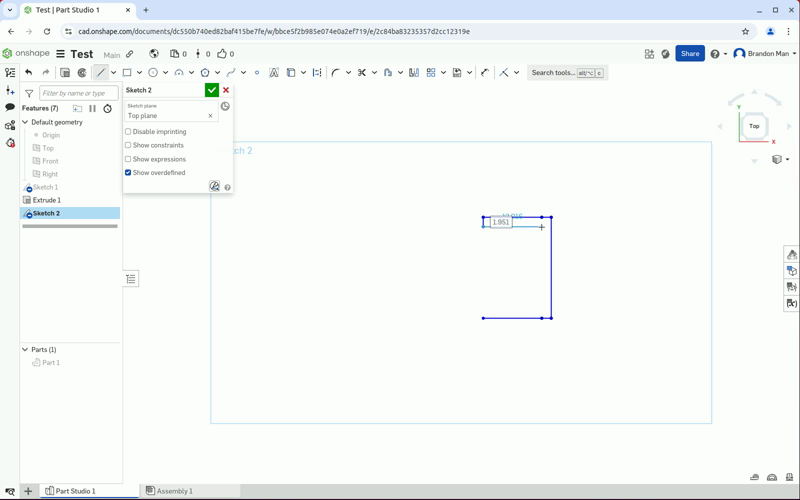
key_down(shift)
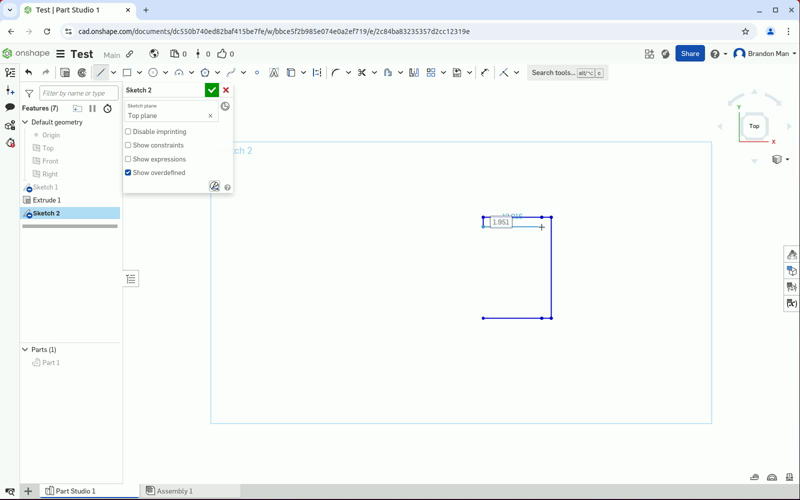
mouse_move(541, 308)
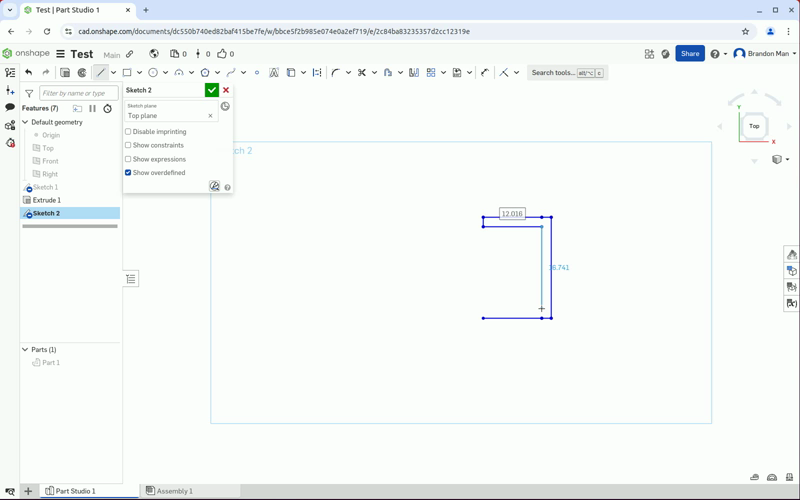
click(541, 308)
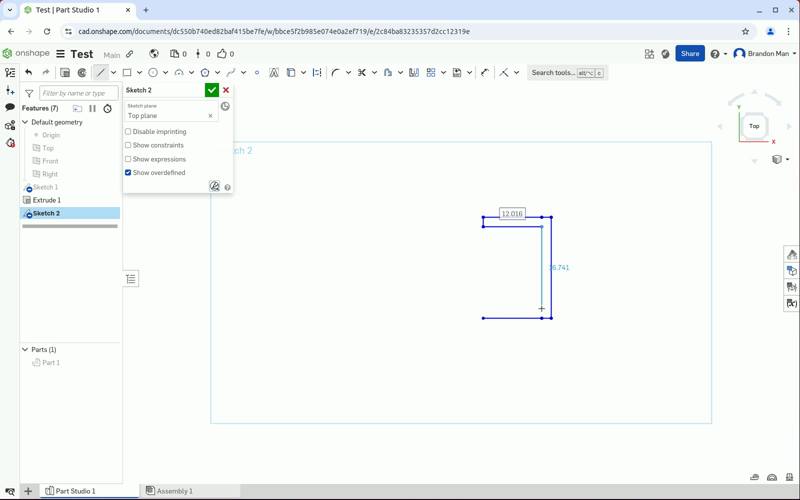
key_up(shift)
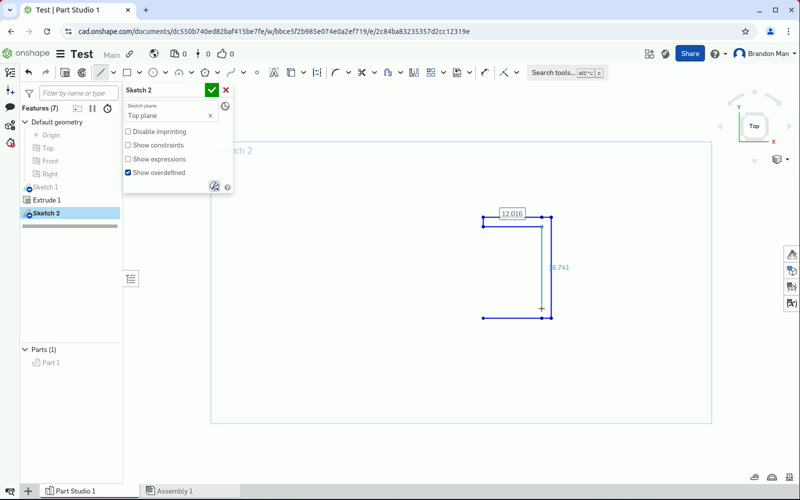
key_down(shift)
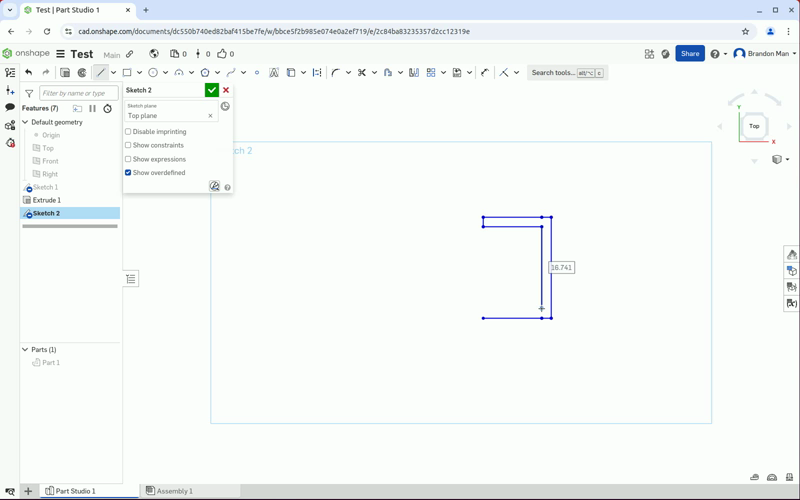
mouse_move(571, 308)
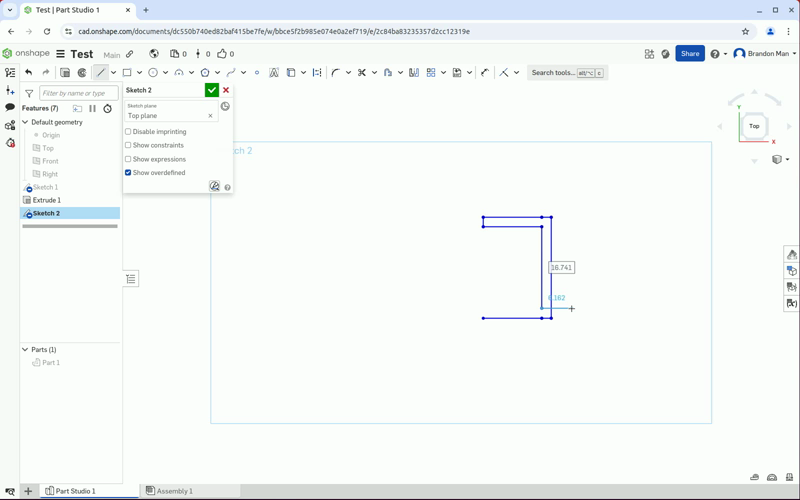
mouse_move(483, 308)
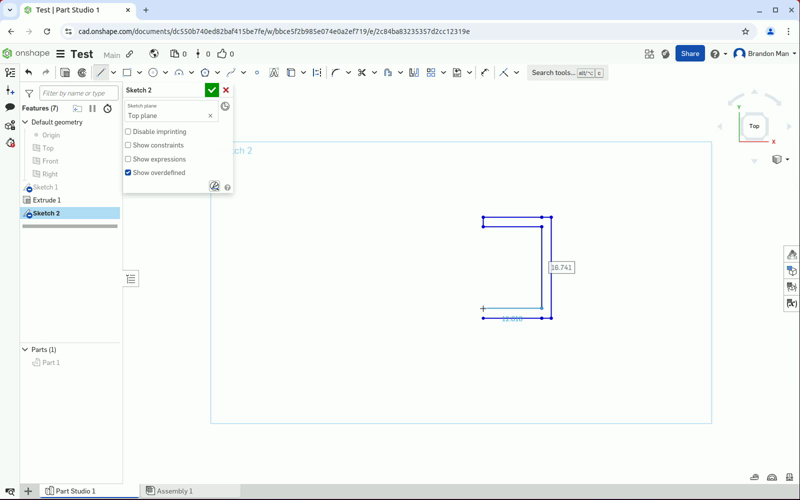
click(483, 308)
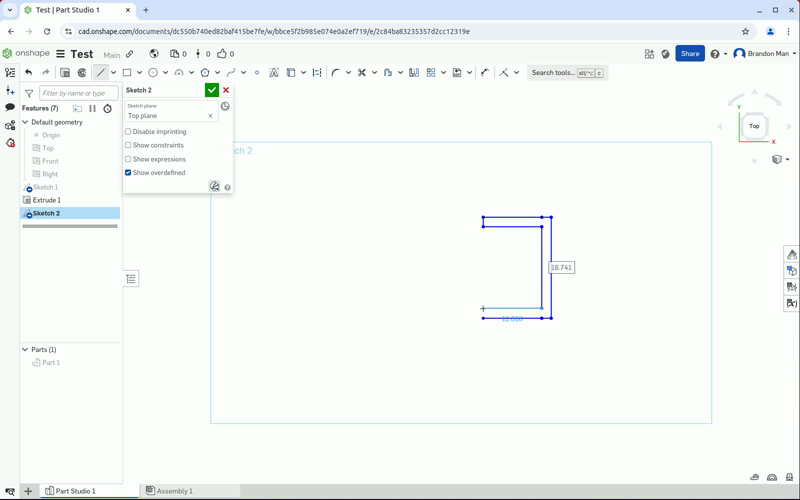
key_up(shift)
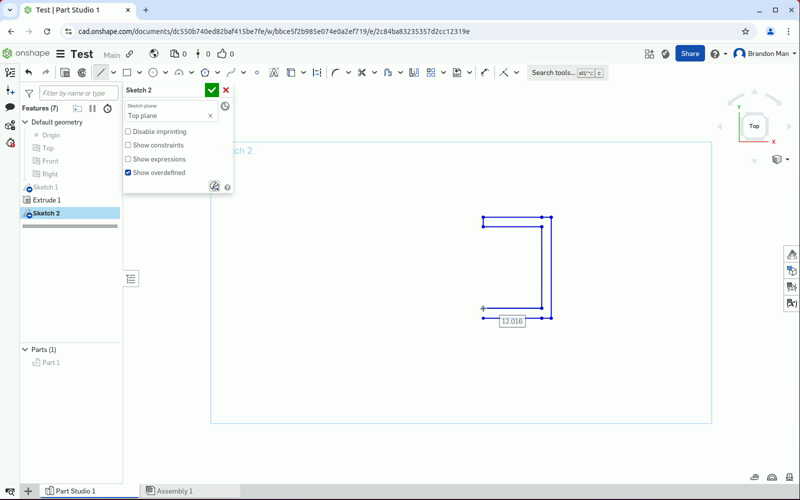
mouse_move(513, 308)
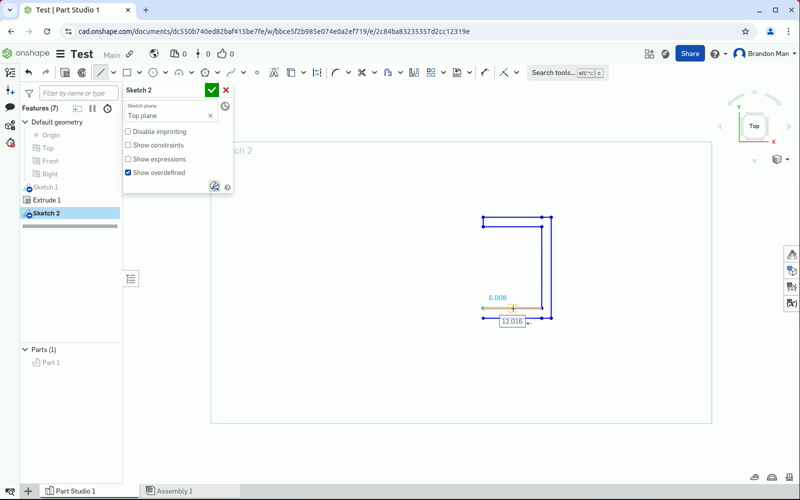
key_down(shift)
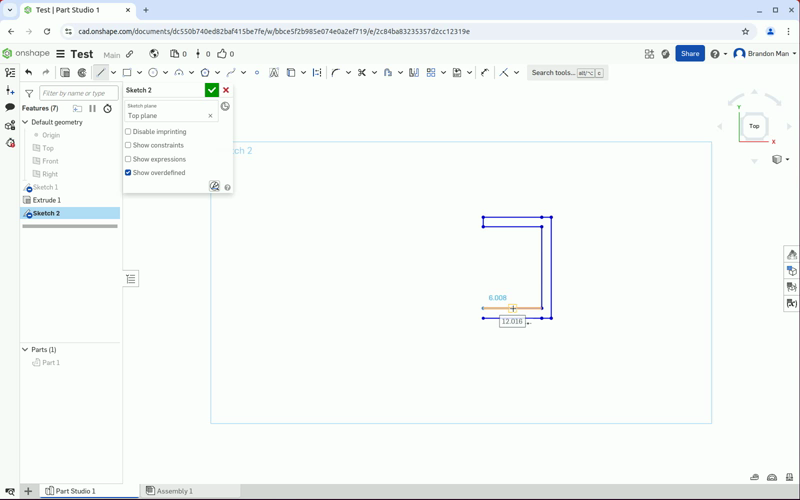
mouse_move(483, 318)
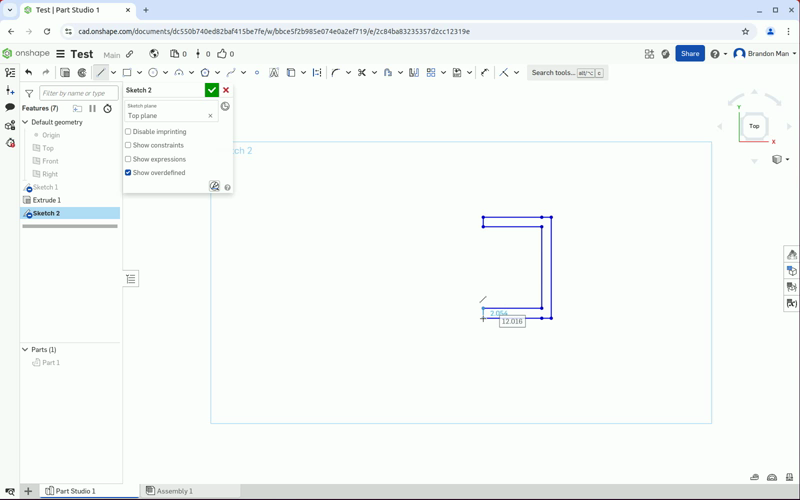
key_up(shift)
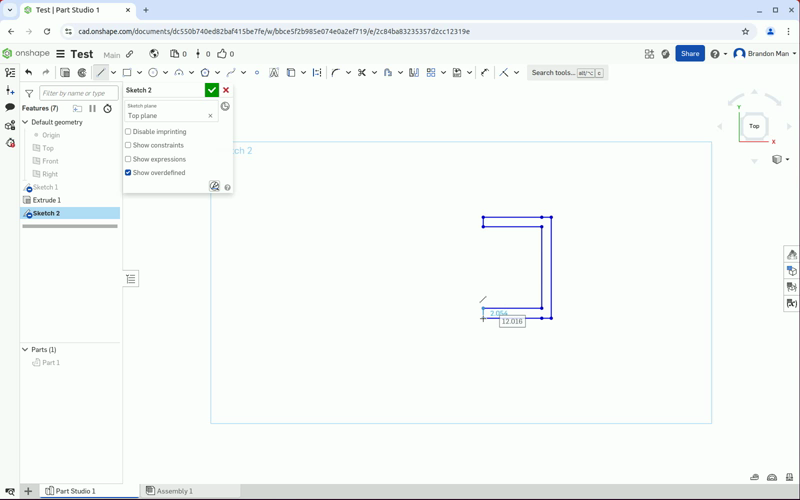
click(483, 318)
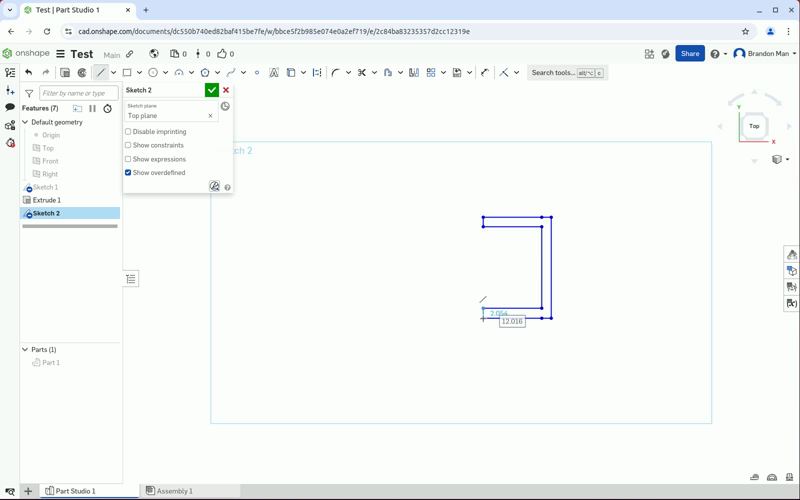
key(esc)
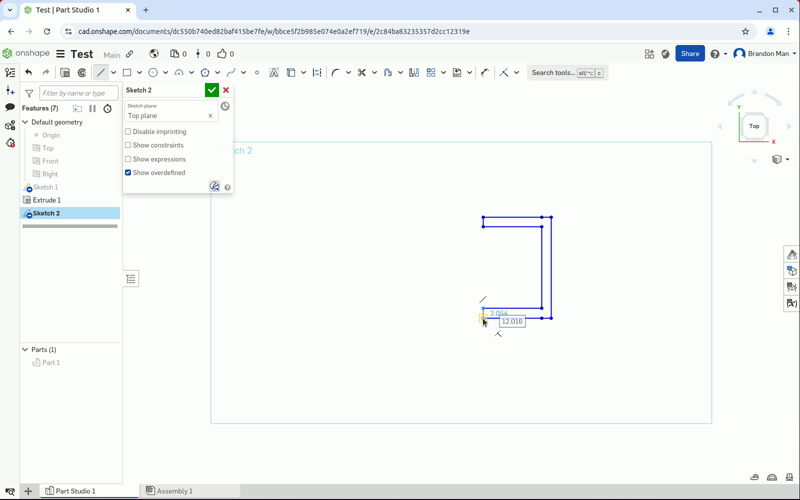
mouse_move(540, 221)
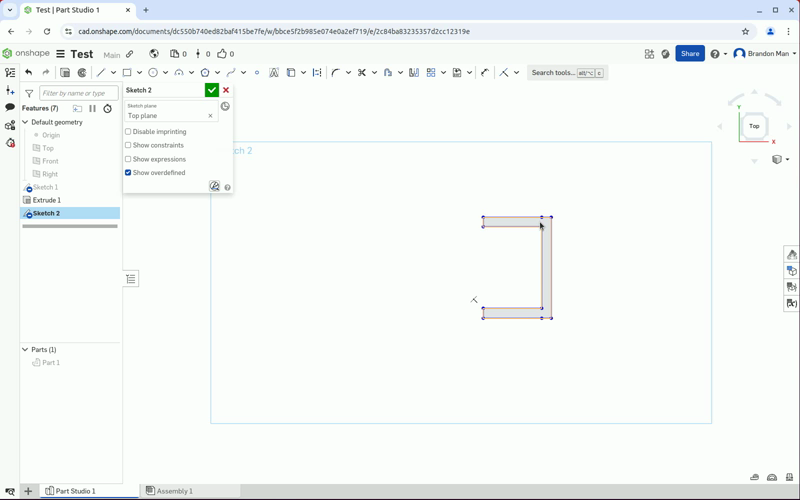
click(540, 221)
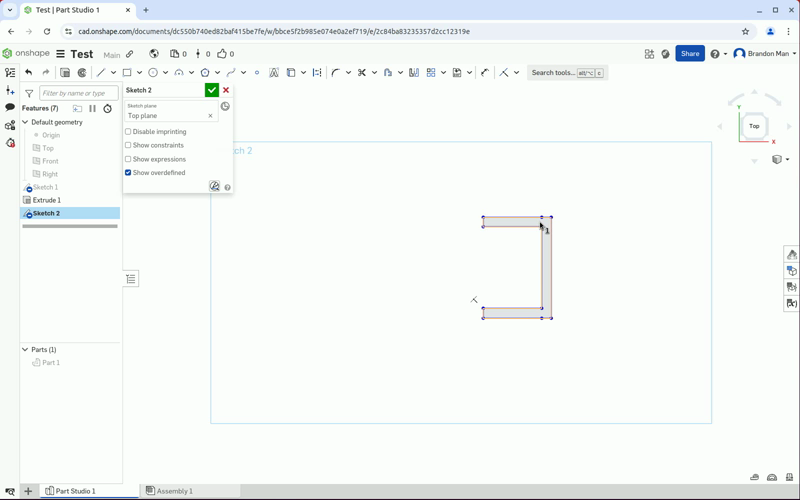
mouse_move(73, 352)
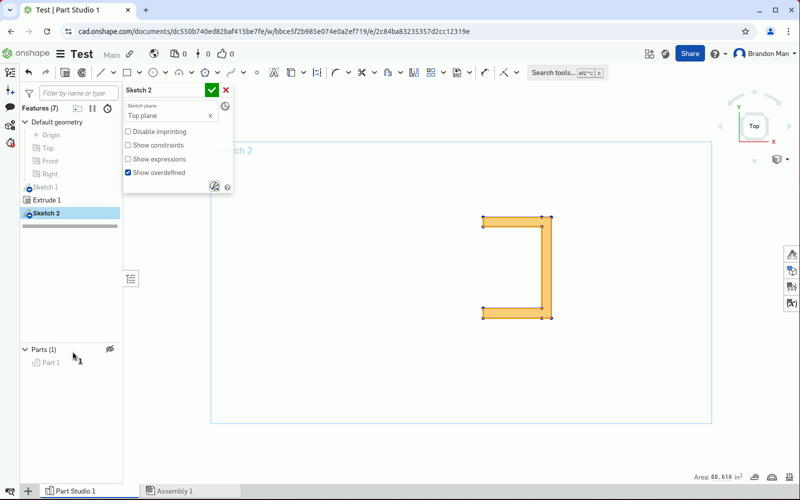
key(shift+y)
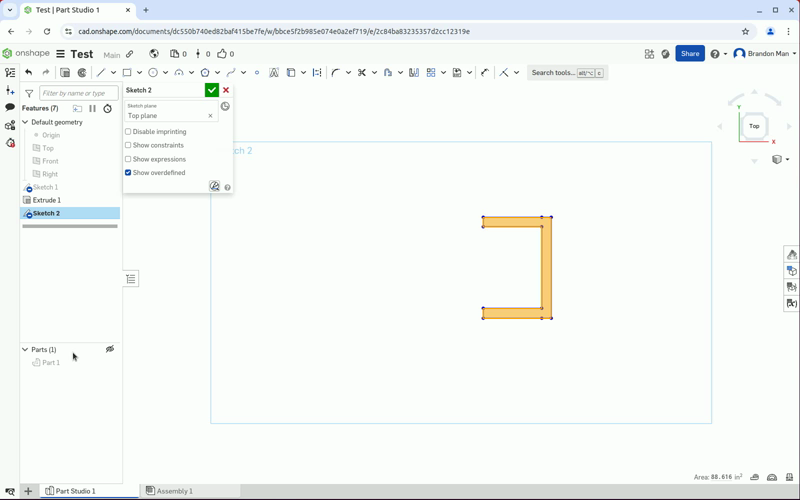
key(shift+e)
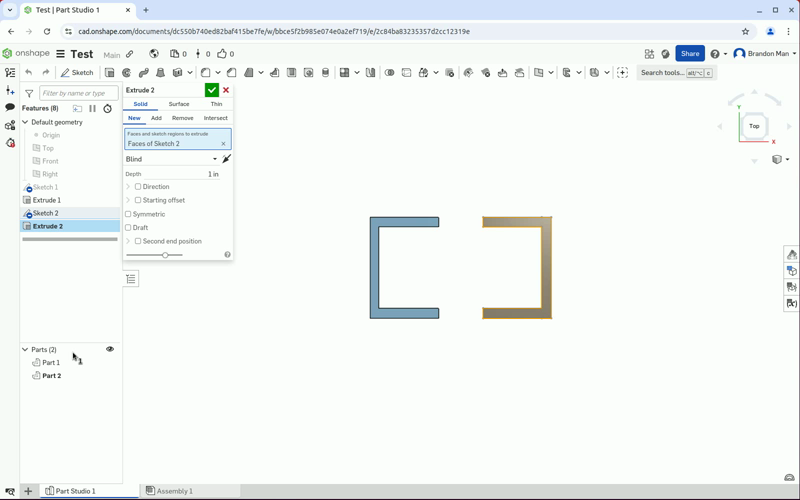
mouse_move(143, 106)
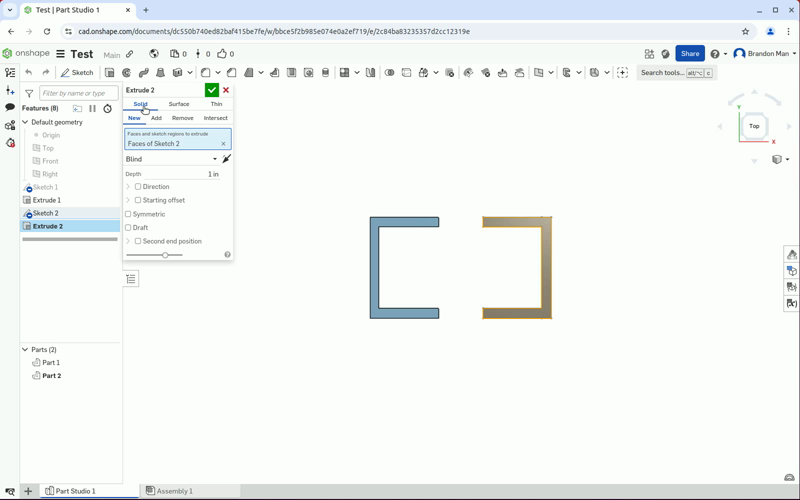
click(143, 106)
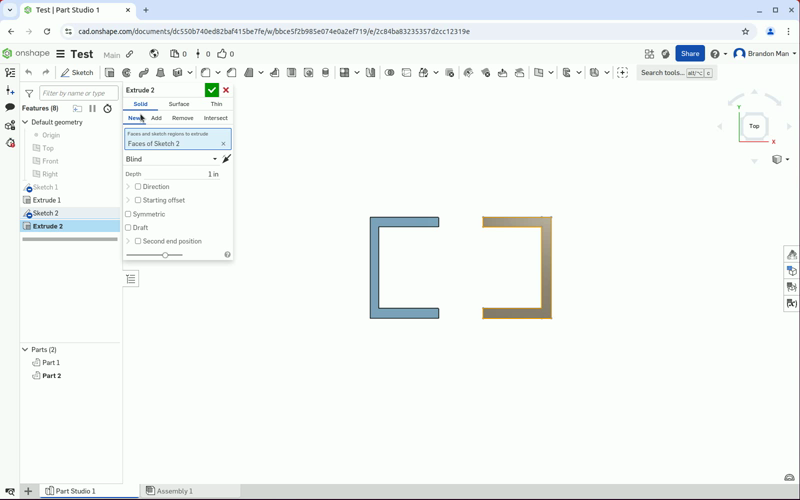
mouse_move(137, 120)
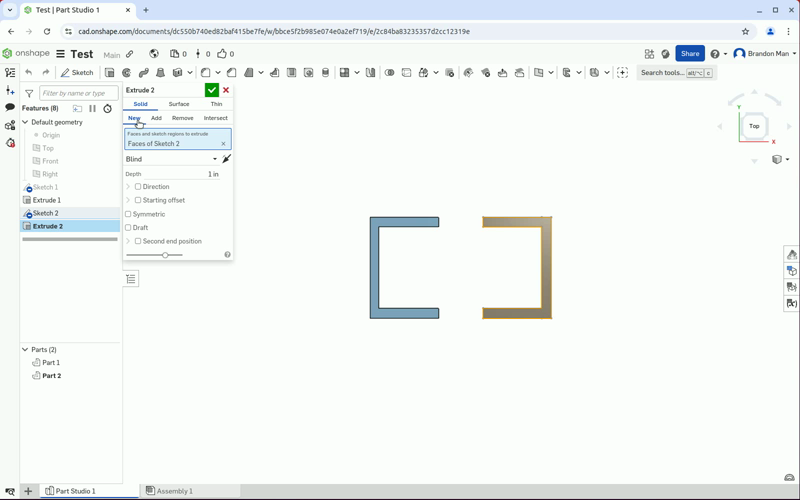
click(137, 120)
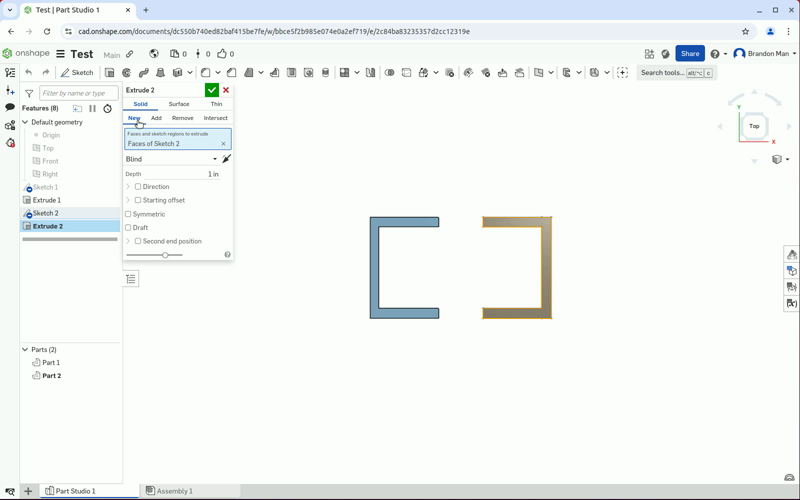
key(tab, 4)
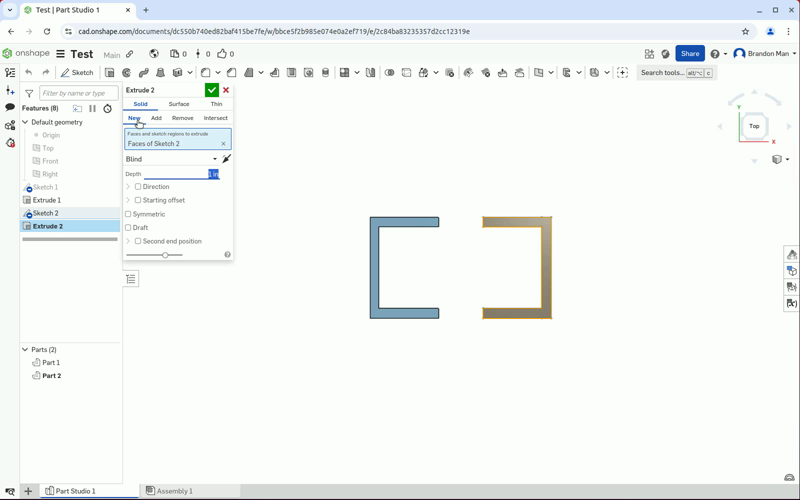
text(23.108)
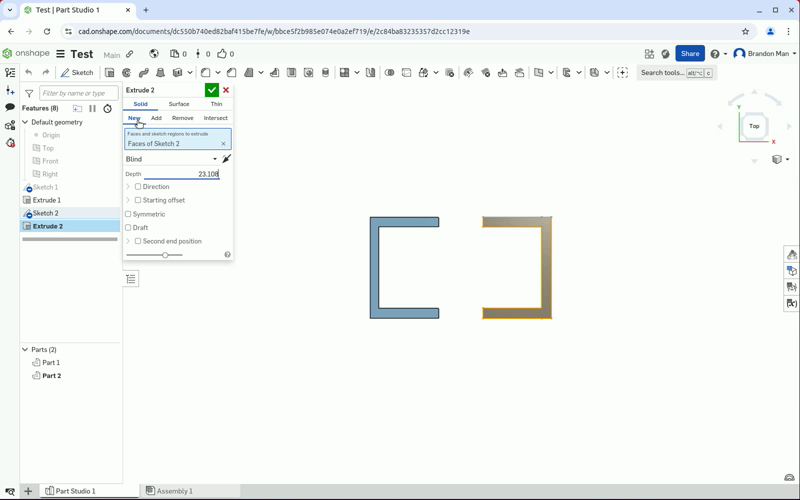
key(enter)
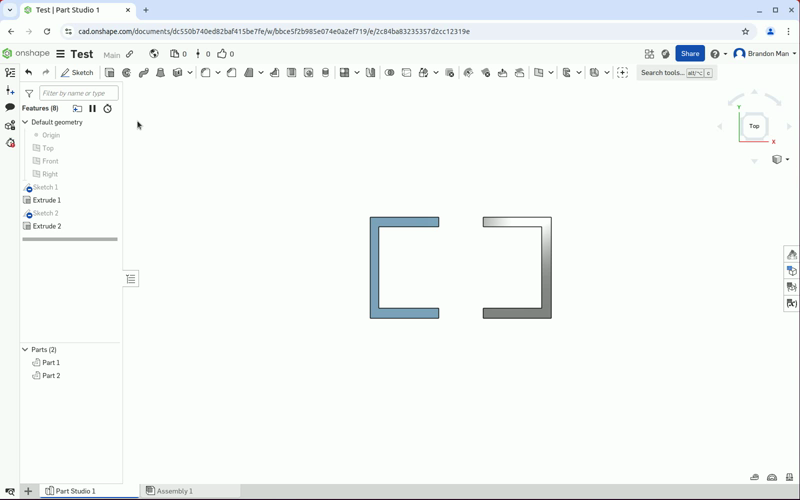
key(shift+h)
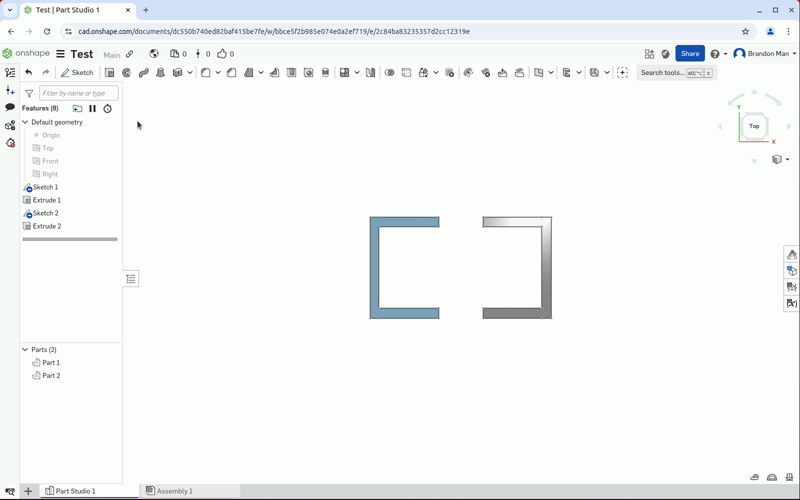
key(shift+h)
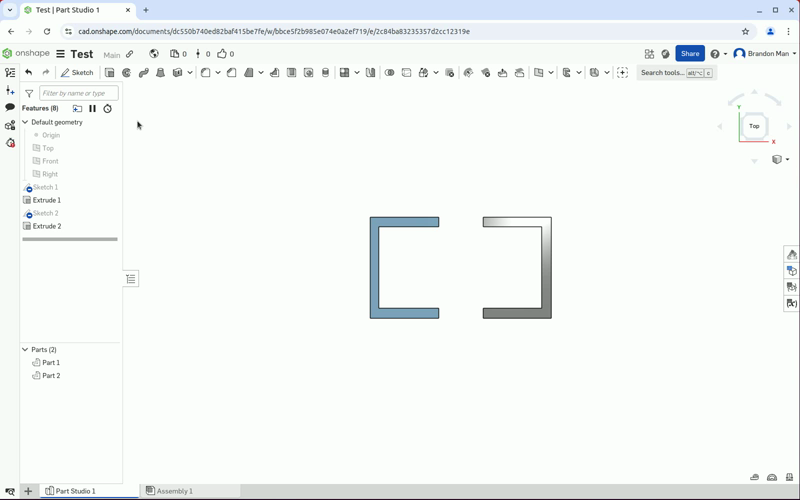
mouse_move(73, 189)
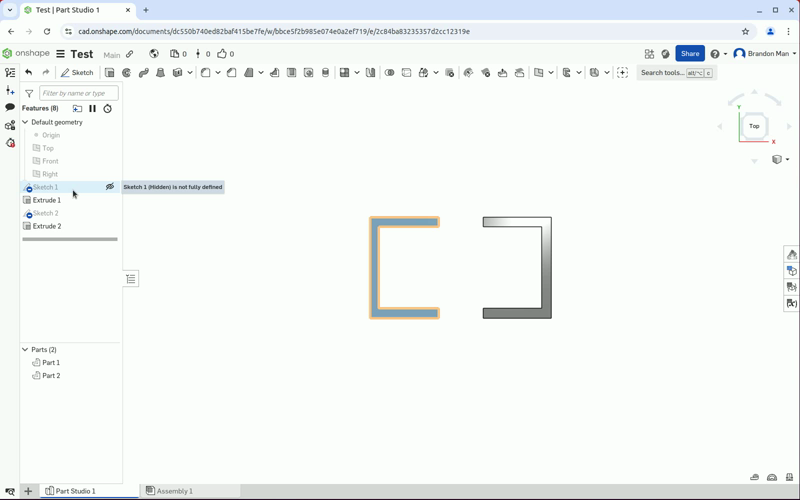
click(73, 189)
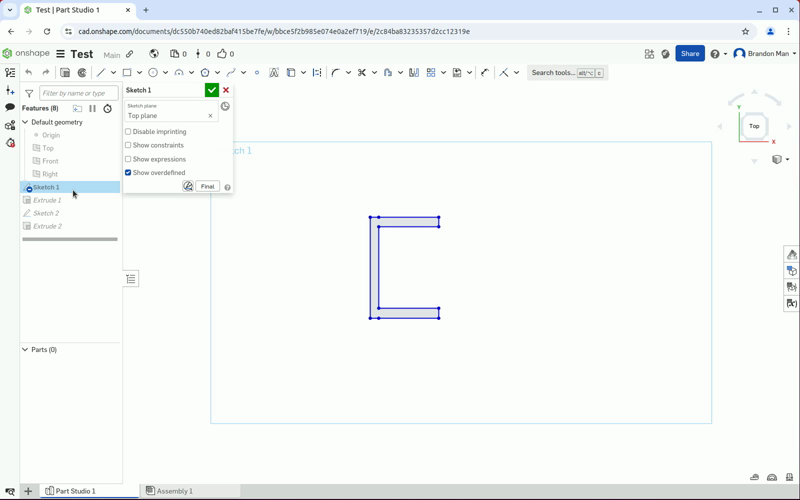
mouse_move(229, 92)
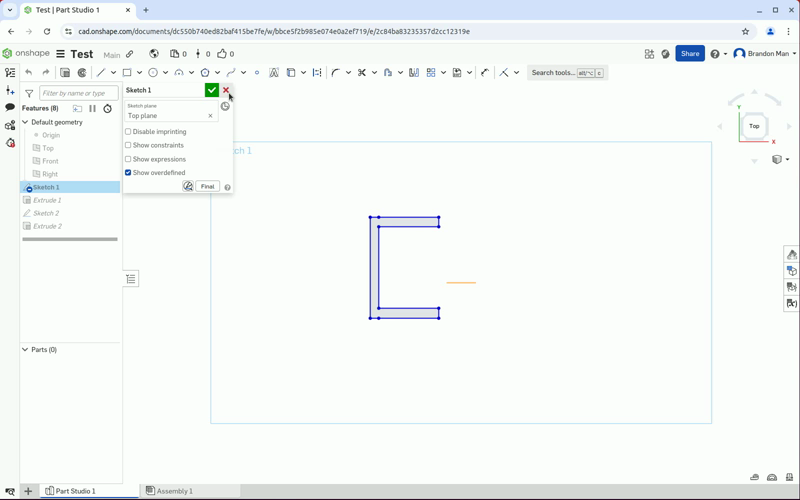
click(229, 92)
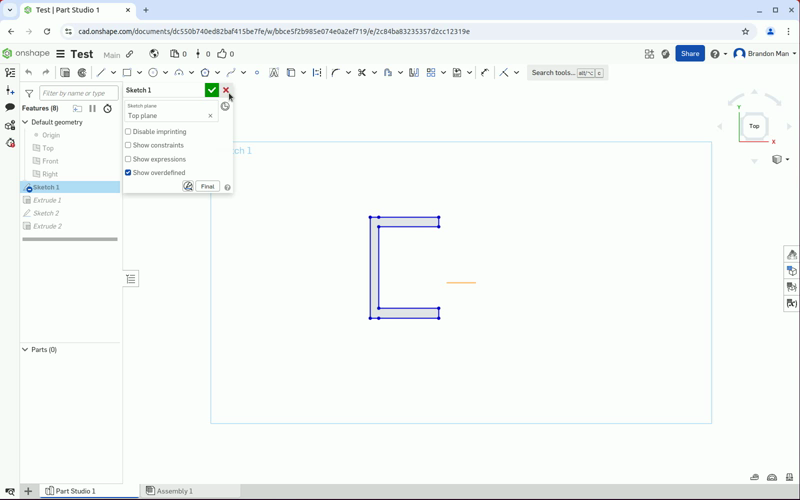
key(shift+s)
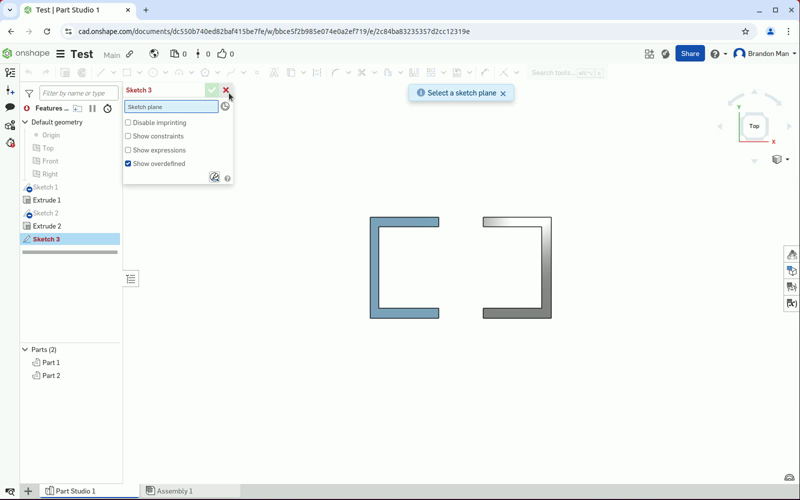
mouse_move(73, 150)
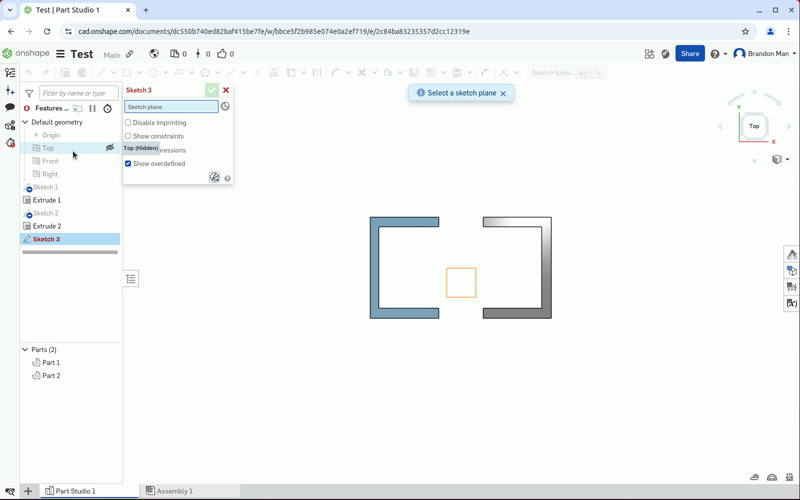
click(73, 150)
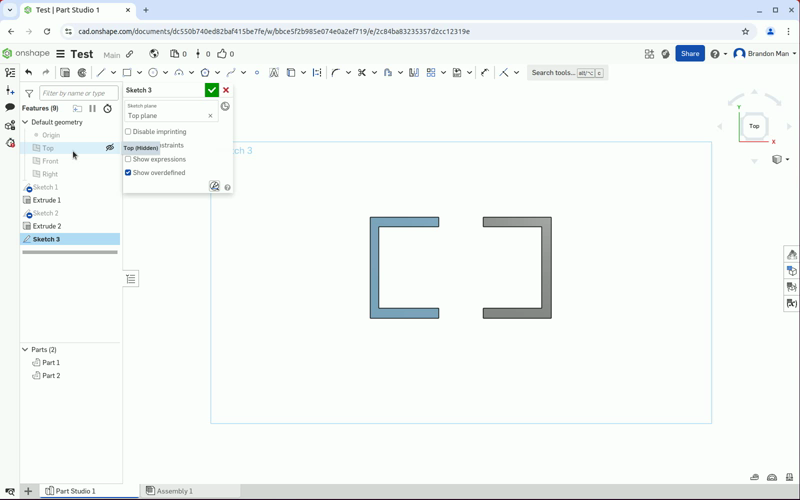
mouse_move(73, 352)
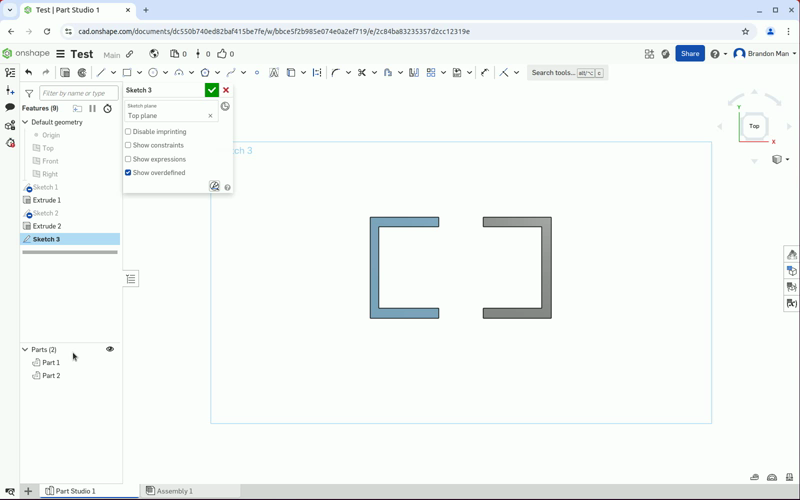
key(y)
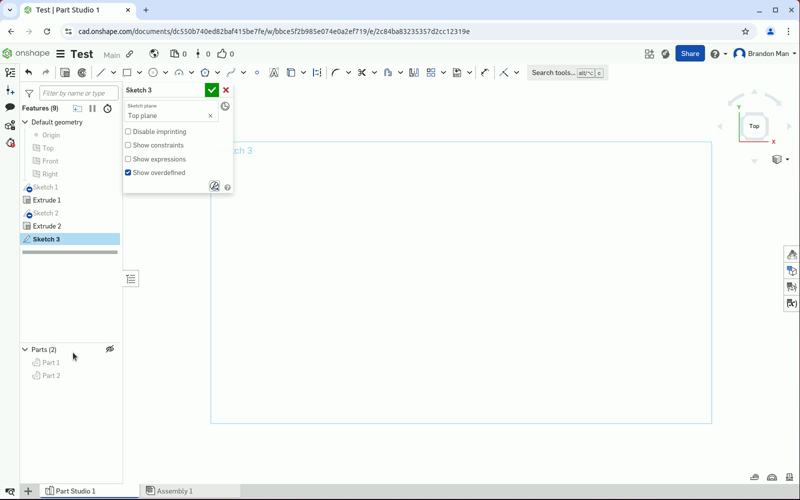
key(l)
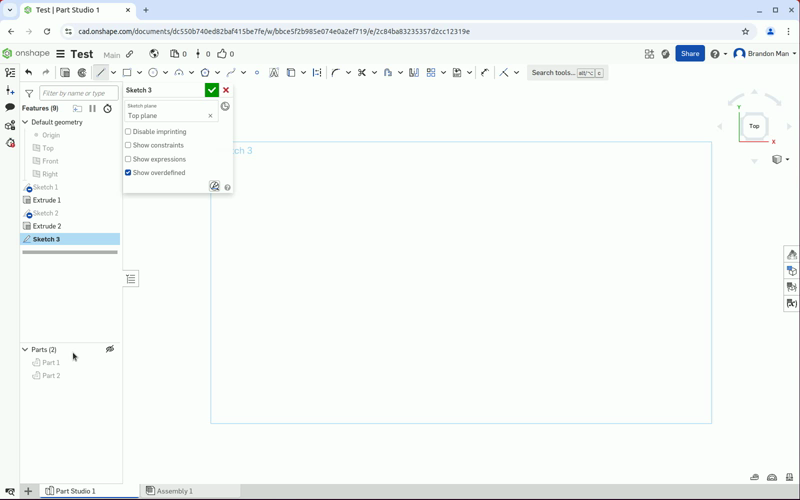
key_down(shift)
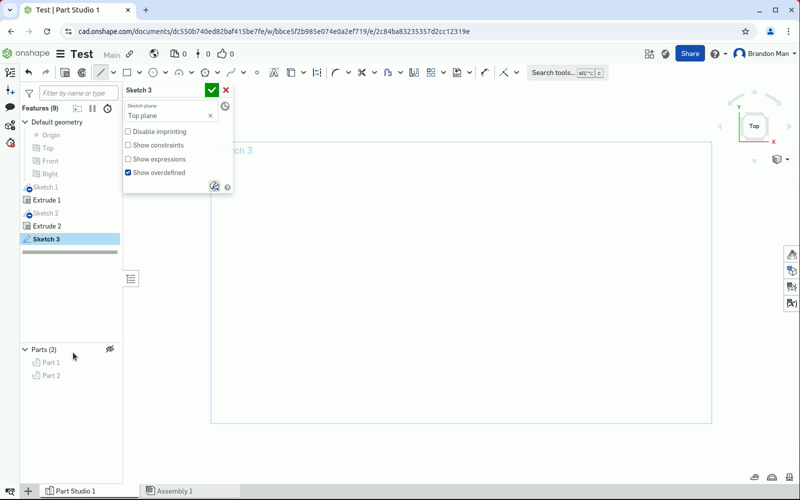
mouse_move(438, 226)
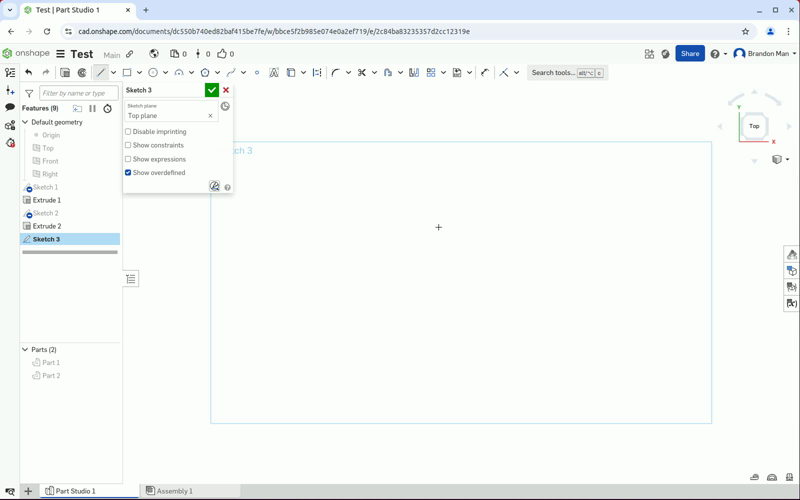
click(438, 226)
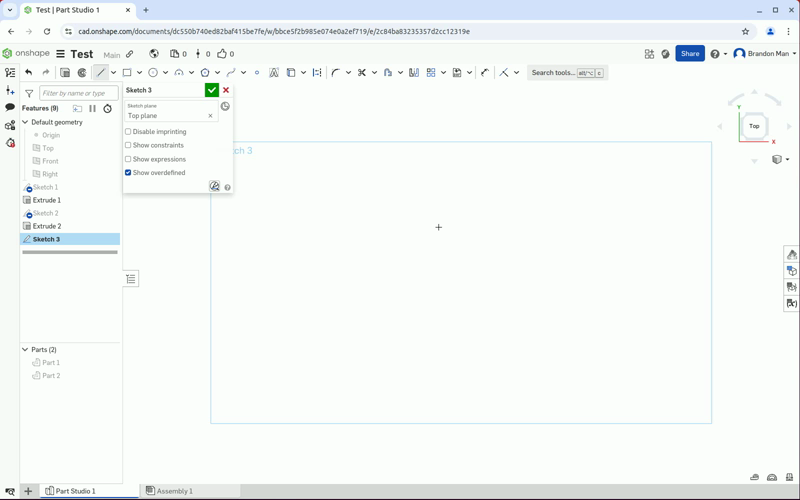
key_up(shift)
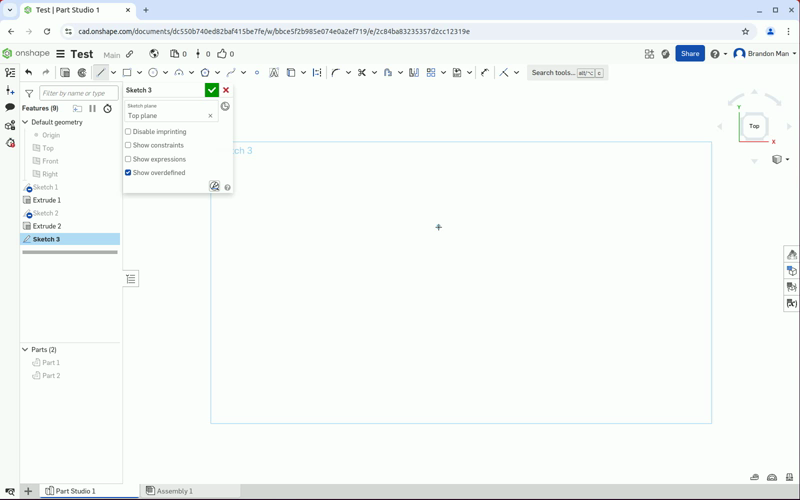
key_down(shift)
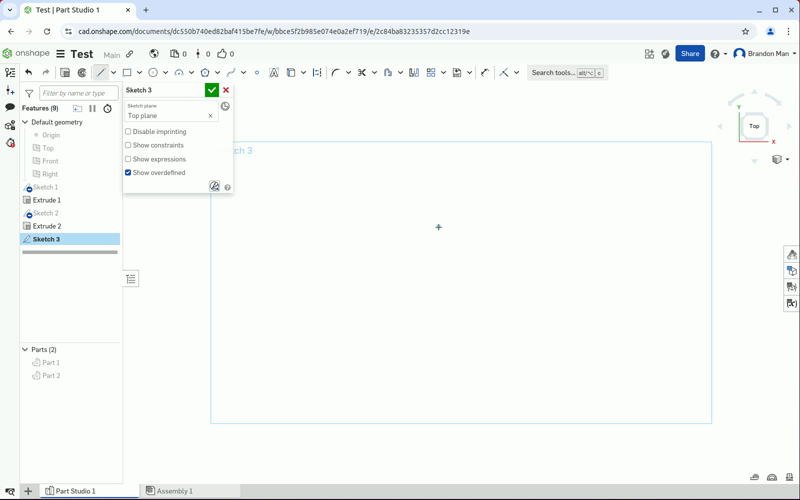
mouse_move(468, 226)
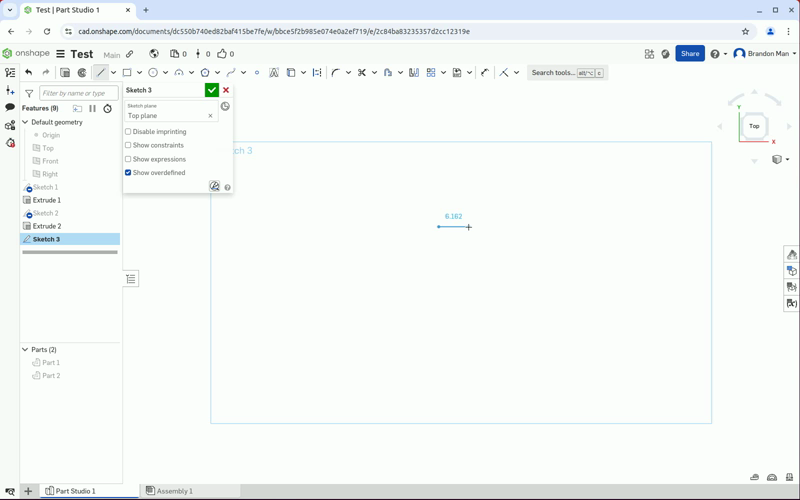
mouse_move(483, 226)
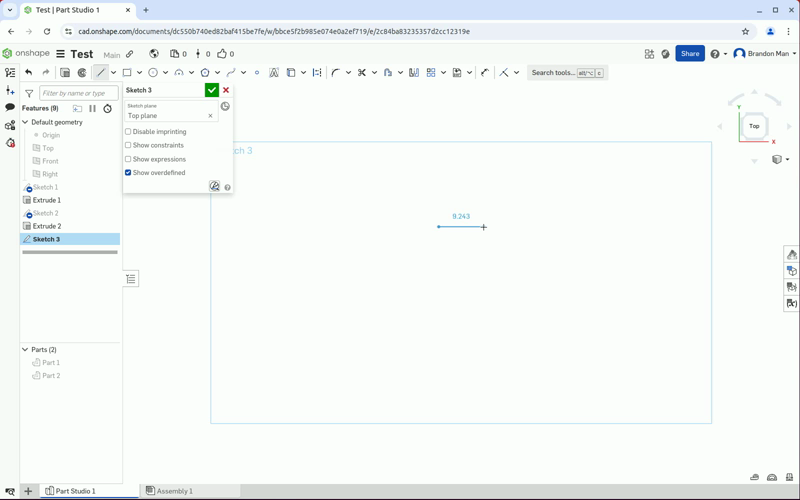
click(483, 226)
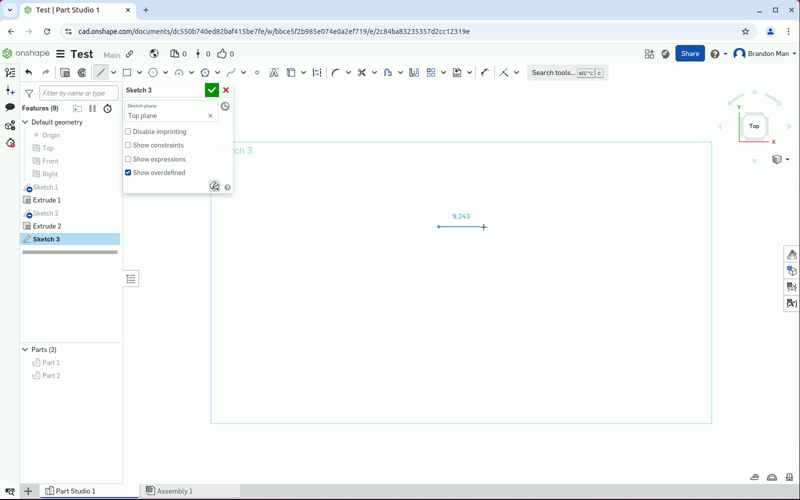
key_up(shift)
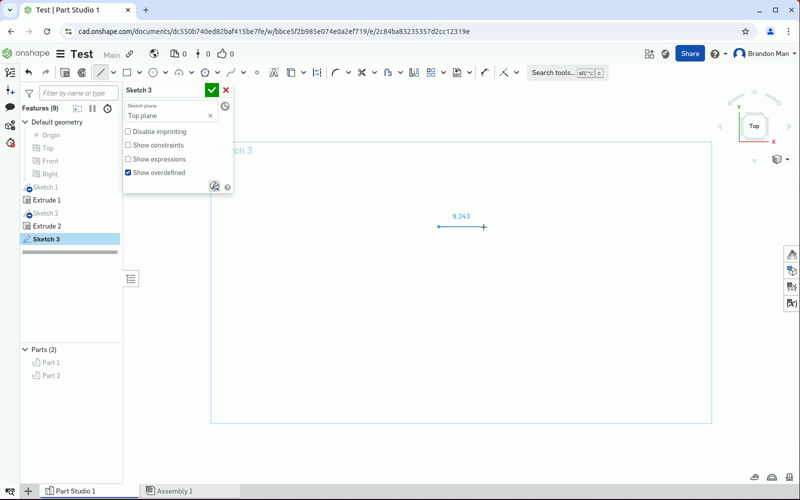
key_down(shift)
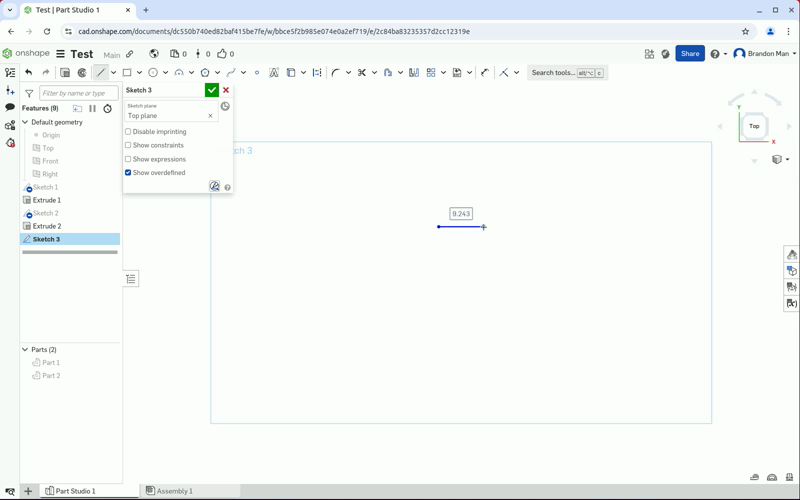
mouse_move(513, 226)
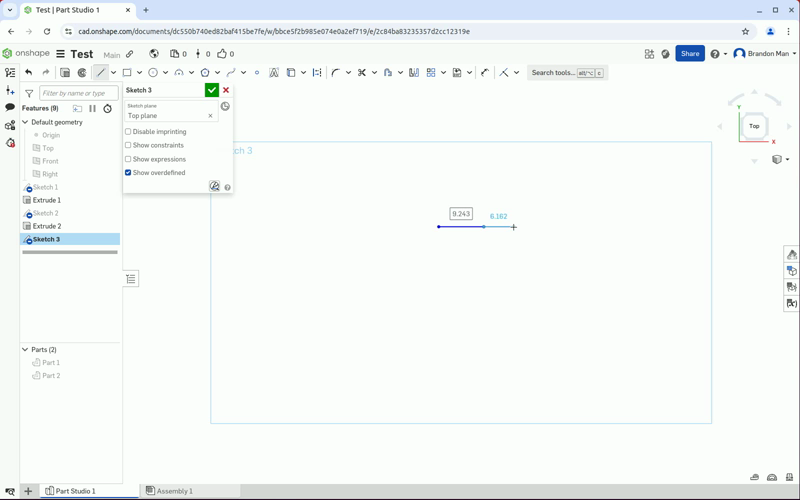
mouse_move(483, 217)
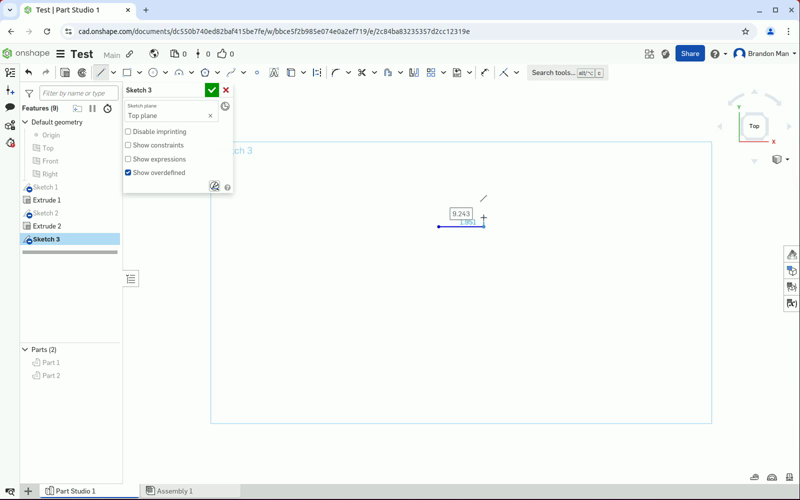
click(483, 217)
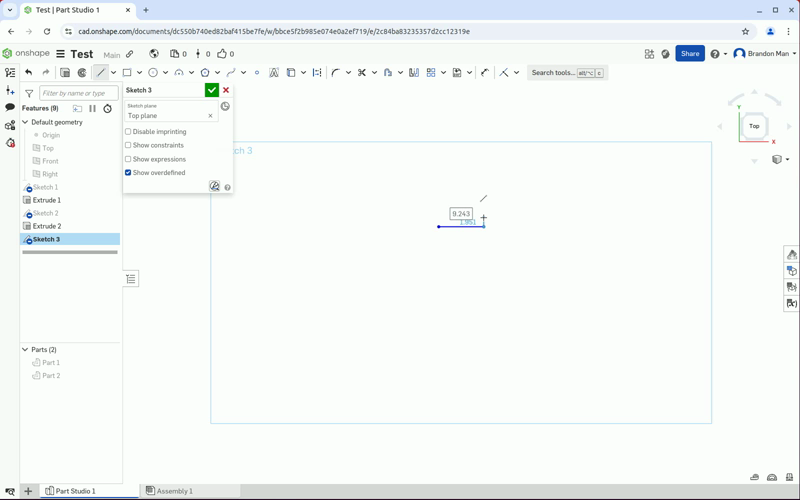
key_up(shift)
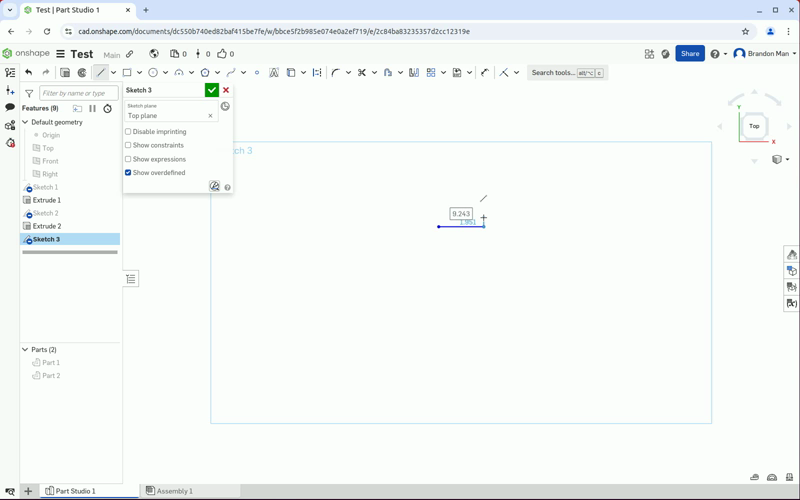
key_down(shift)
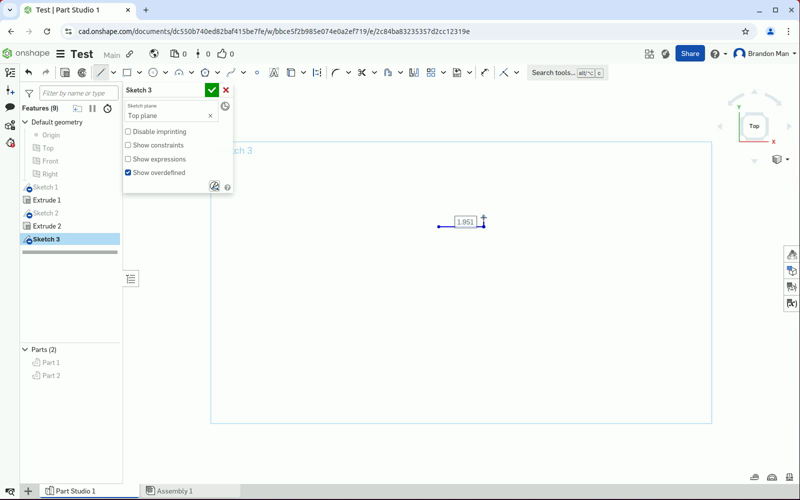
mouse_move(513, 217)
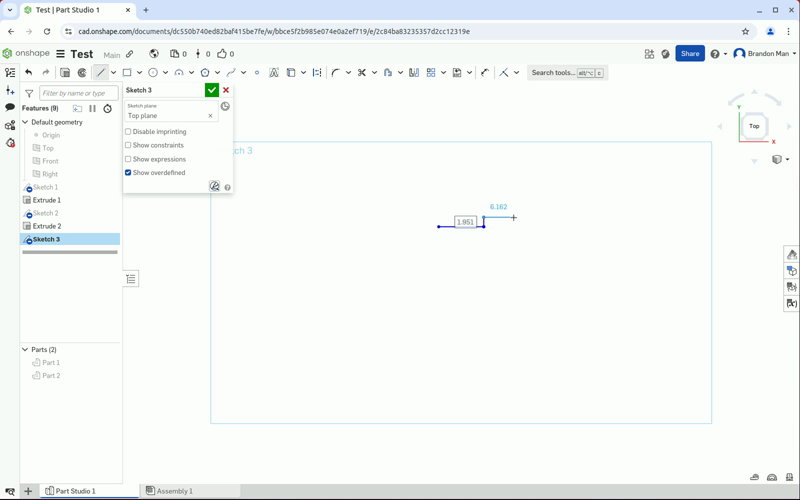
mouse_move(438, 217)
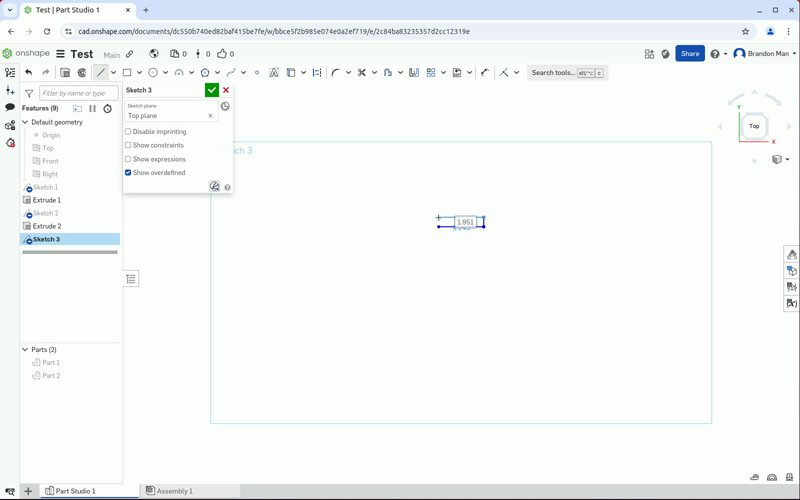
click(438, 217)
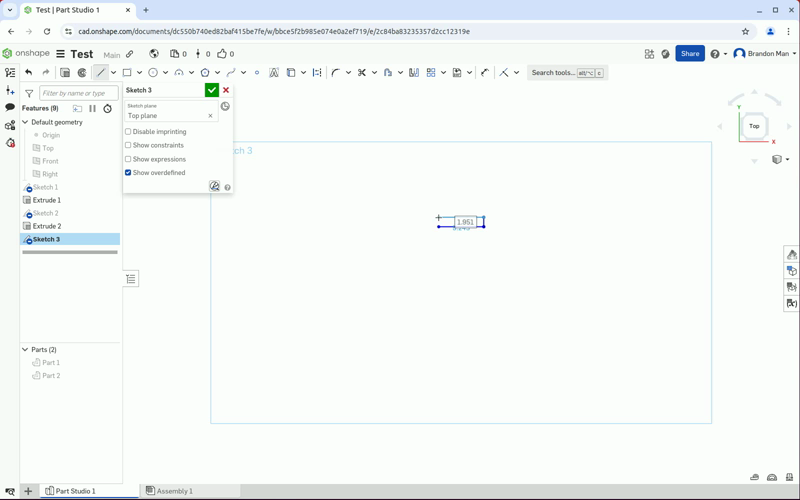
key_up(shift)
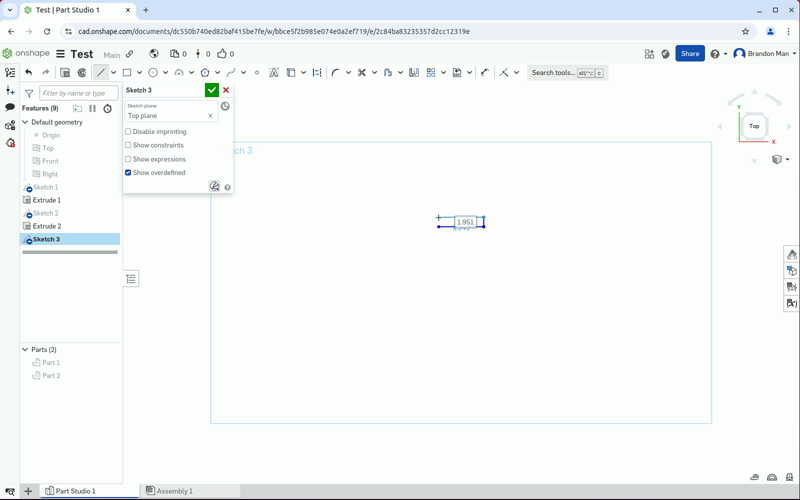
mouse_move(468, 217)
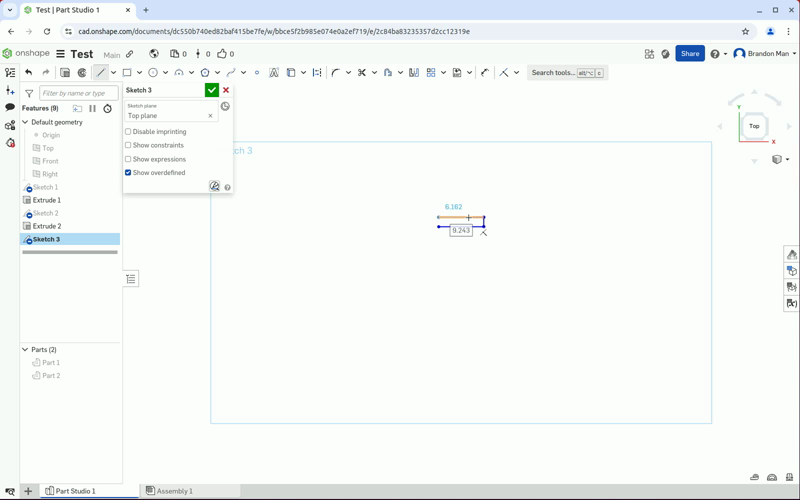
key_down(shift)
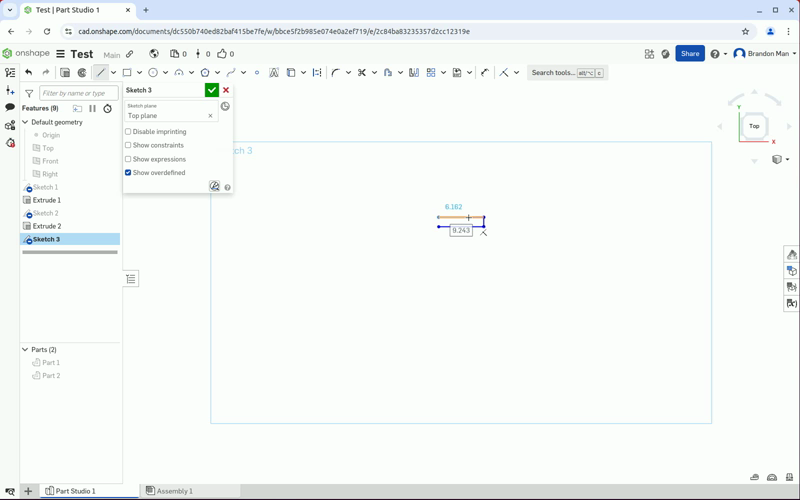
mouse_move(438, 226)
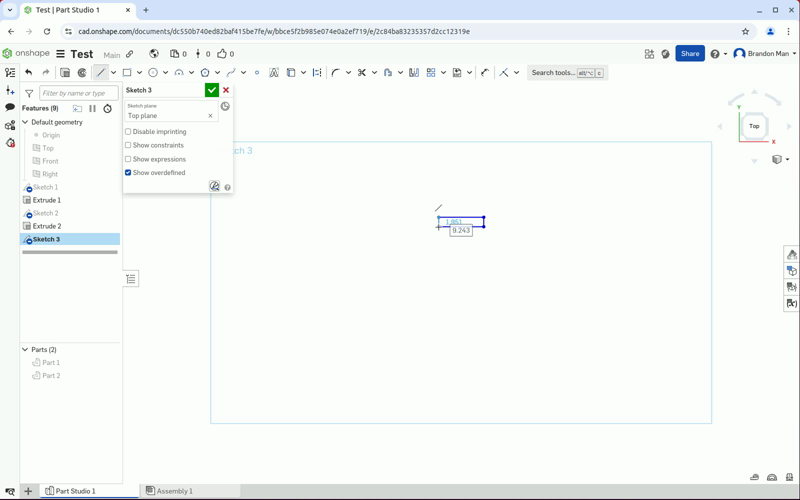
key_up(shift)
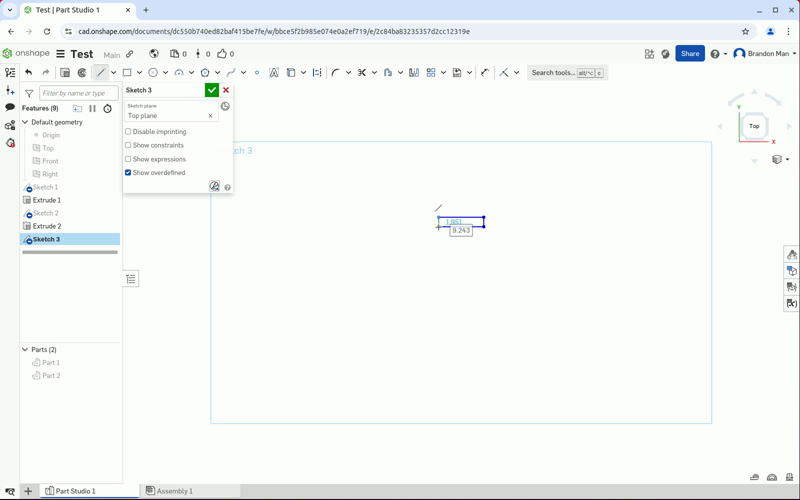
click(438, 226)
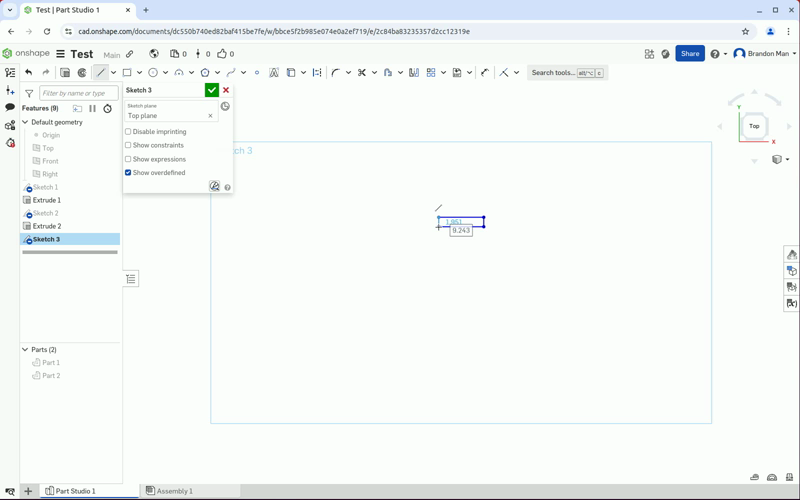
key(esc)
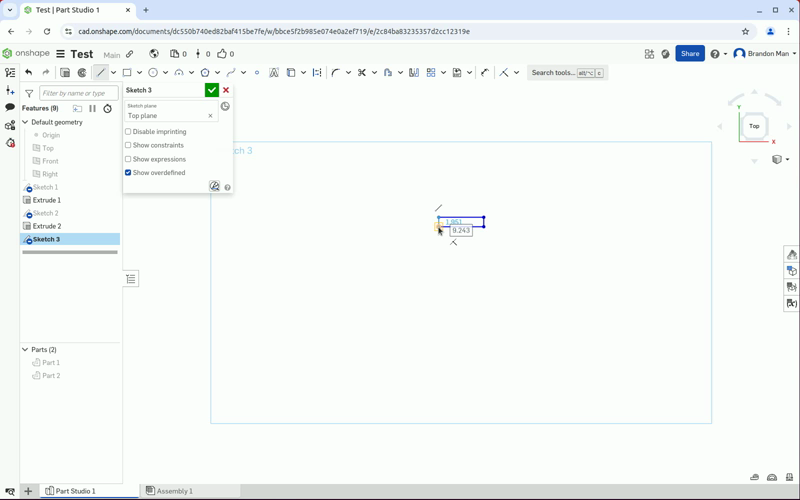
mouse_move(457, 218)
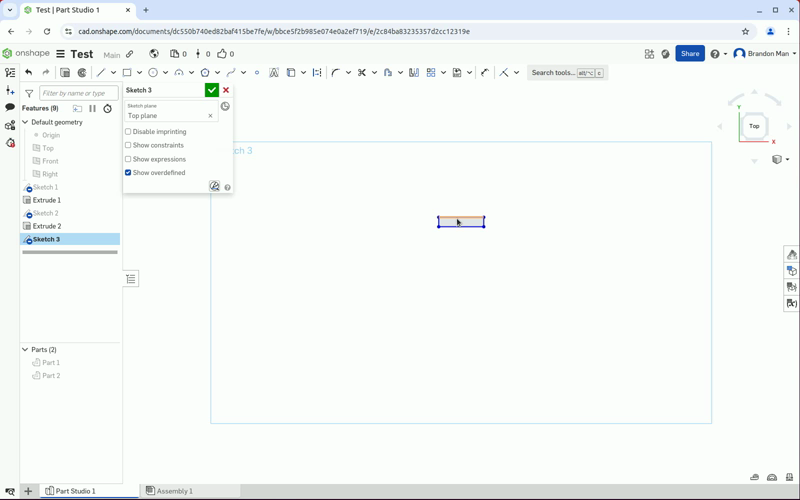
scroll(6)
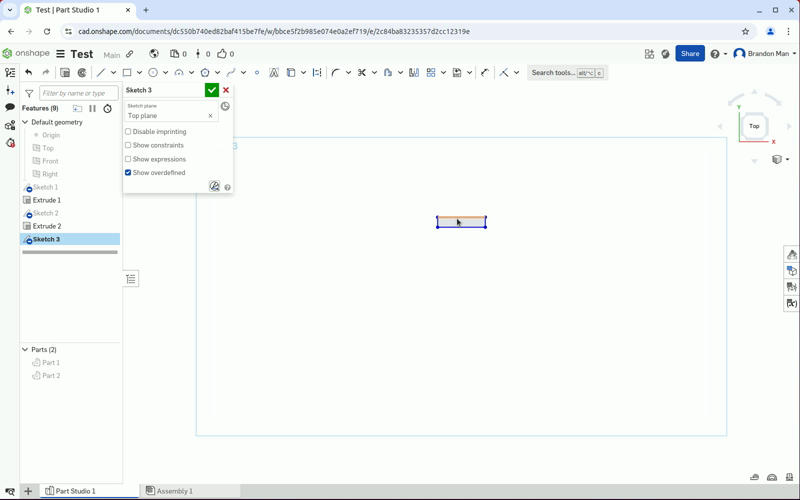
scroll(6)
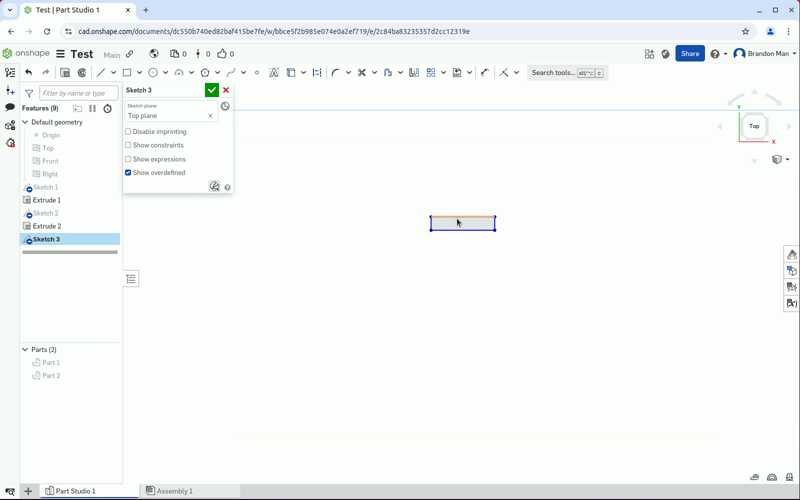
scroll(6)
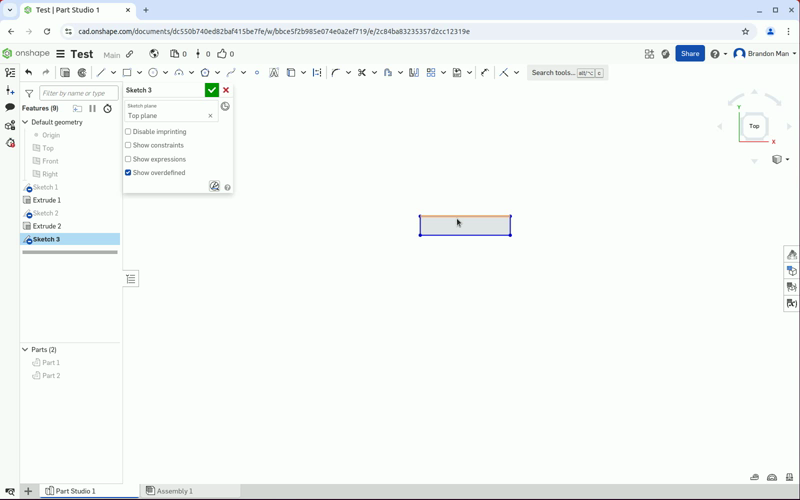
scroll(6)
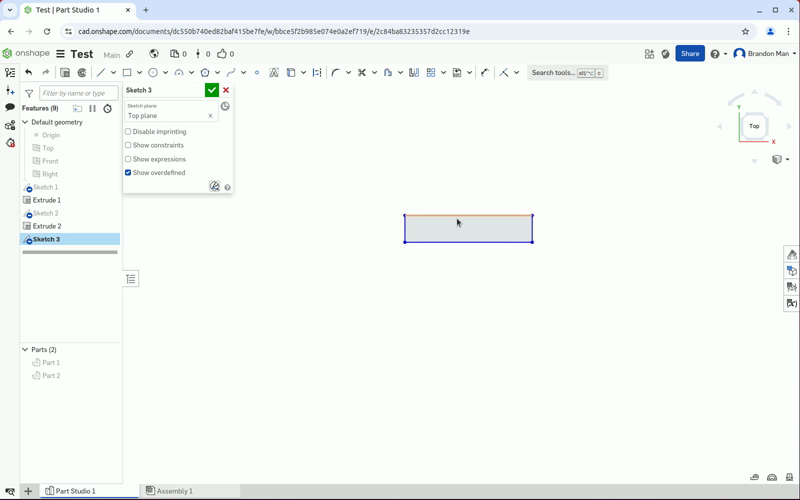
scroll(6)
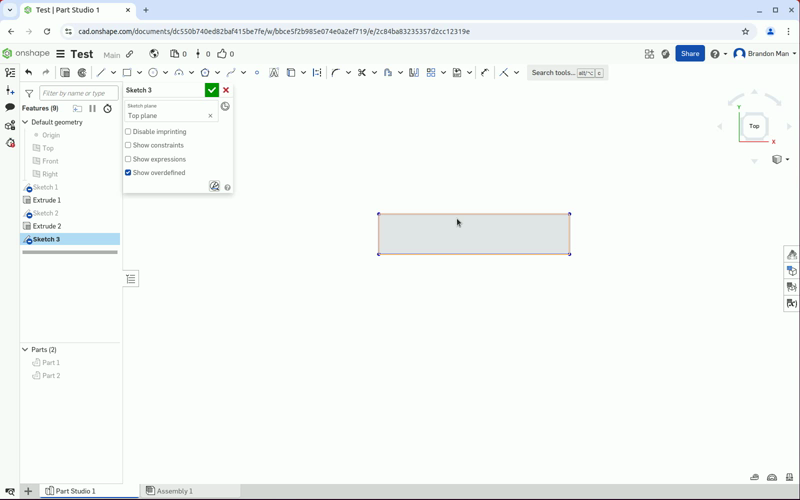
scroll(6)
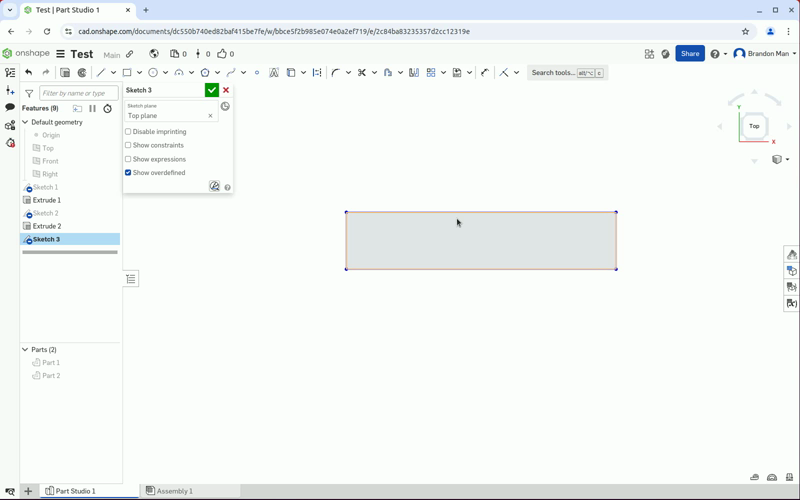
scroll(6)
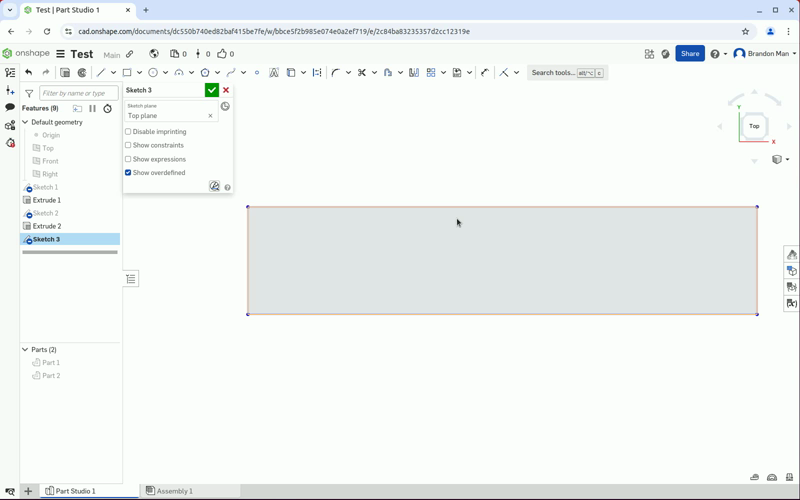
click(457, 218)
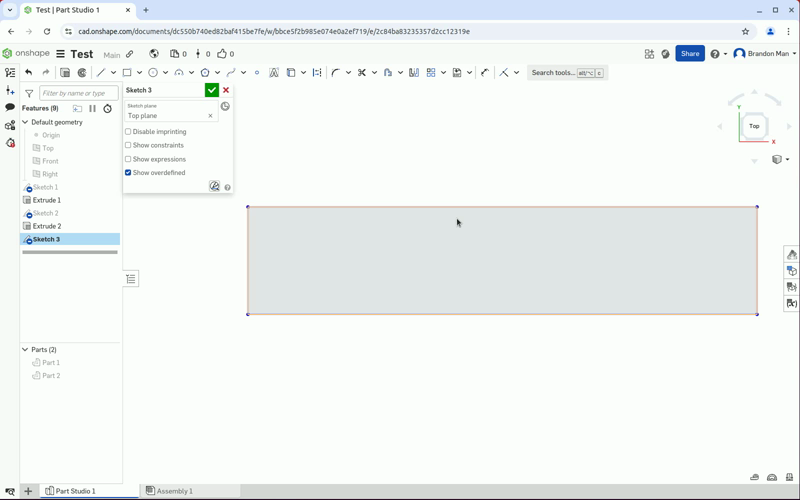
scroll(-6)
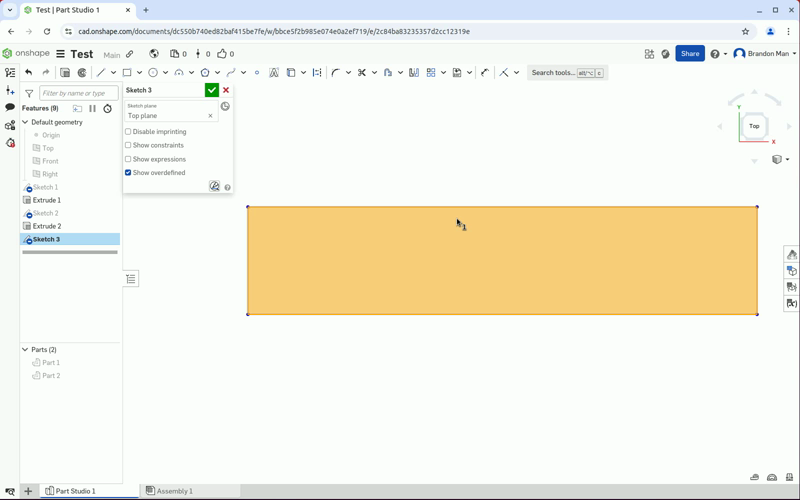
scroll(-6)
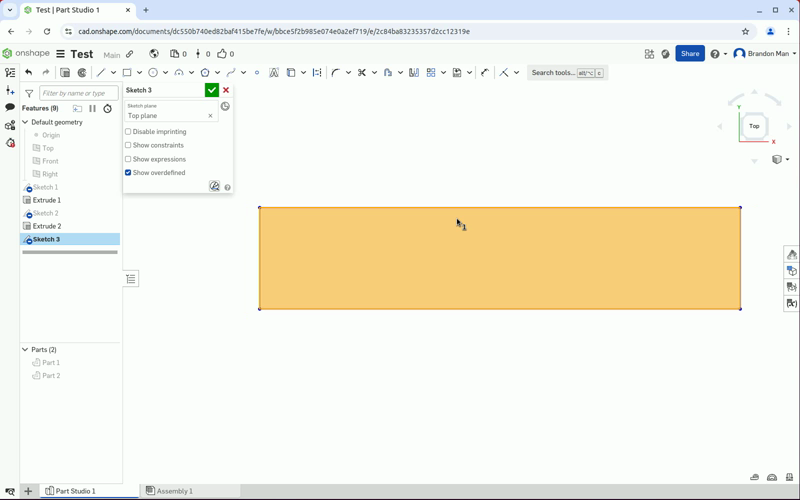
scroll(-6)
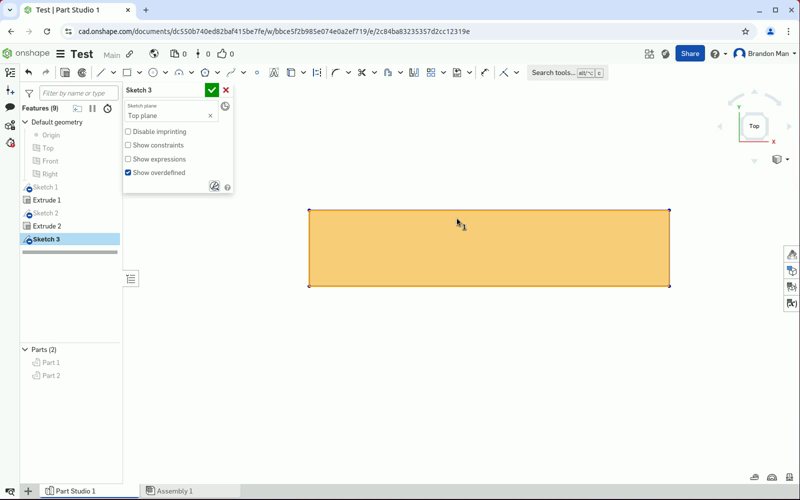
scroll(-6)
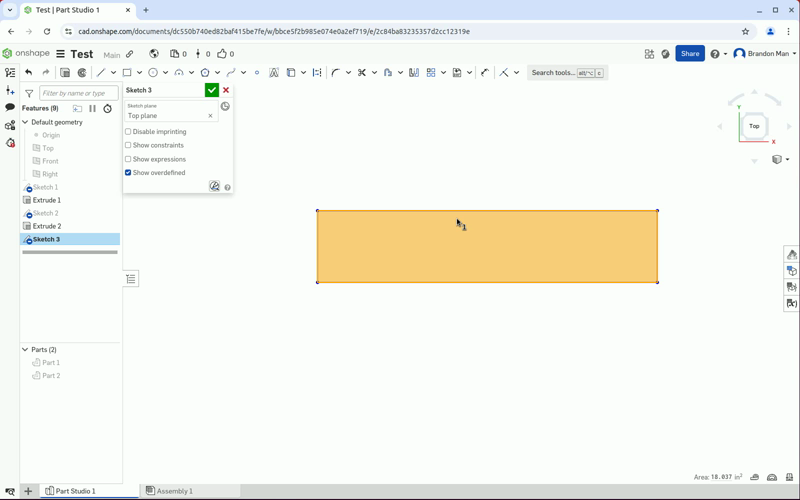
scroll(-6)
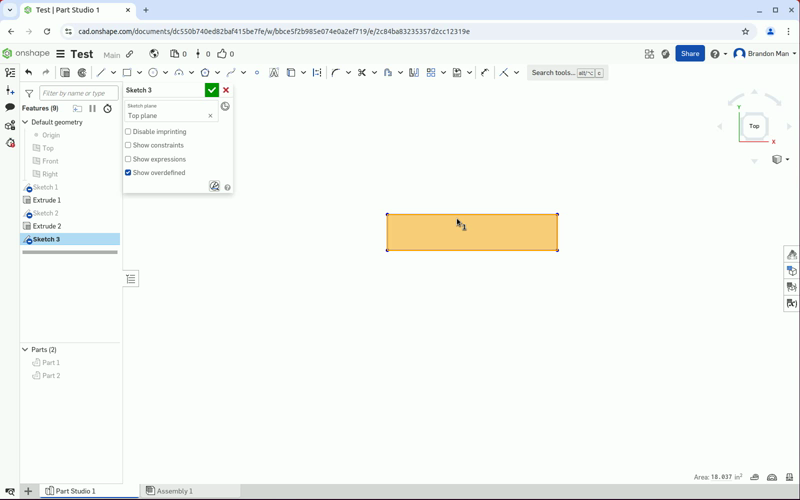
scroll(-6)
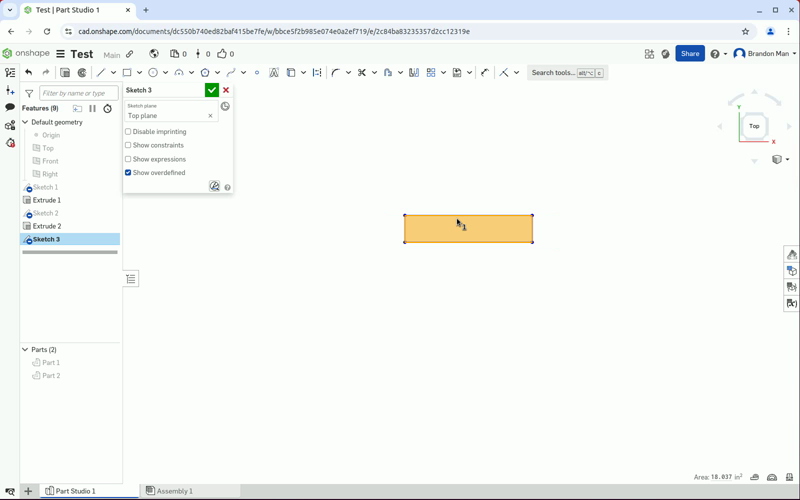
scroll(-6)
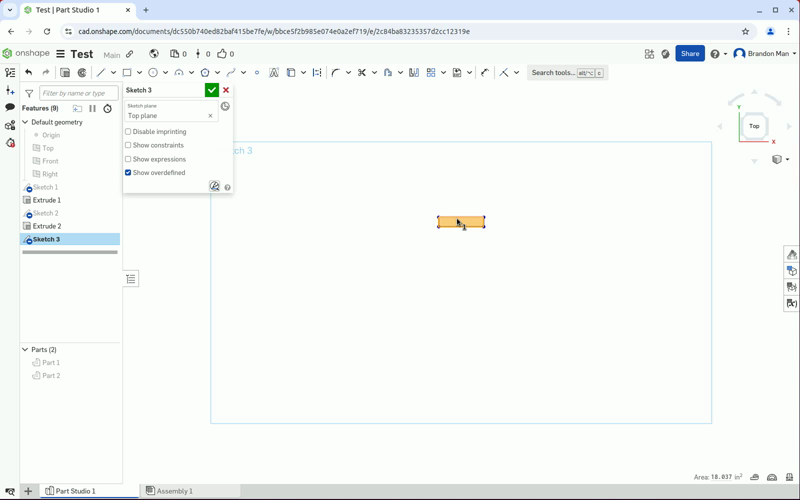
mouse_move(73, 352)
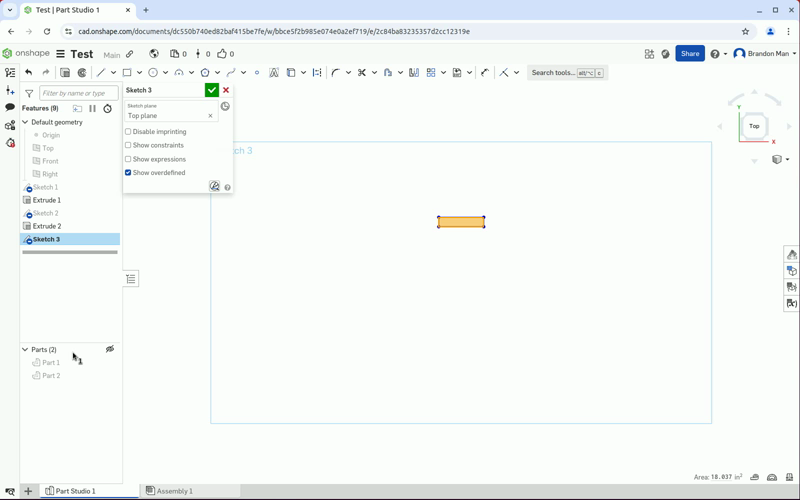
key(shift+y)
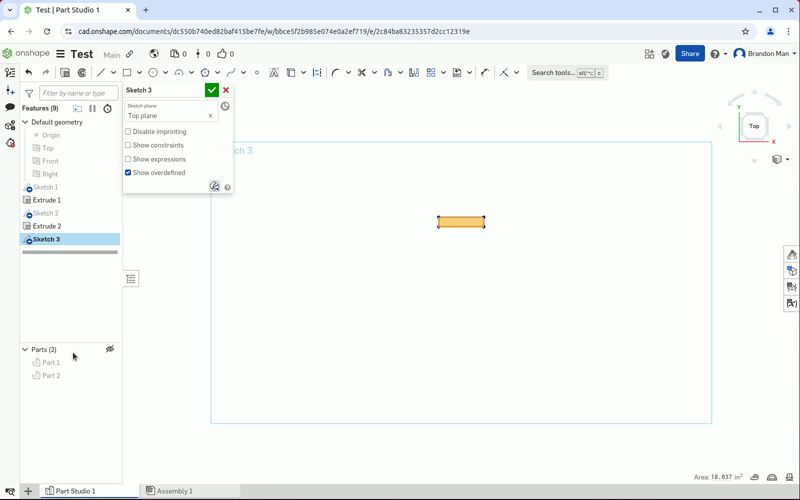
key(shift+e)
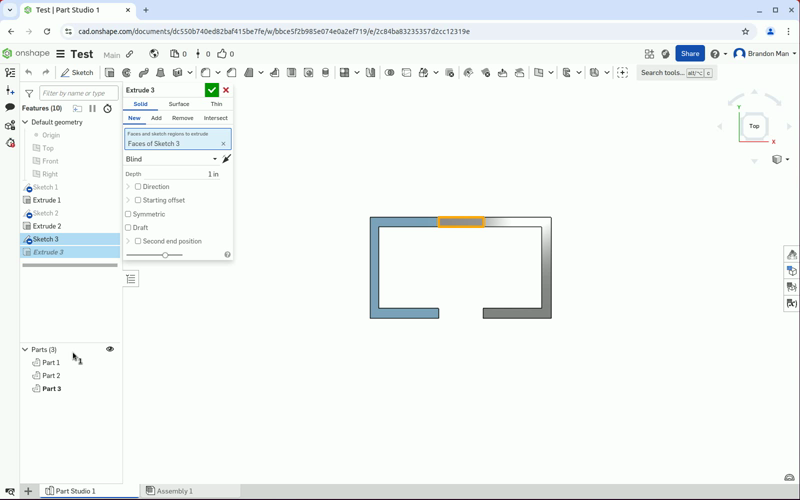
mouse_move(143, 106)
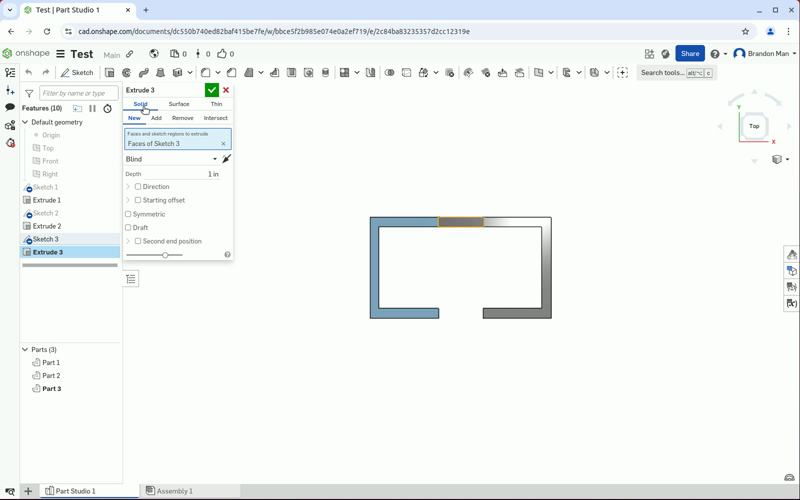
click(143, 106)
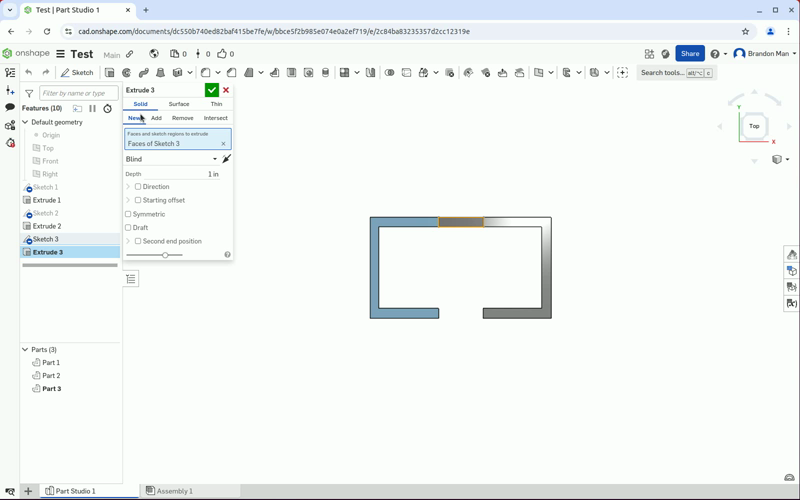
mouse_move(137, 120)
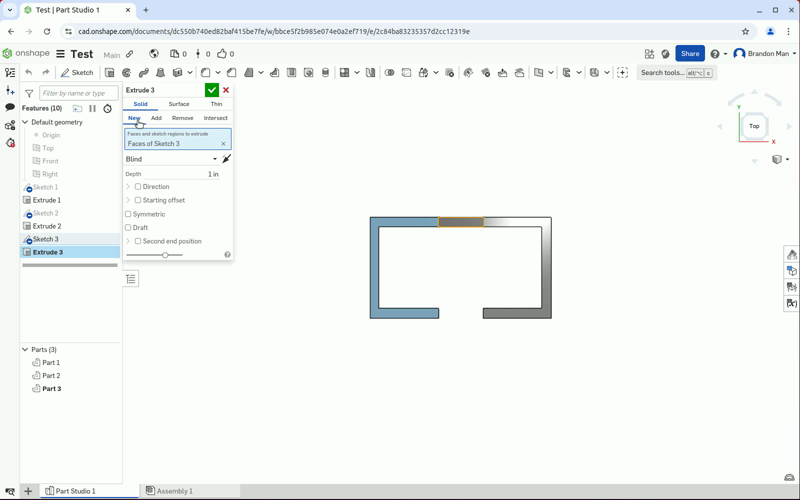
click(137, 120)
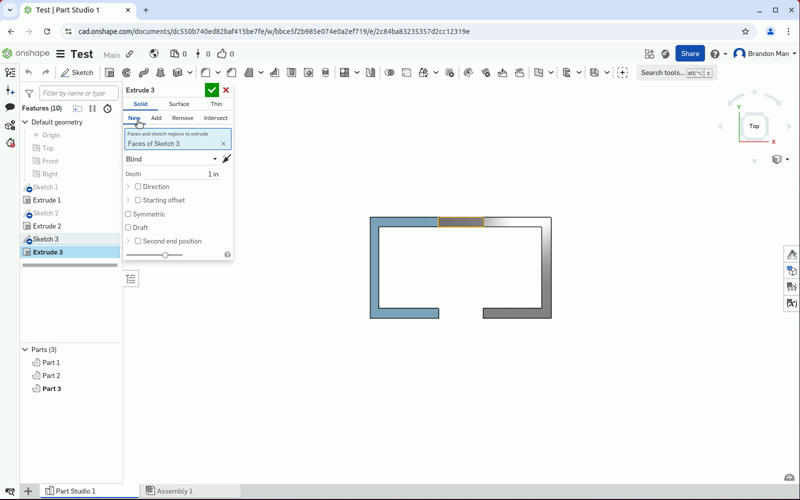
key(tab, 4)
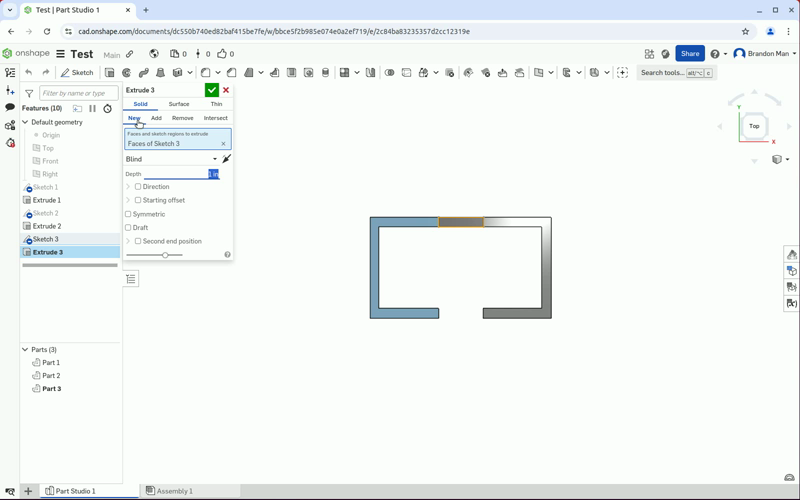
text(11.554)
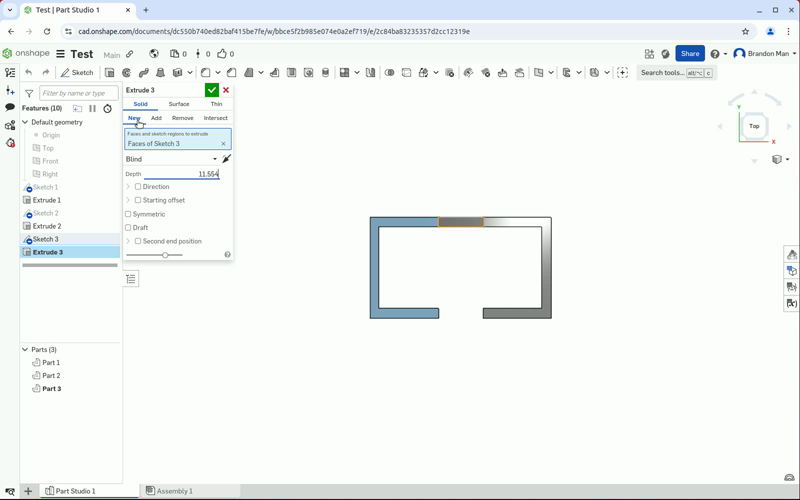
key(enter)
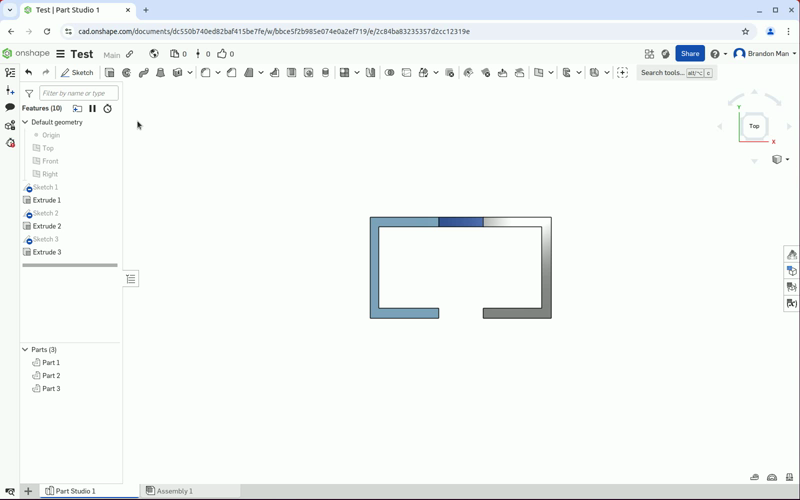
key(shift+h)
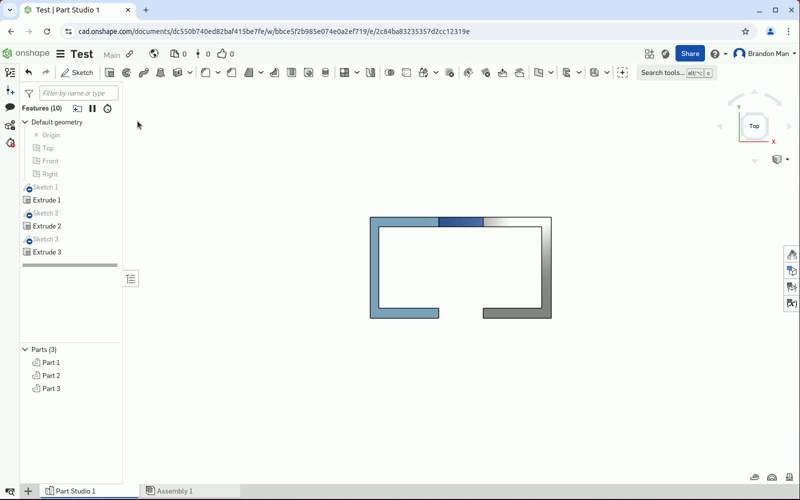
key(shift+h)
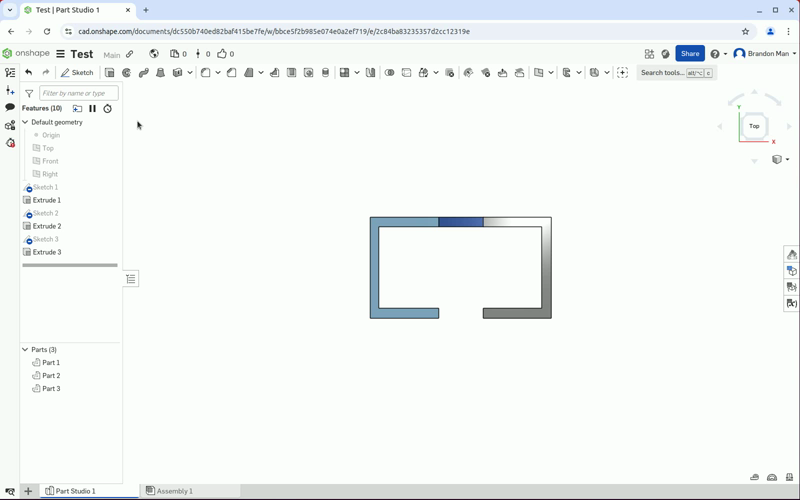
mouse_move(73, 189)
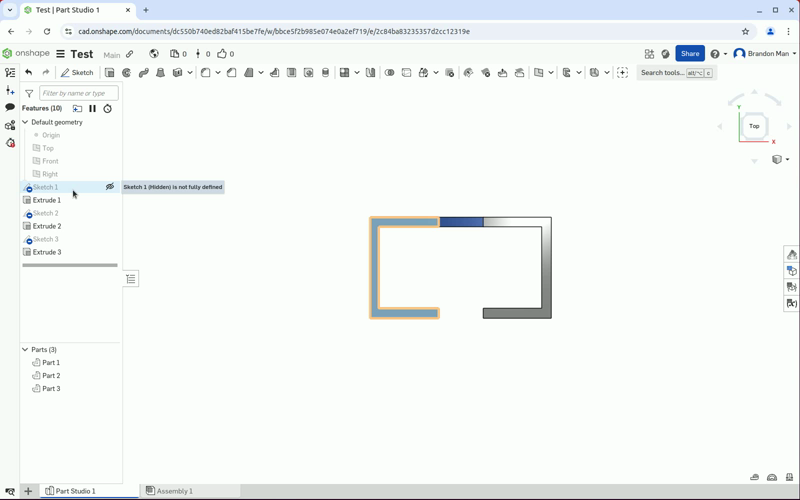
click(73, 189)
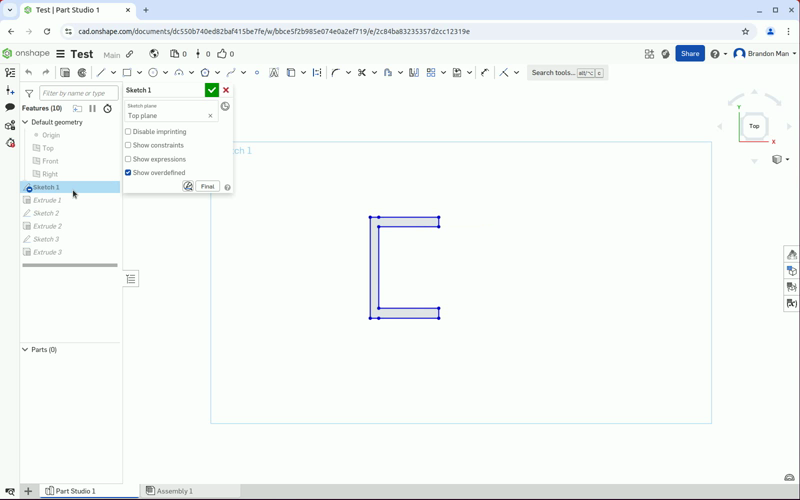
mouse_move(229, 92)
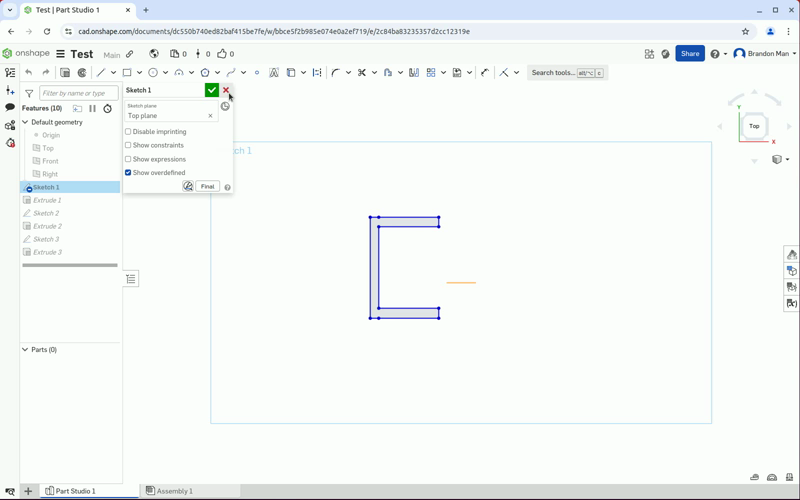
click(229, 92)
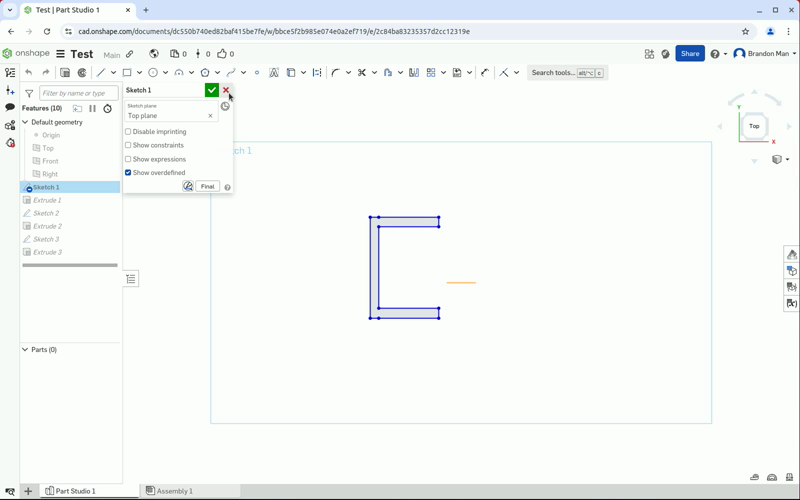
key(shift+s)
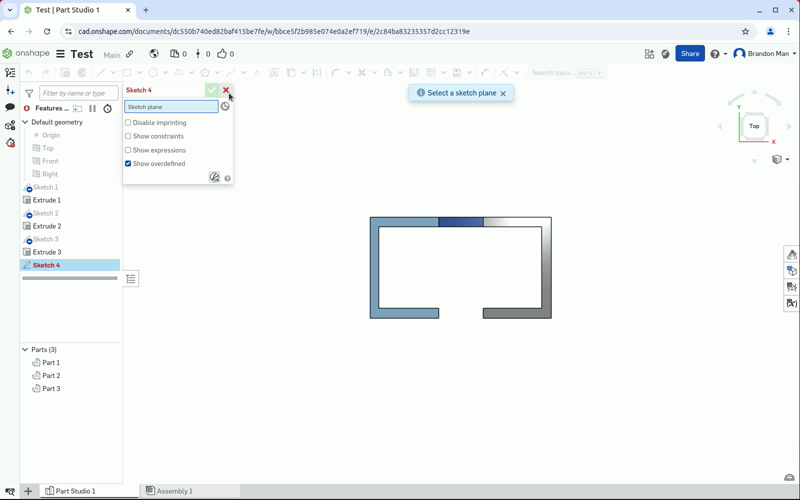
mouse_move(73, 150)
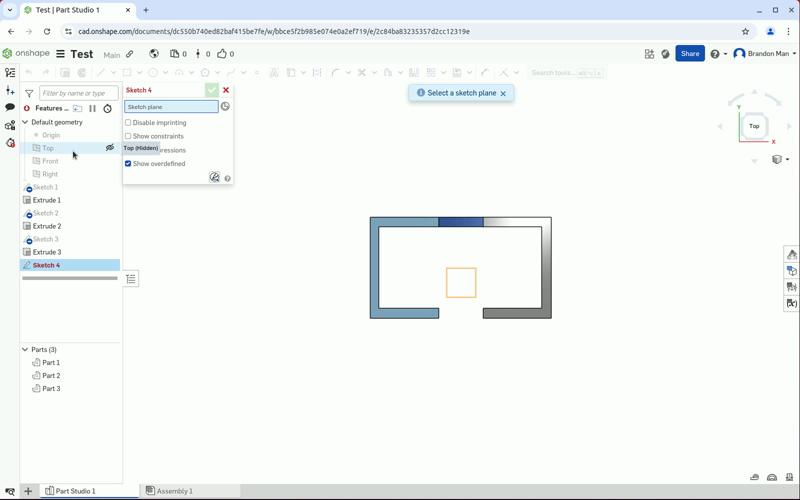
click(73, 150)
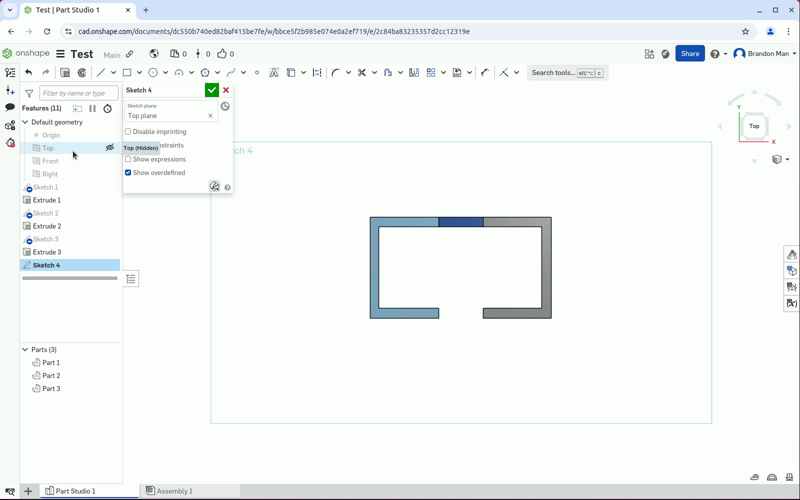
mouse_move(73, 352)
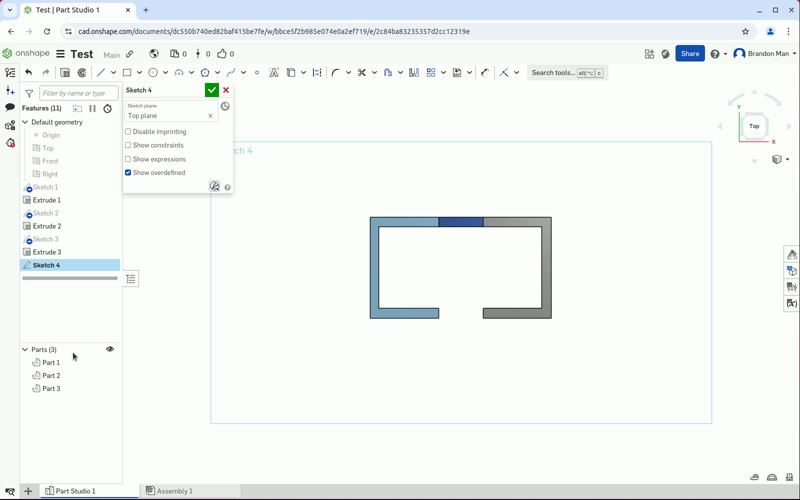
key(y)
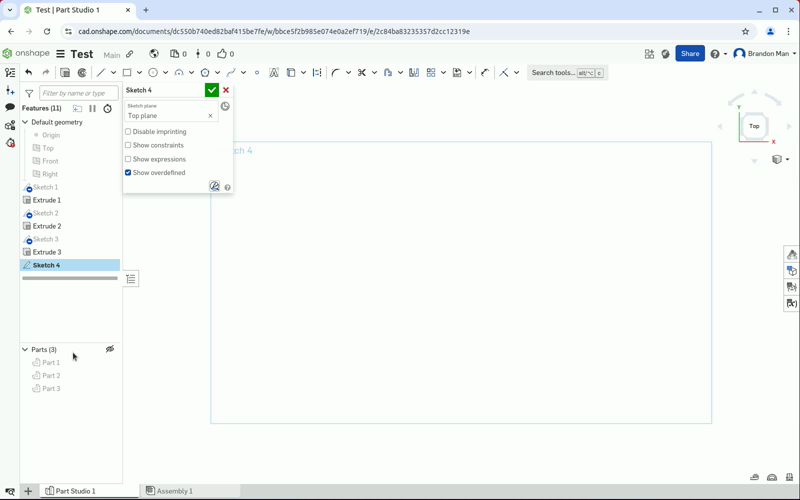
key(l)
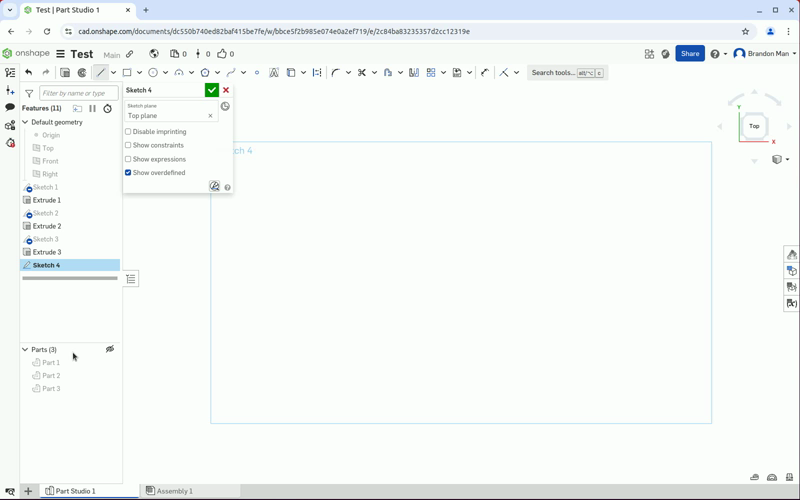
key_down(shift)
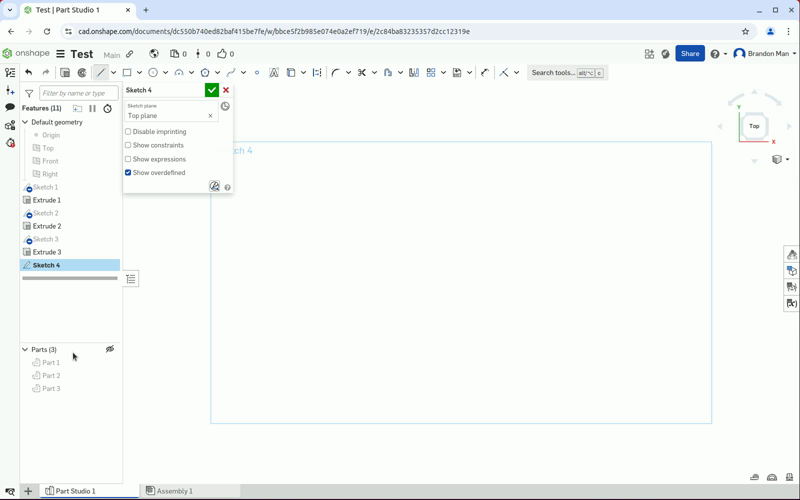
mouse_move(438, 318)
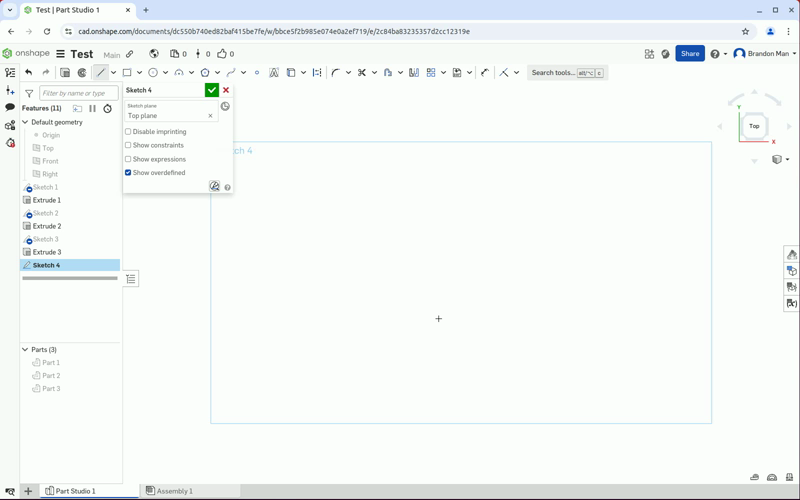
click(438, 318)
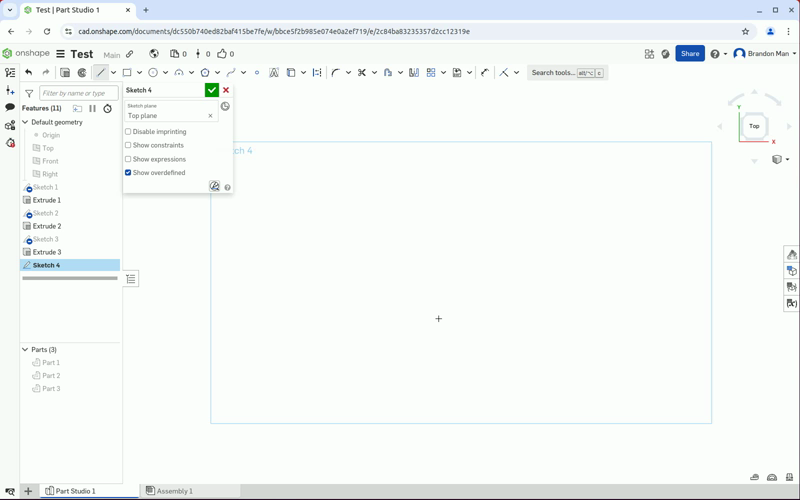
key_up(shift)
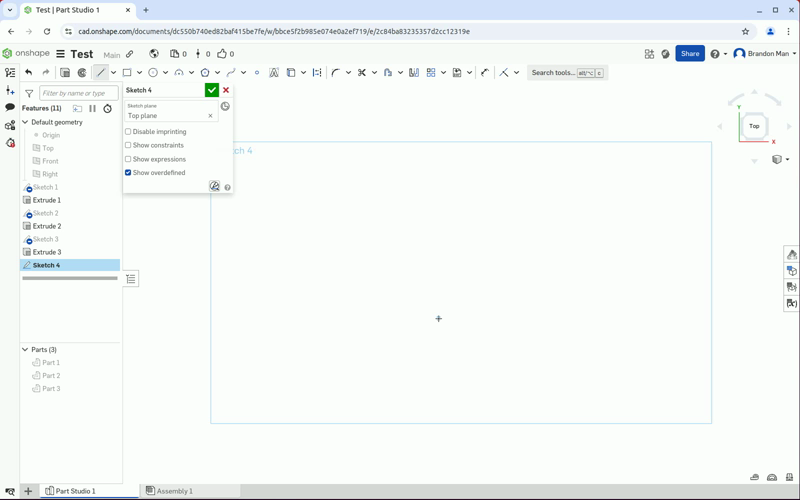
key_down(shift)
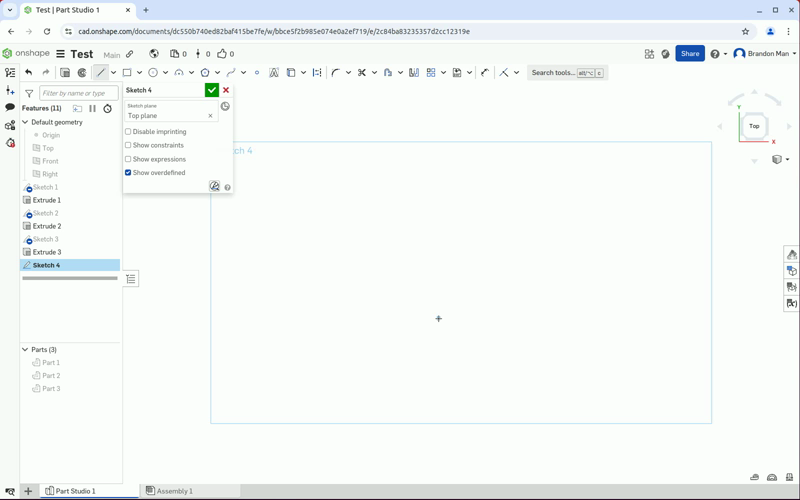
mouse_move(468, 318)
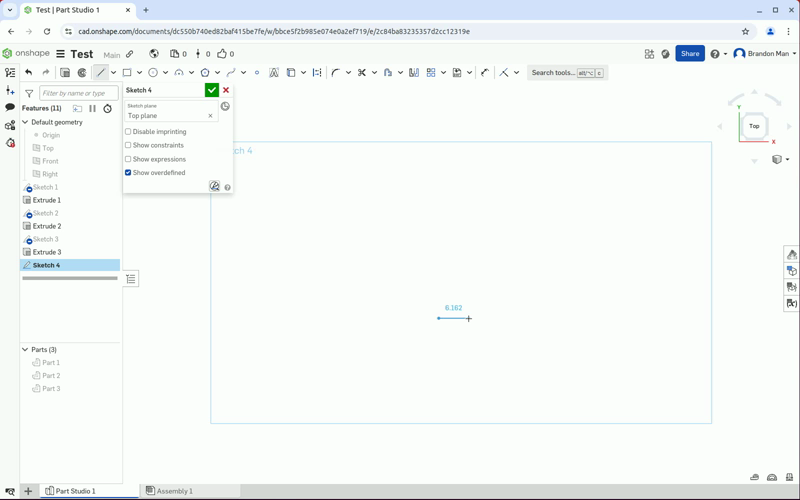
mouse_move(483, 318)
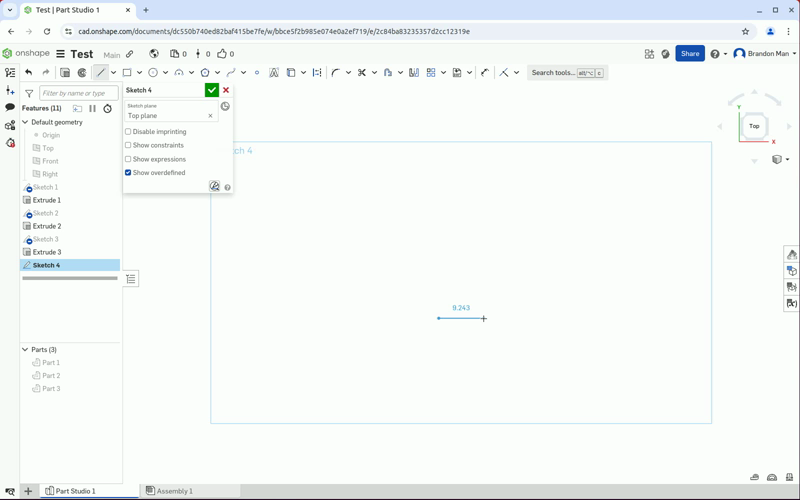
click(483, 318)
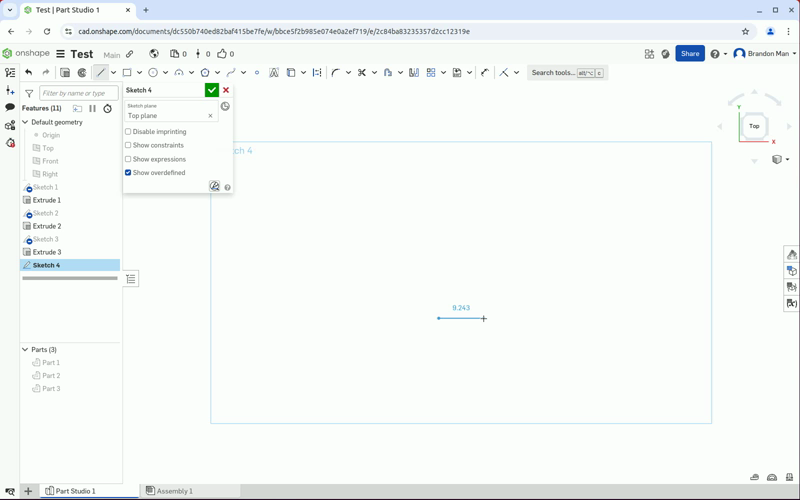
key_up(shift)
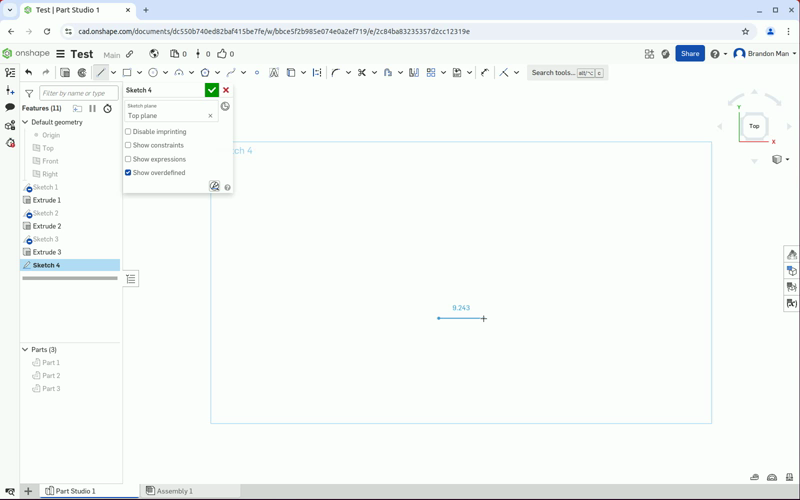
key_down(shift)
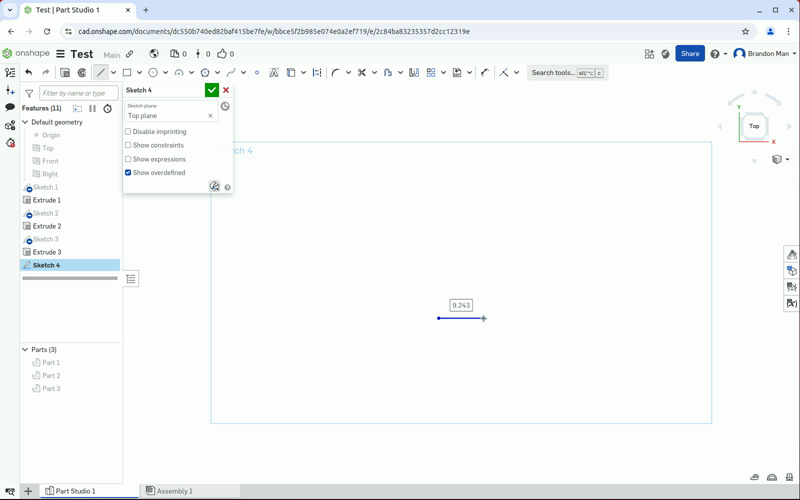
mouse_move(513, 318)
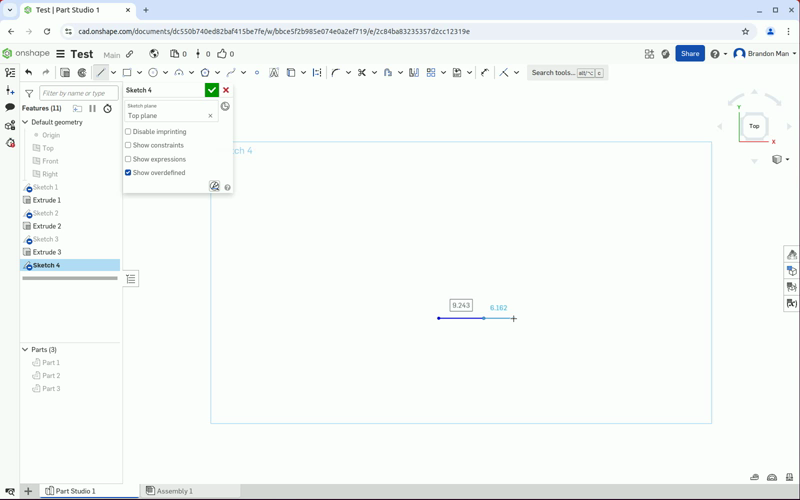
mouse_move(483, 308)
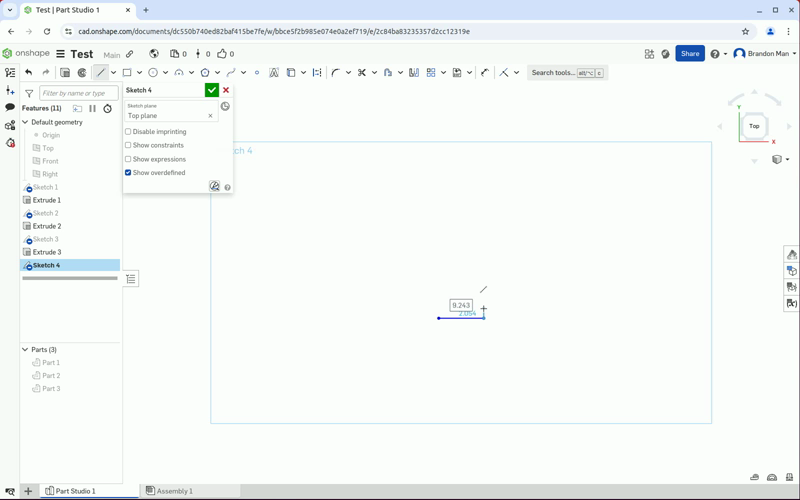
click(483, 308)
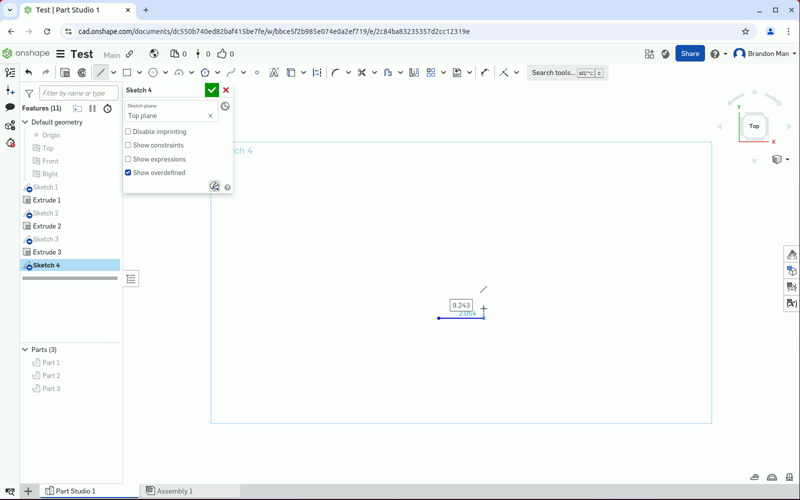
key_up(shift)
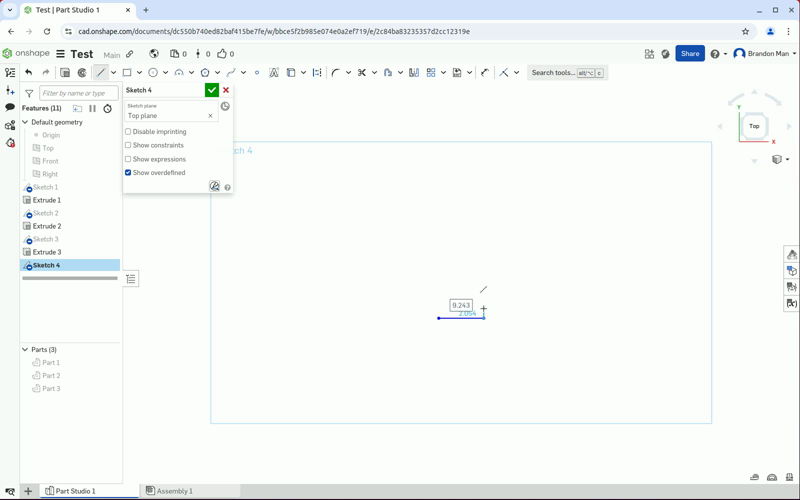
key_down(shift)
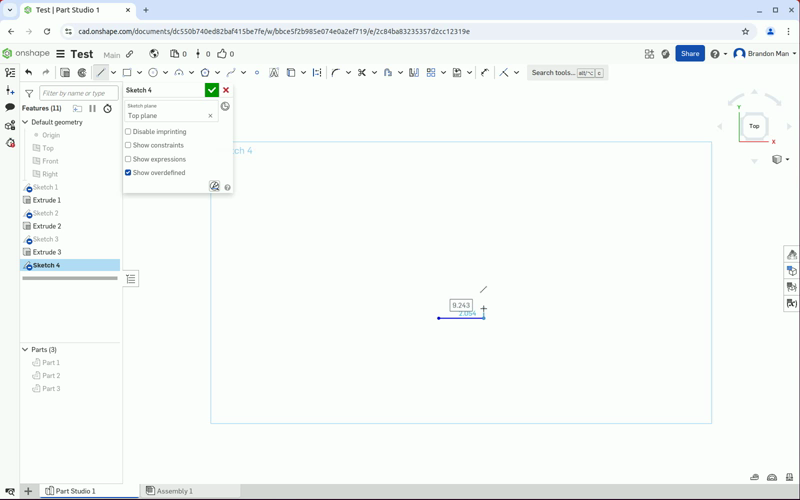
mouse_move(513, 308)
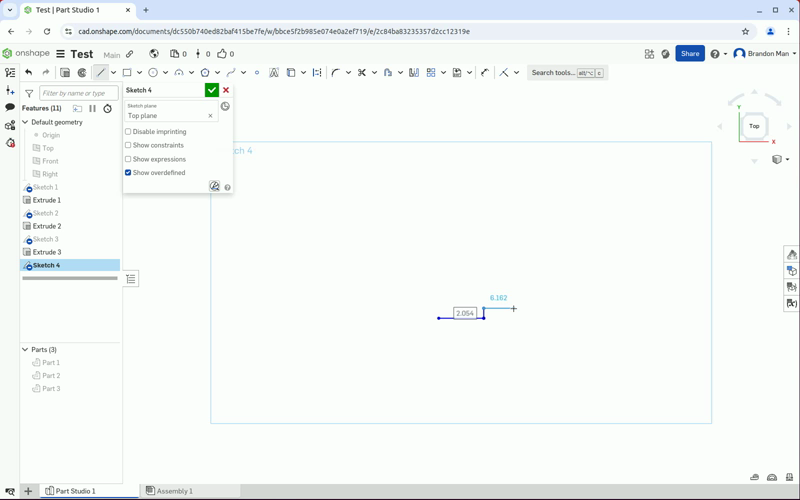
mouse_move(438, 308)
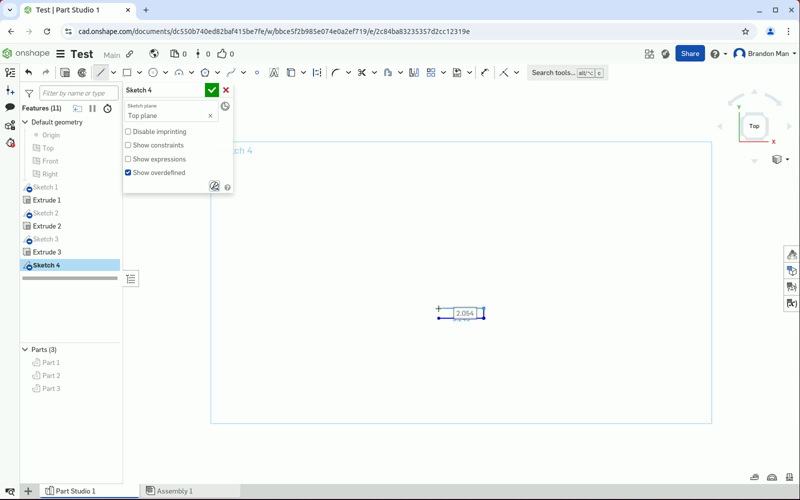
click(438, 308)
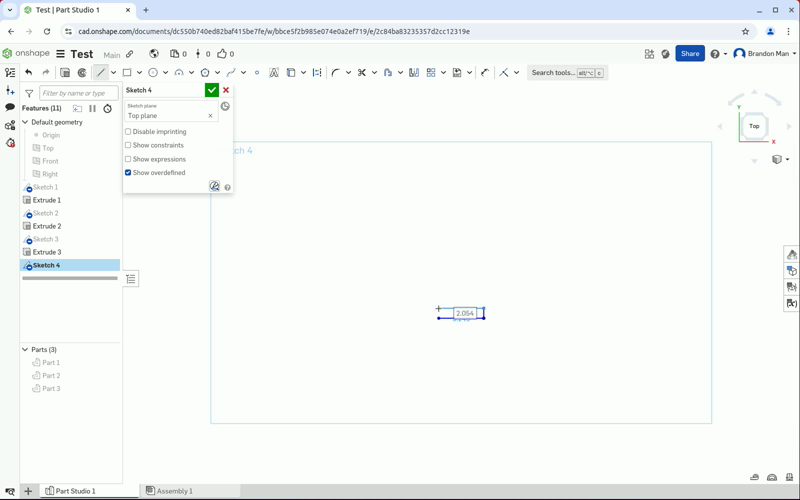
key_up(shift)
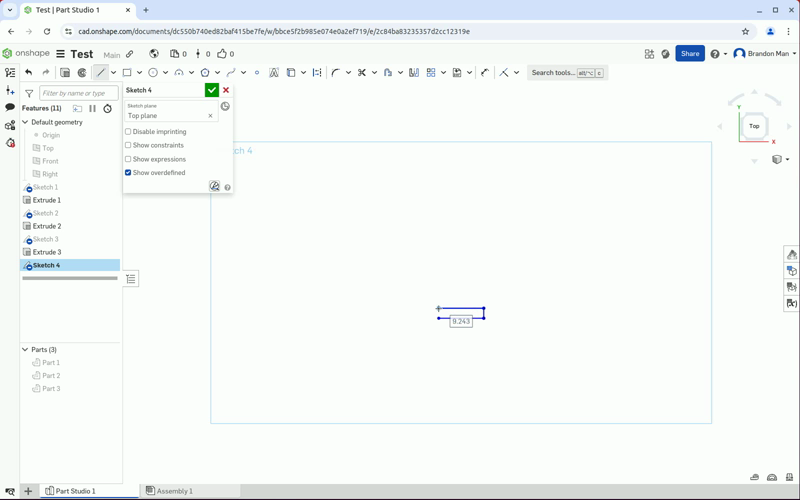
mouse_move(468, 308)
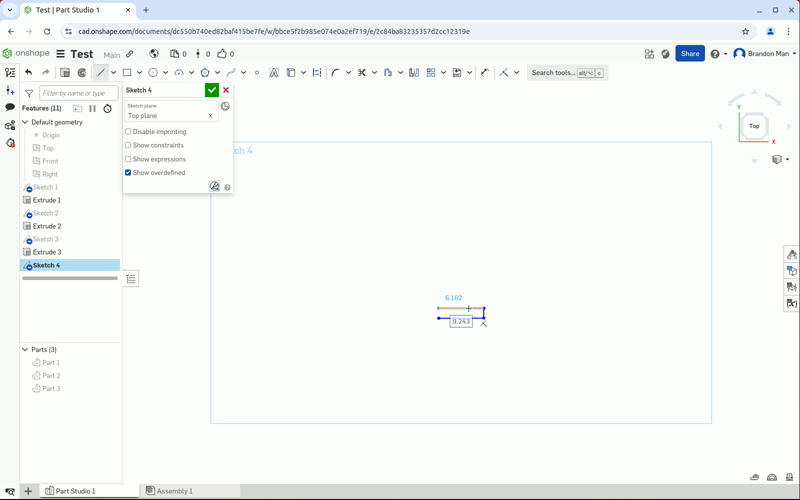
key_down(shift)
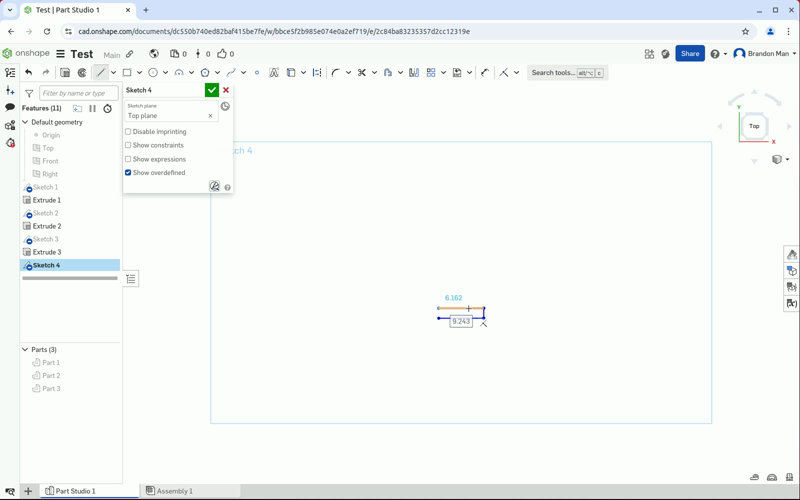
mouse_move(438, 318)
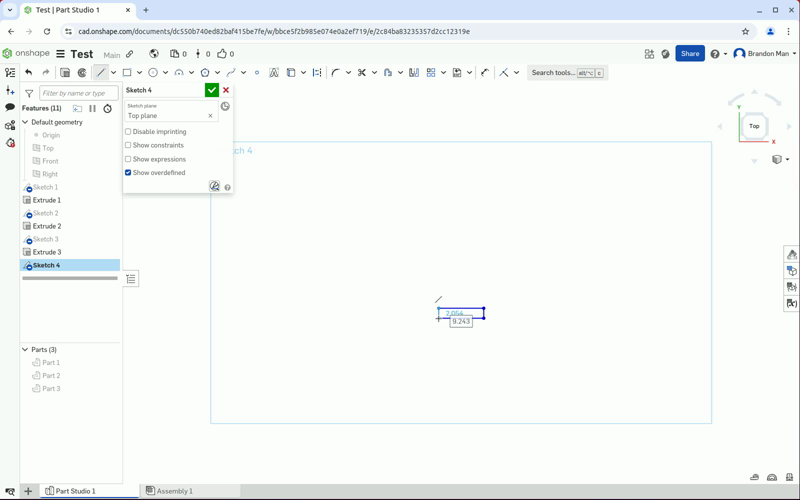
key_up(shift)
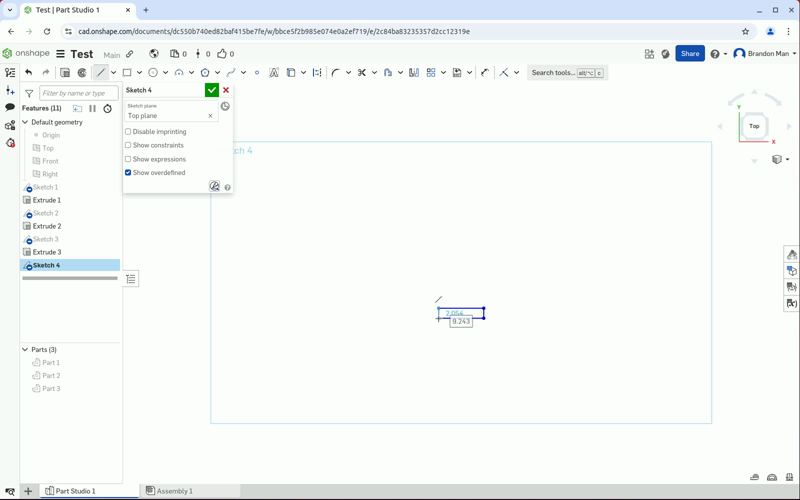
click(438, 318)
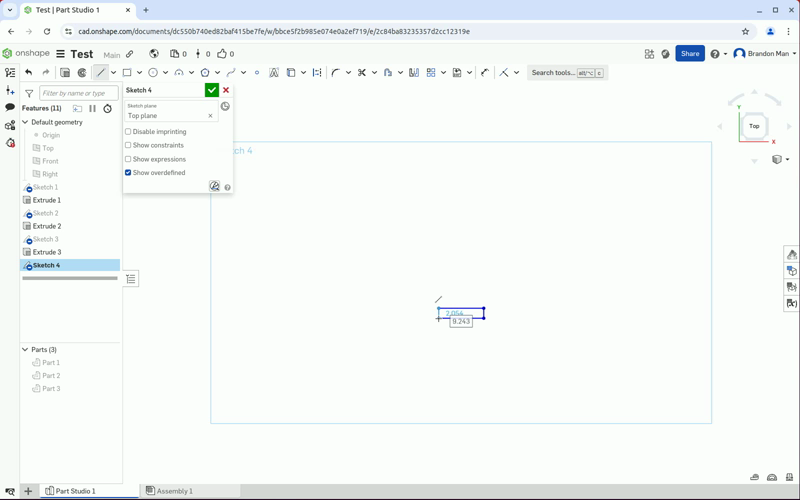
key(esc)
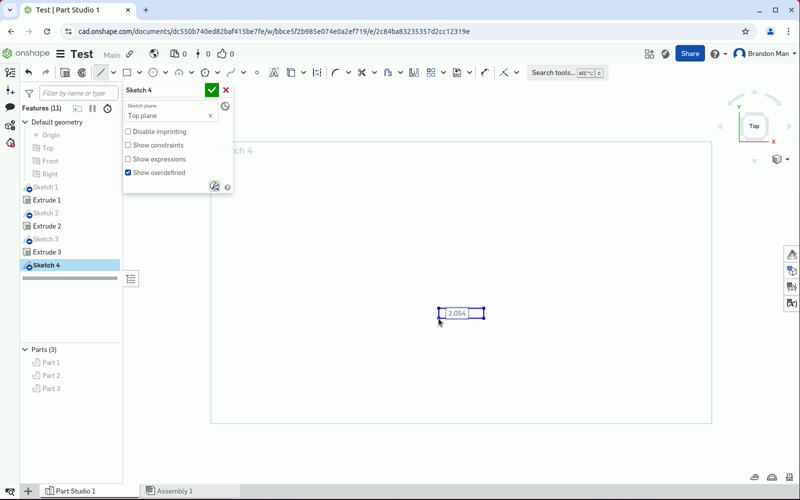
mouse_move(463, 316)
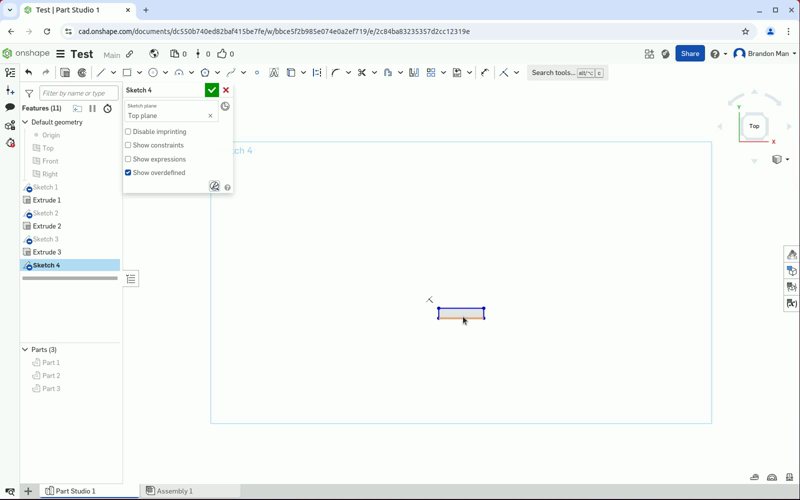
scroll(6)
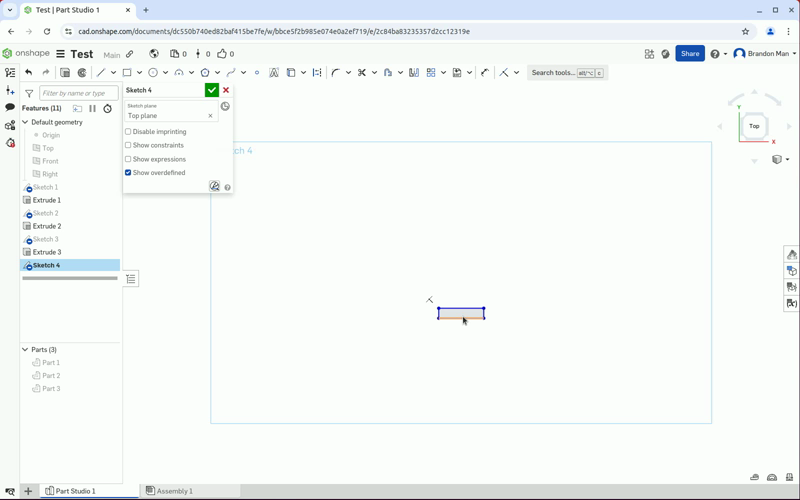
scroll(6)
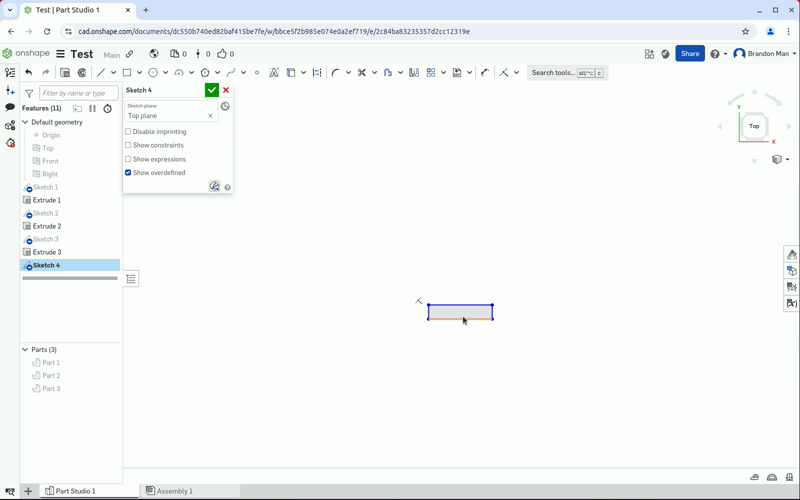
scroll(6)
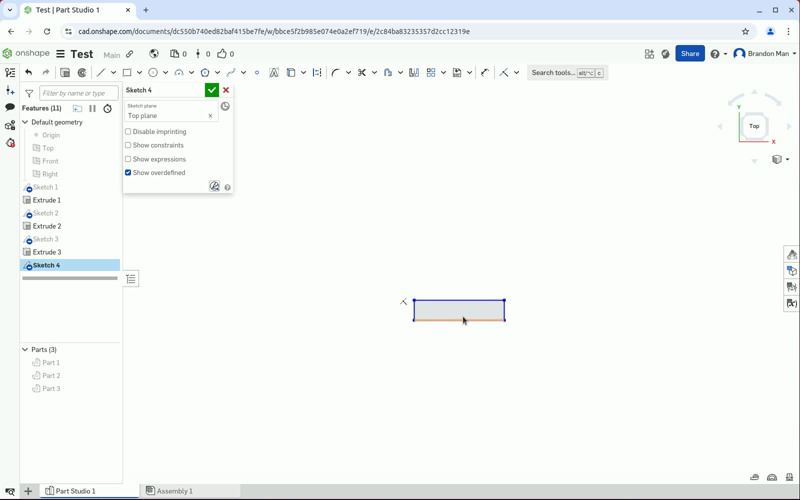
scroll(6)
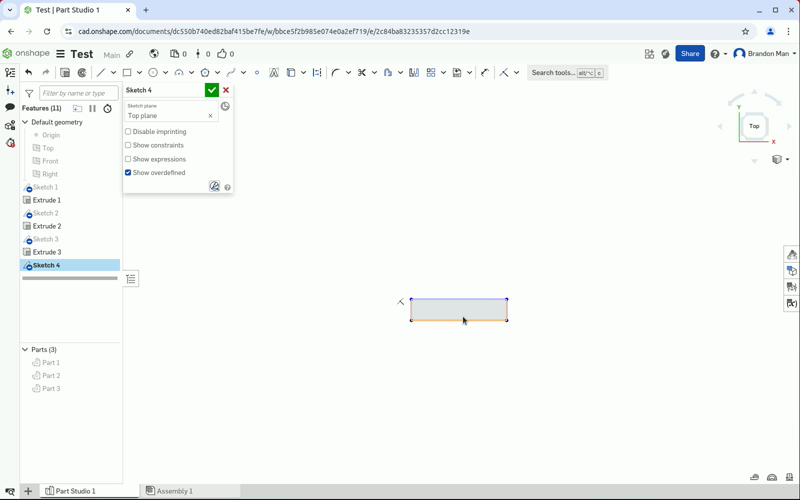
scroll(6)
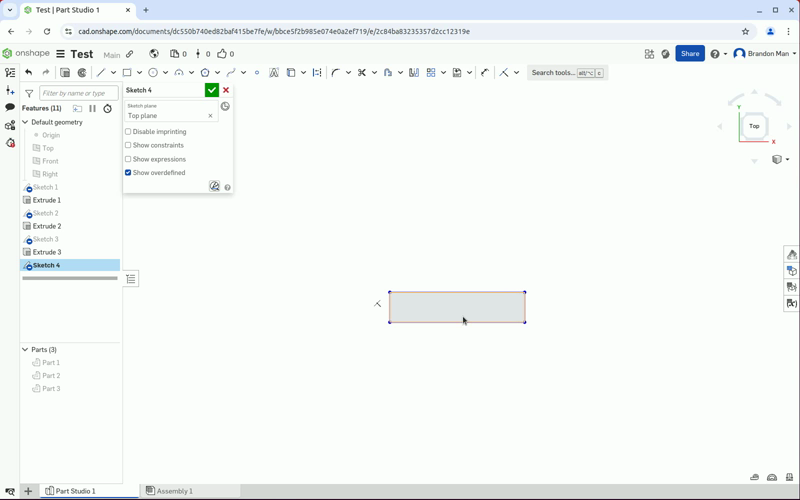
scroll(6)
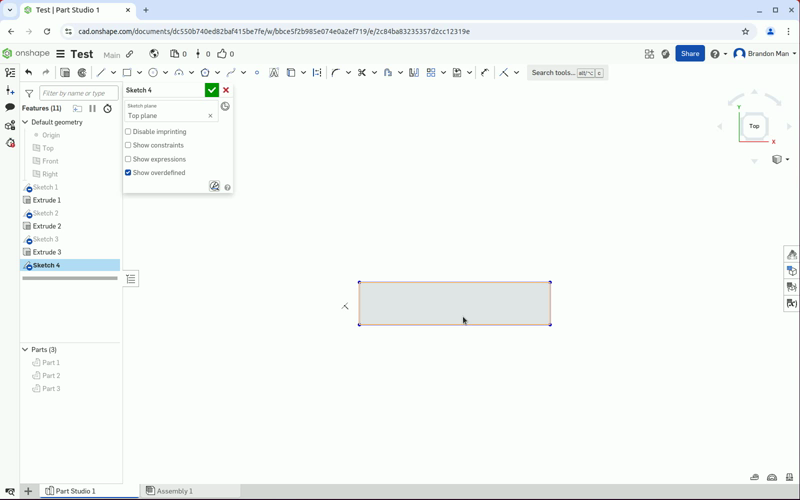
scroll(6)
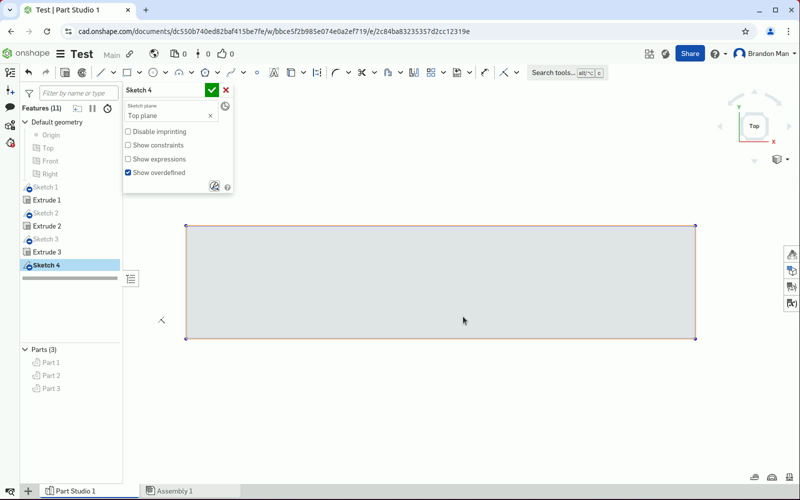
click(463, 316)
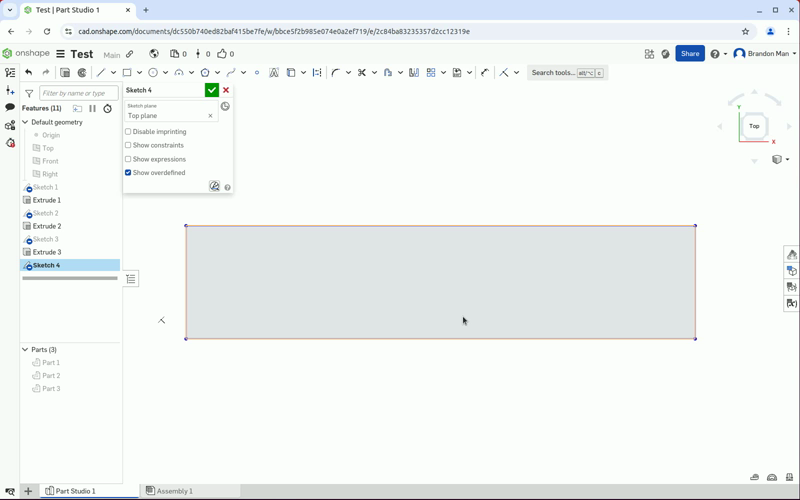
scroll(-6)
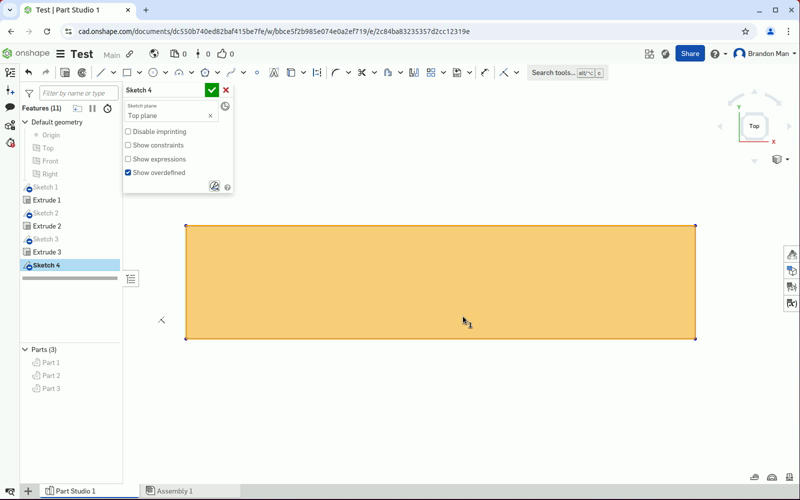
scroll(-6)
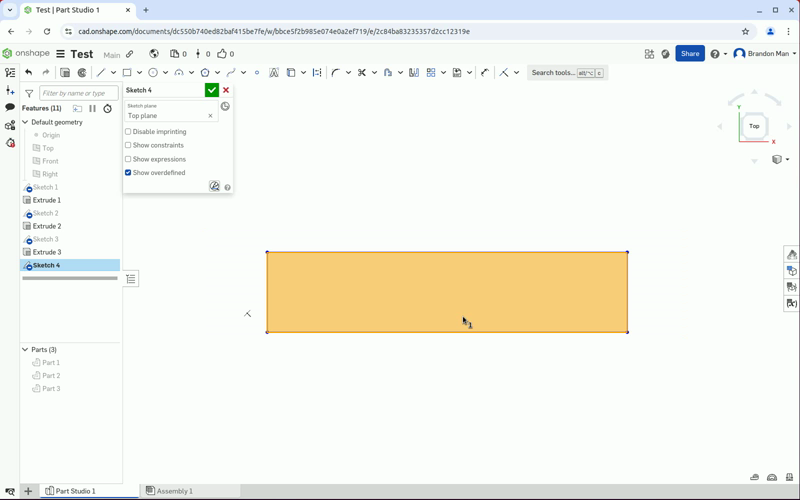
scroll(-6)
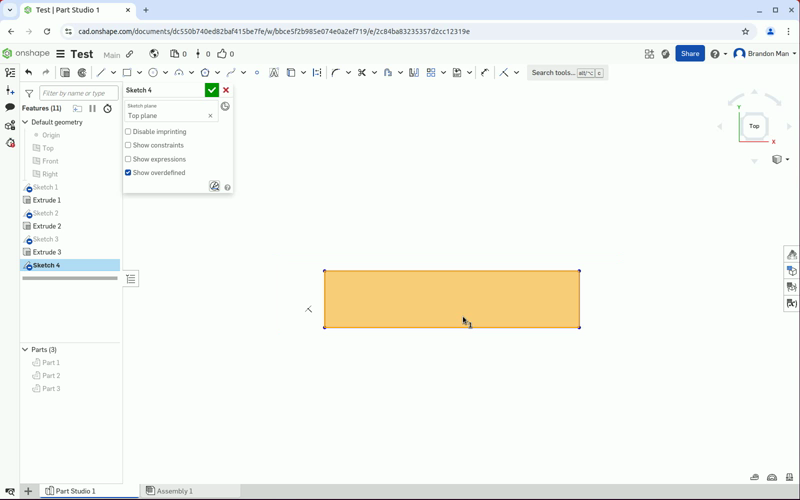
scroll(-6)
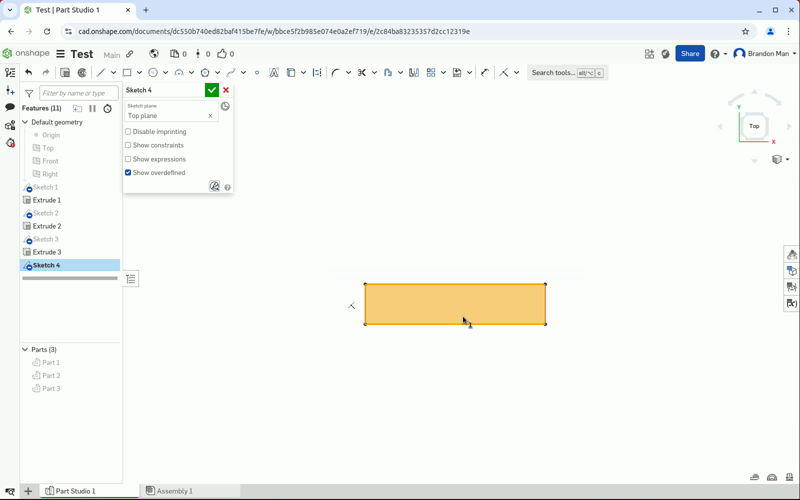
scroll(-6)
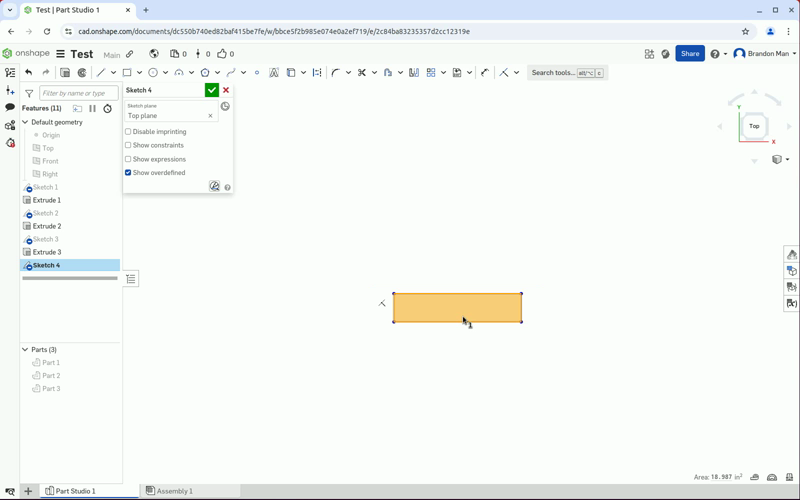
scroll(-6)
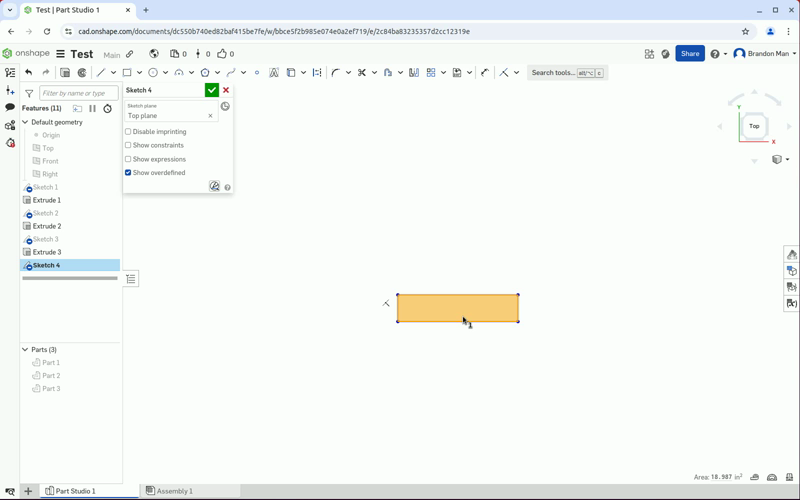
scroll(-6)
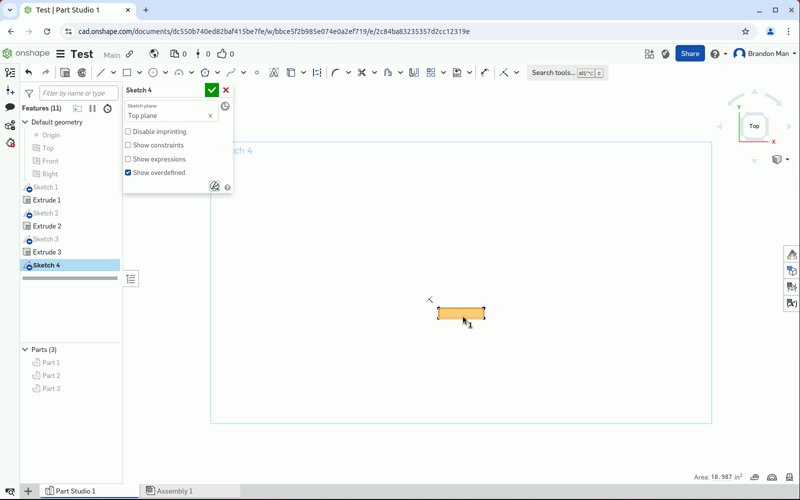
mouse_move(73, 352)
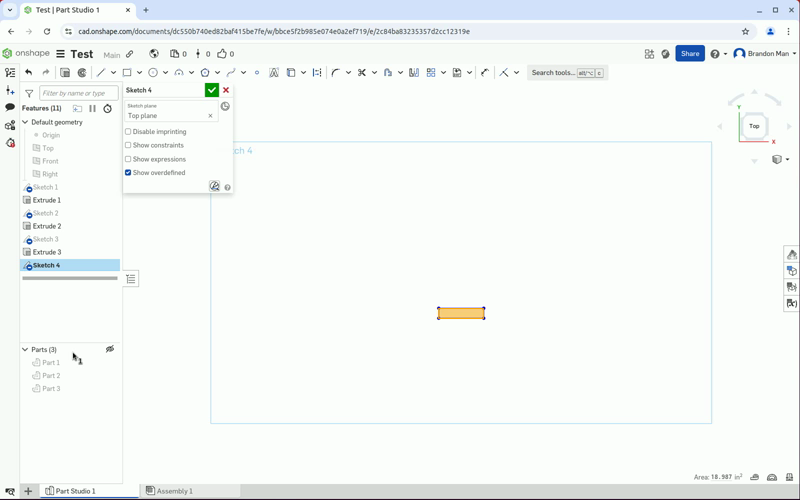
key(shift+y)
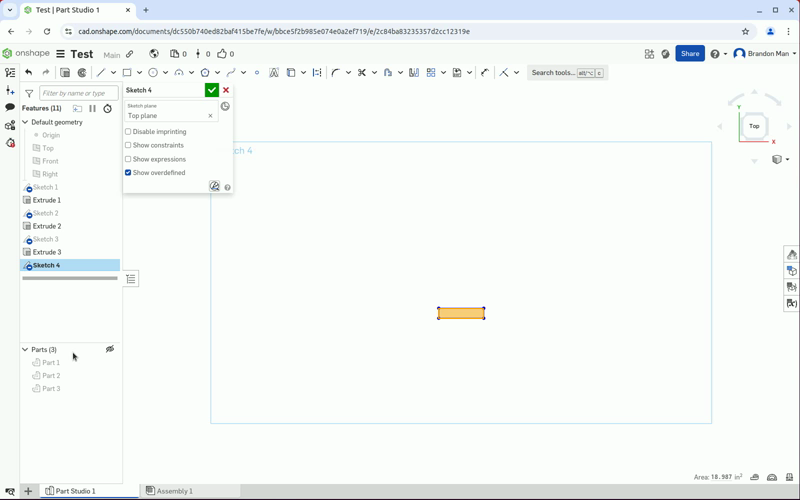
key(shift+e)
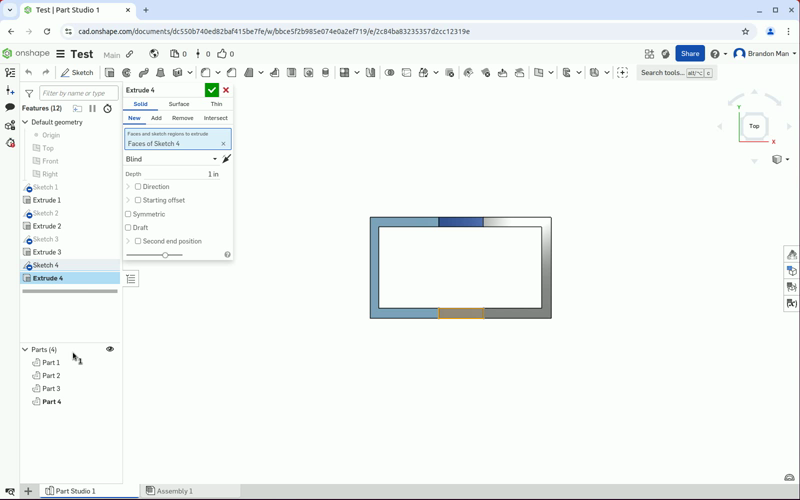
mouse_move(143, 106)
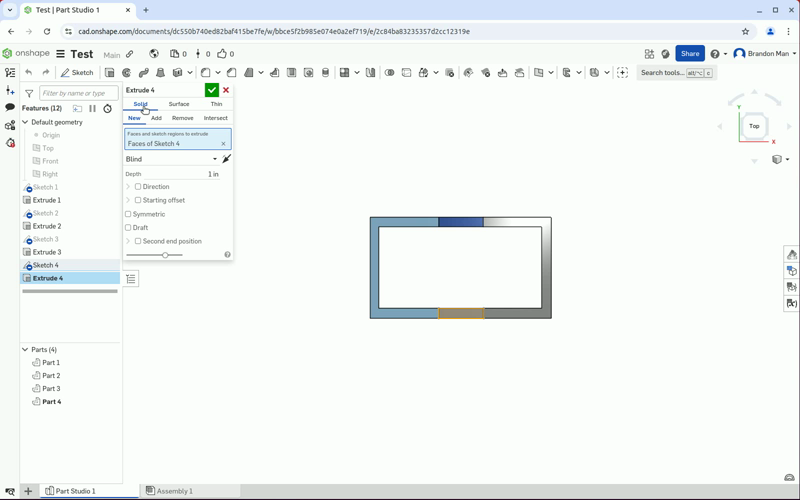
click(143, 106)
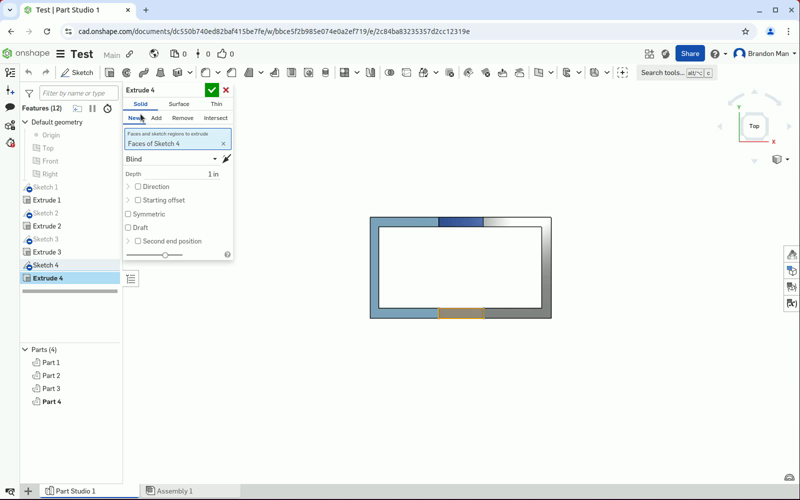
mouse_move(137, 120)
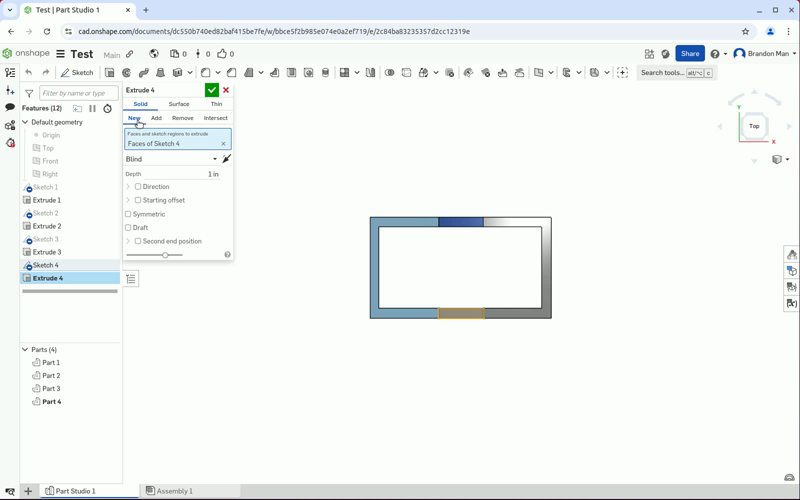
click(137, 120)
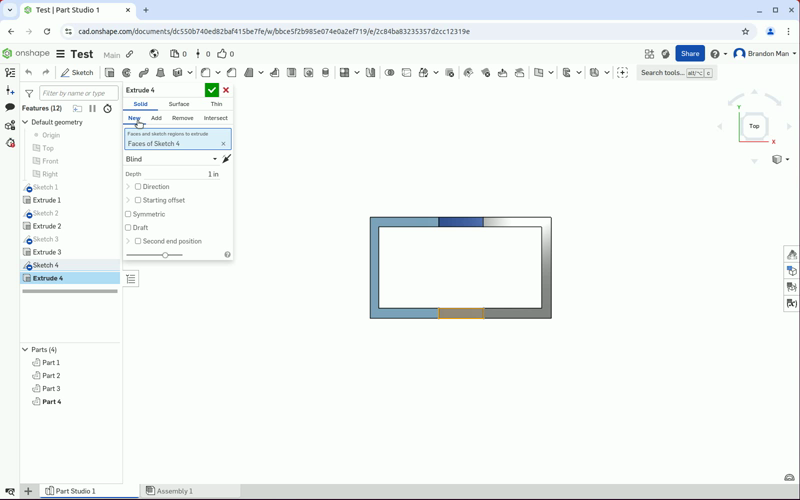
key(tab, 4)
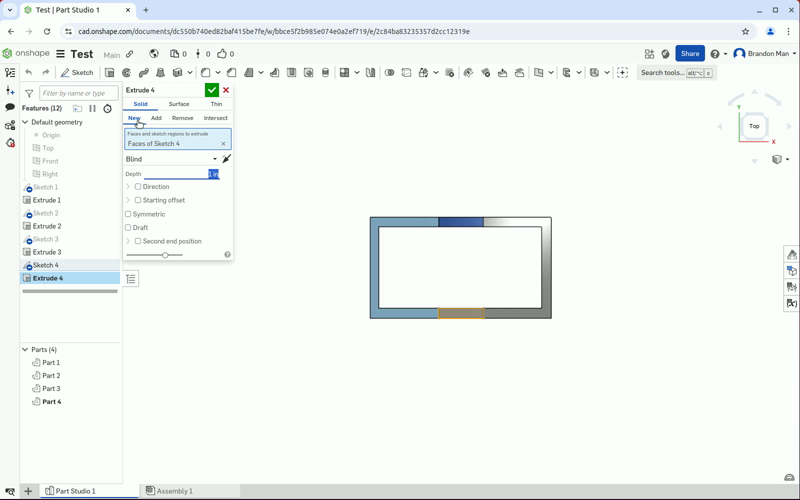
text(11.554)
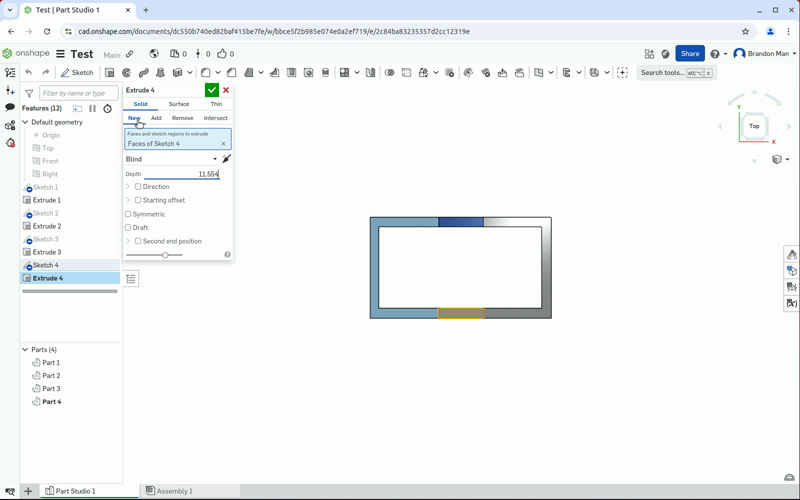
key(enter)
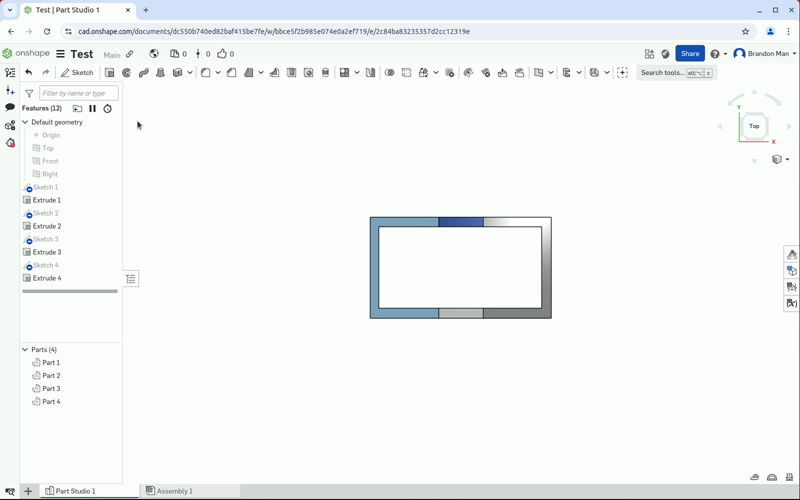
key(shift+h)
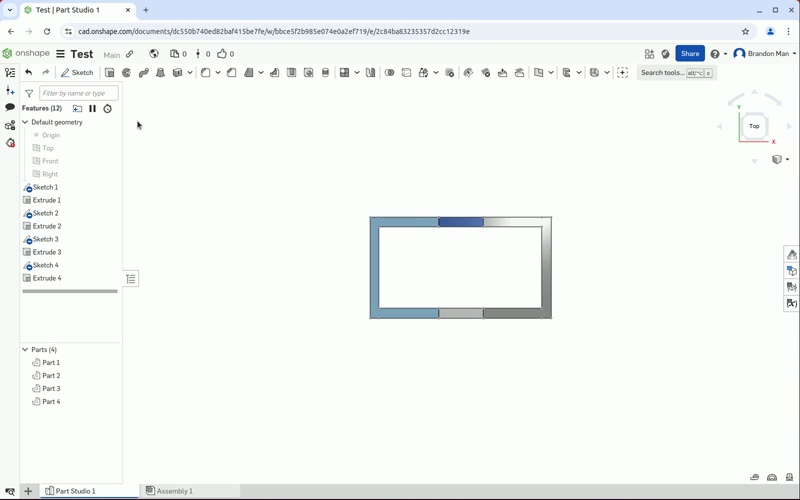
key(shift+h)
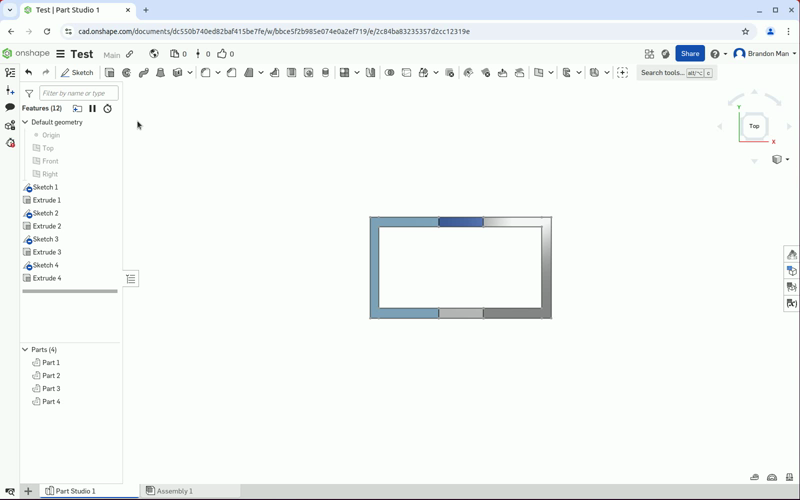
key(shift+7)
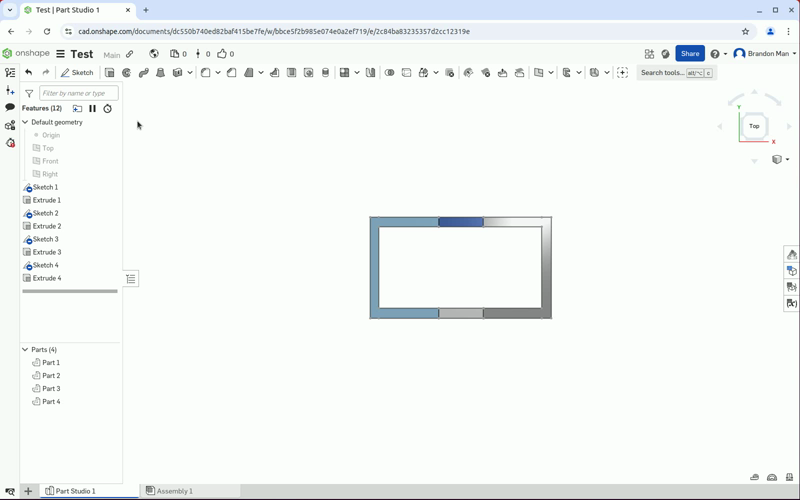
key(up, 3)
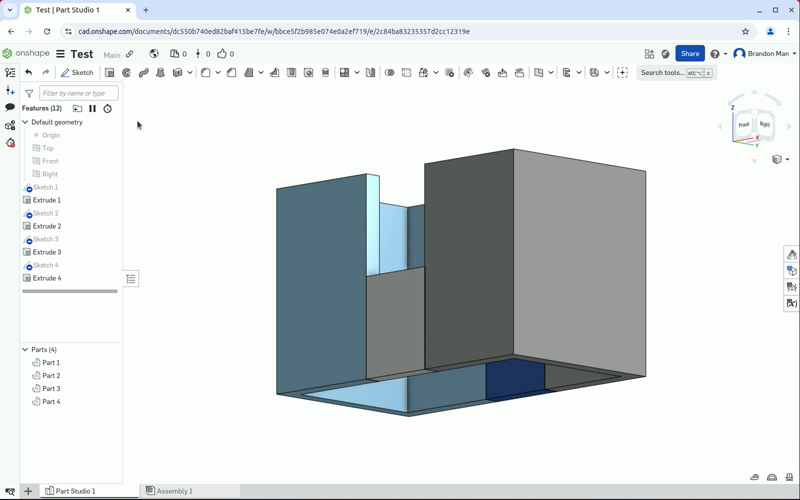
key(left, 3)
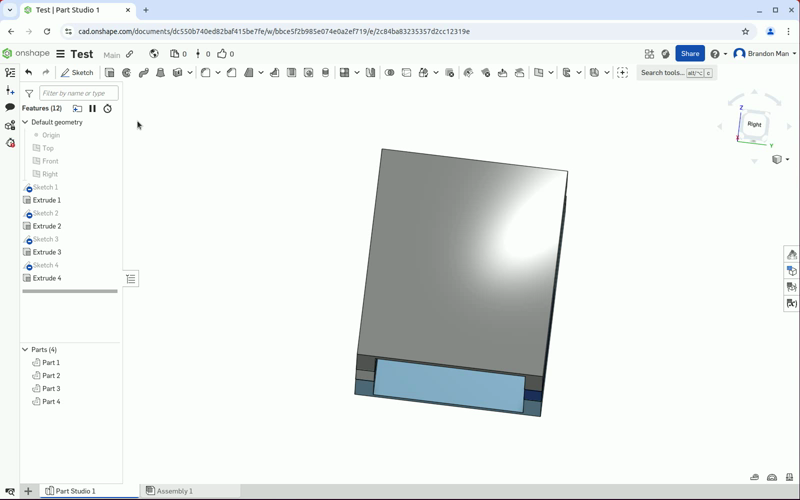
key(right, 3)
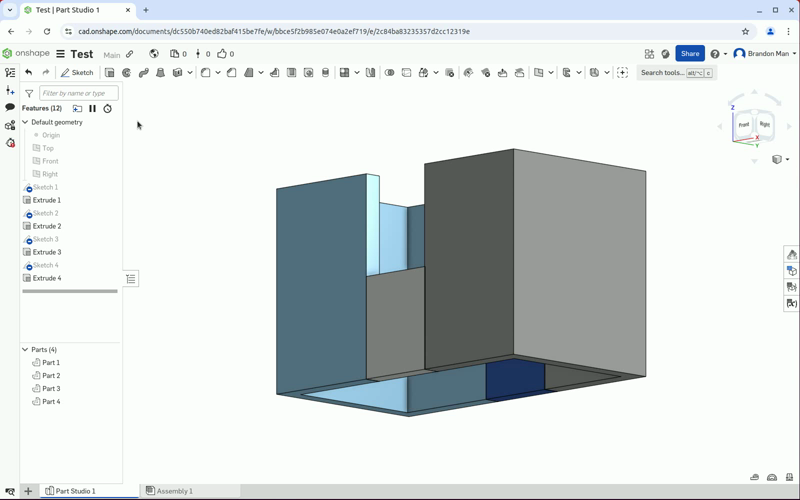
key(down, 3)
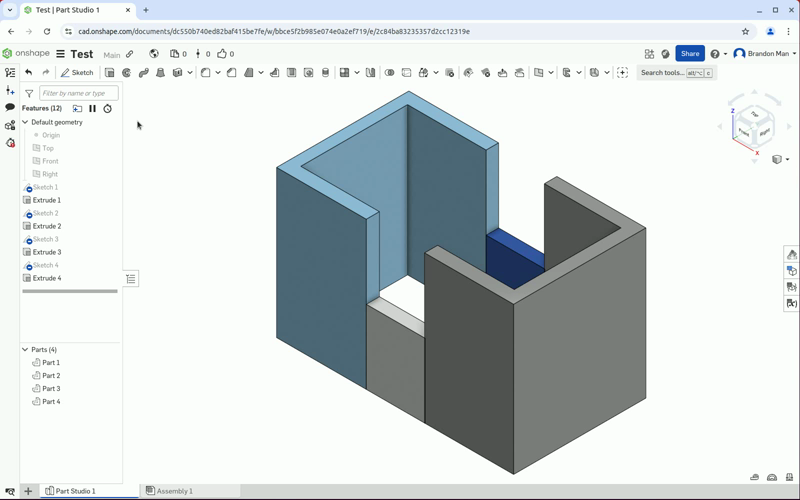
mouse_move(73, 189)
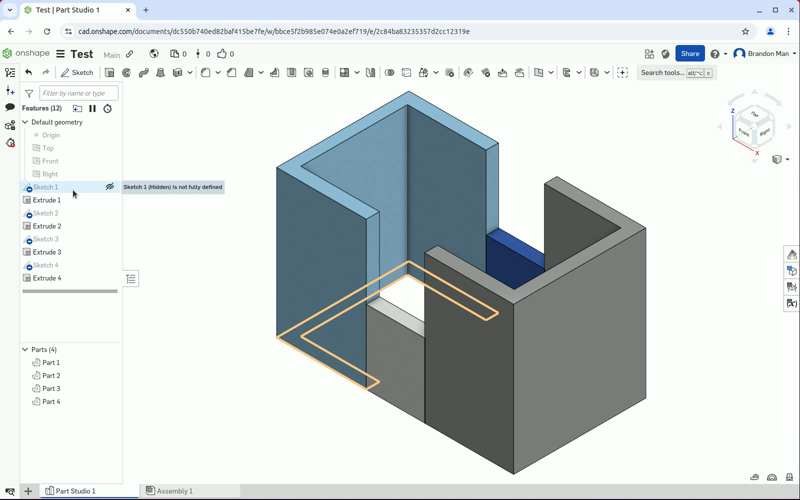
click(73, 189)